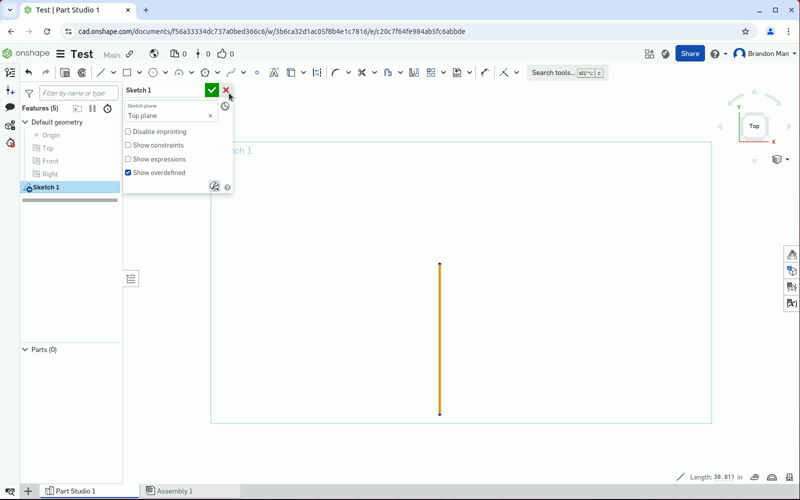
key(shift+h)
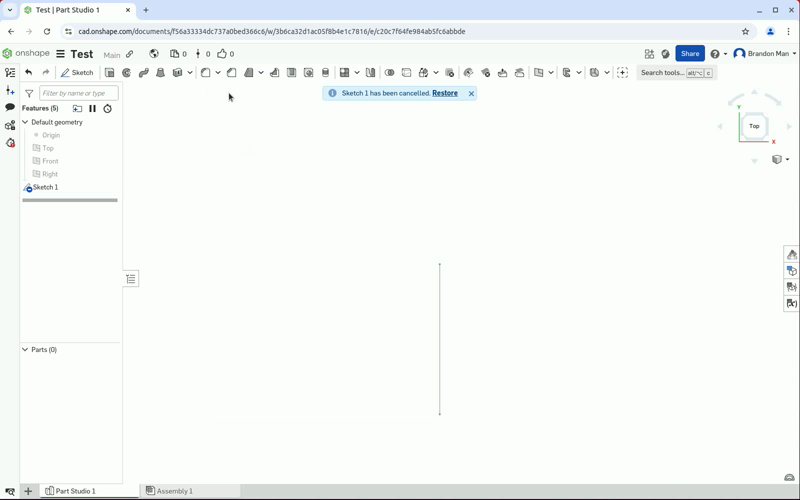
key(shift+s)
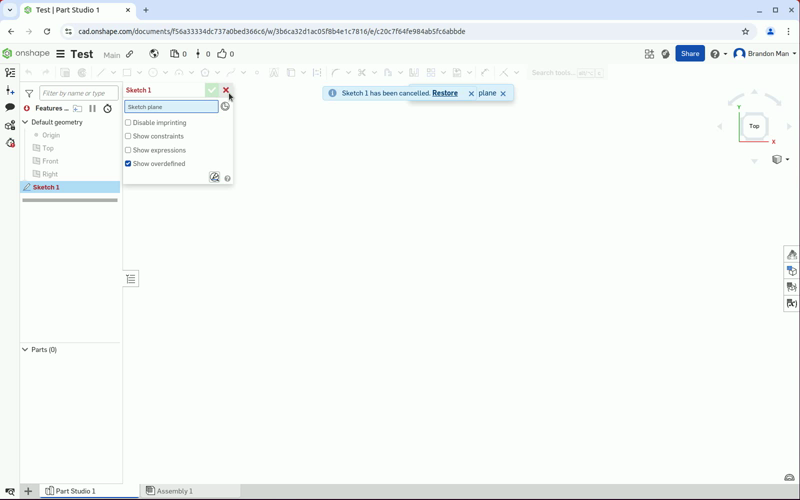
mouse_move(73, 150)
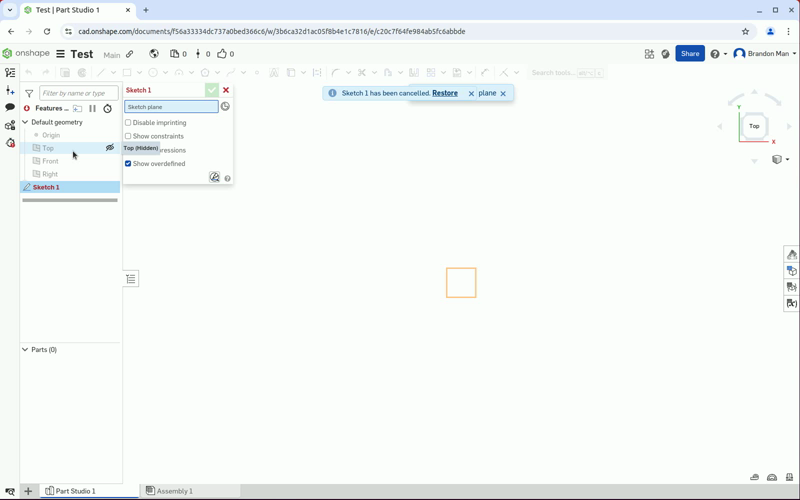
click(73, 150)
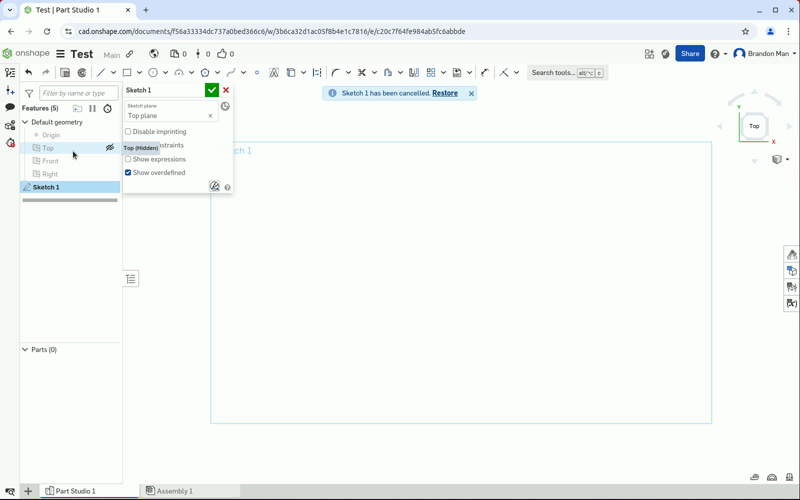
mouse_move(73, 352)
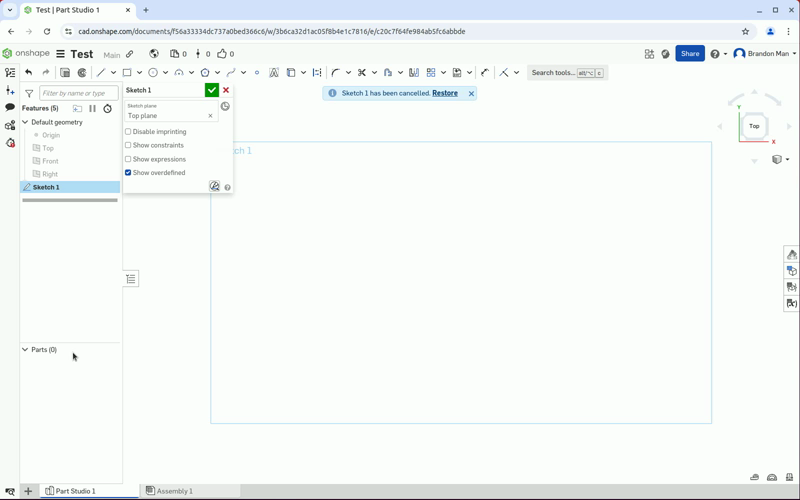
key(y)
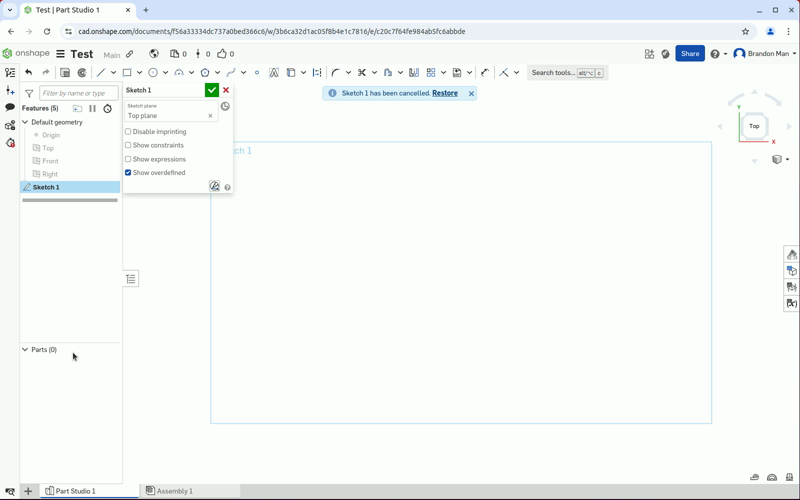
key(l)
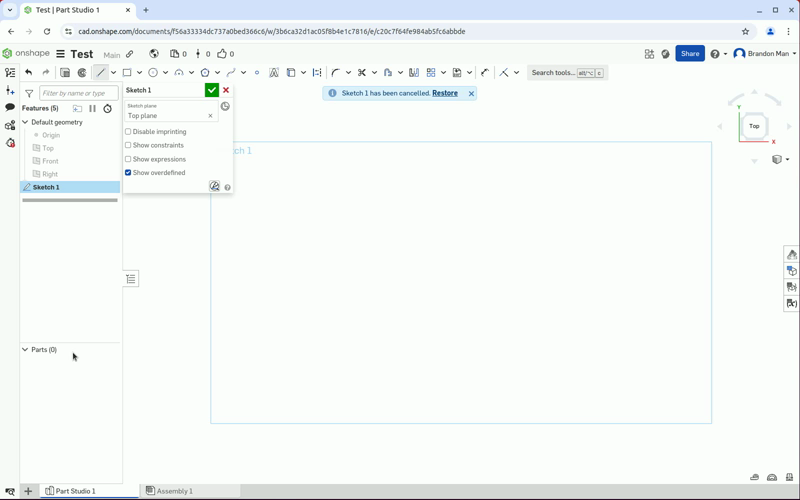
key_down(shift)
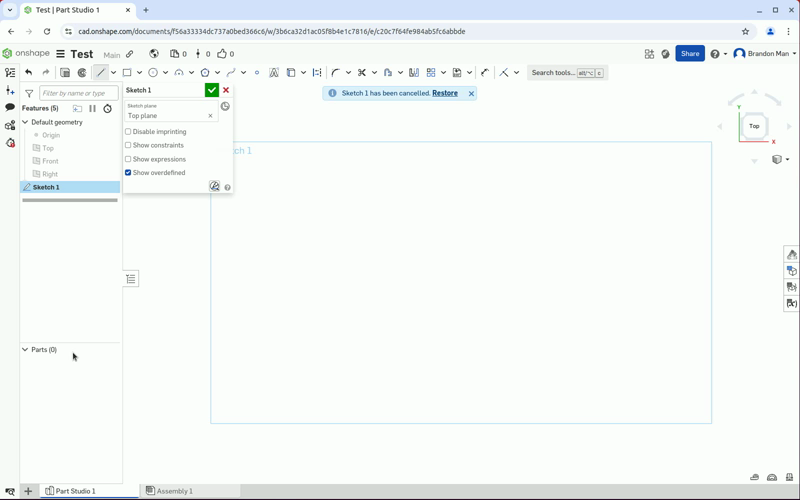
mouse_move(438, 192)
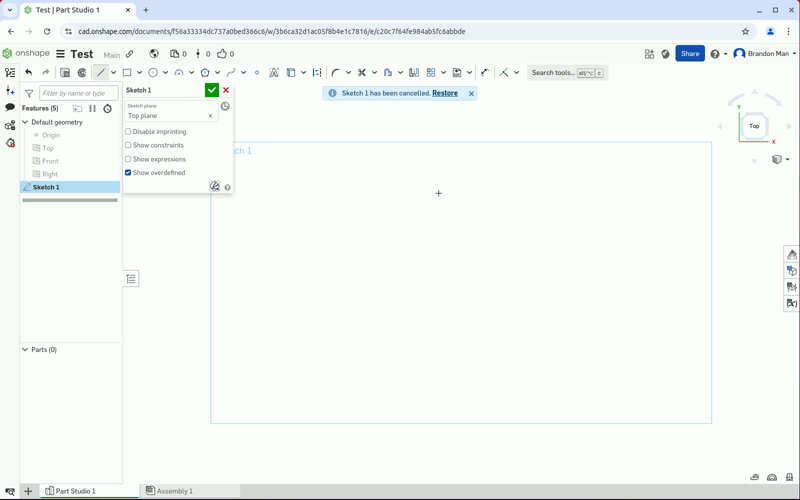
click(438, 192)
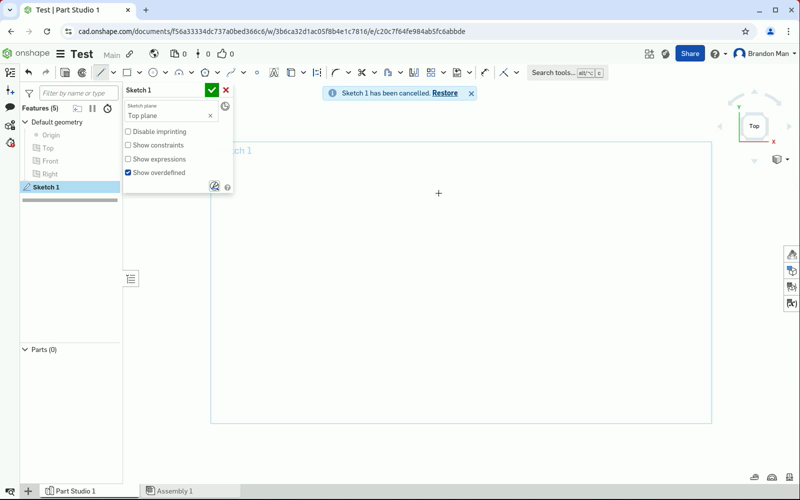
key_up(shift)
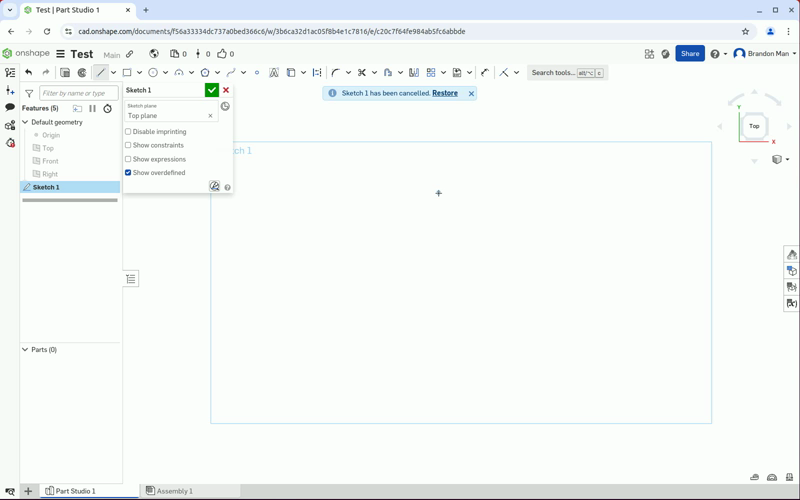
key_down(shift)
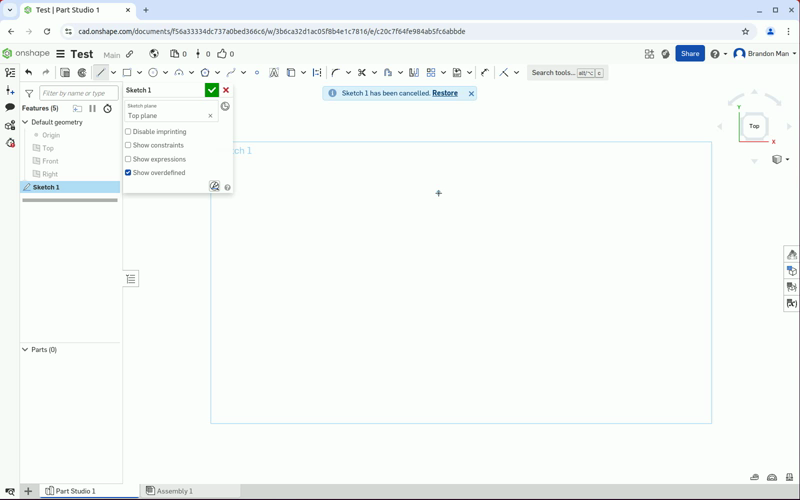
mouse_move(468, 192)
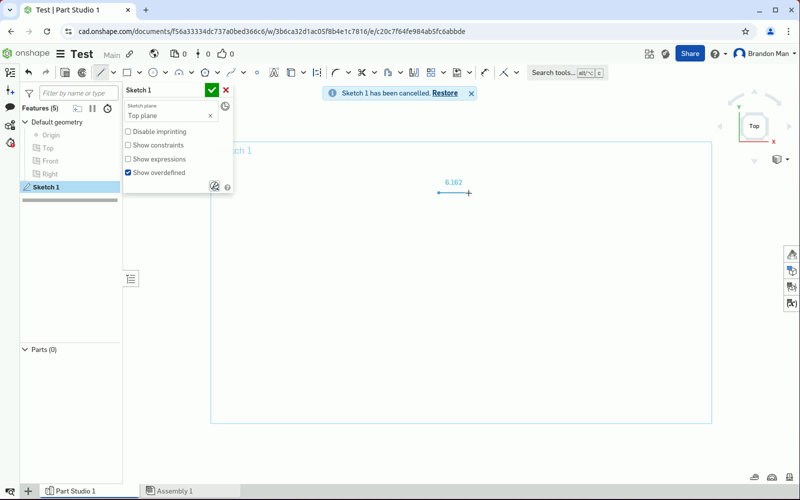
mouse_move(485, 192)
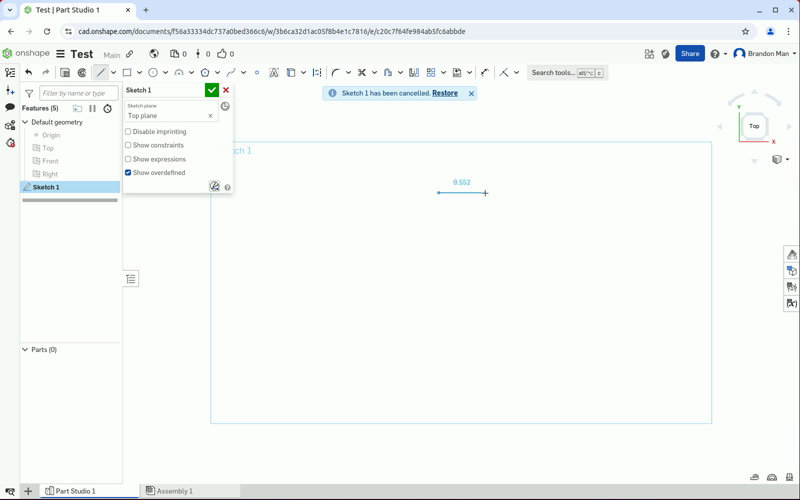
click(485, 192)
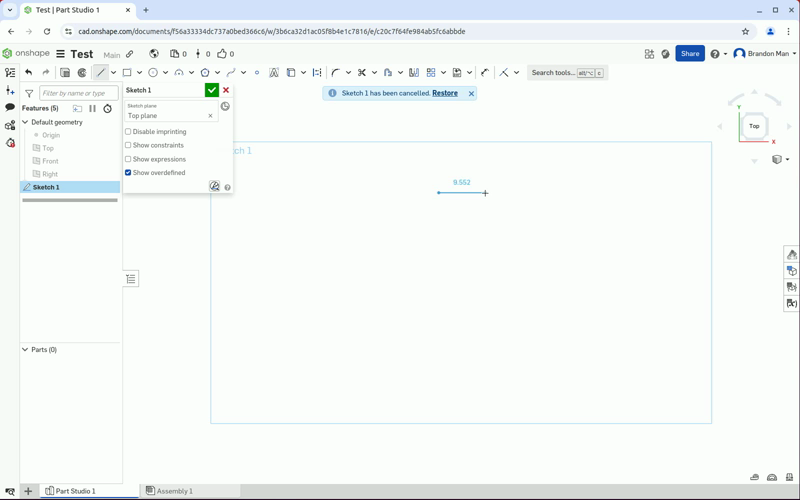
key_up(shift)
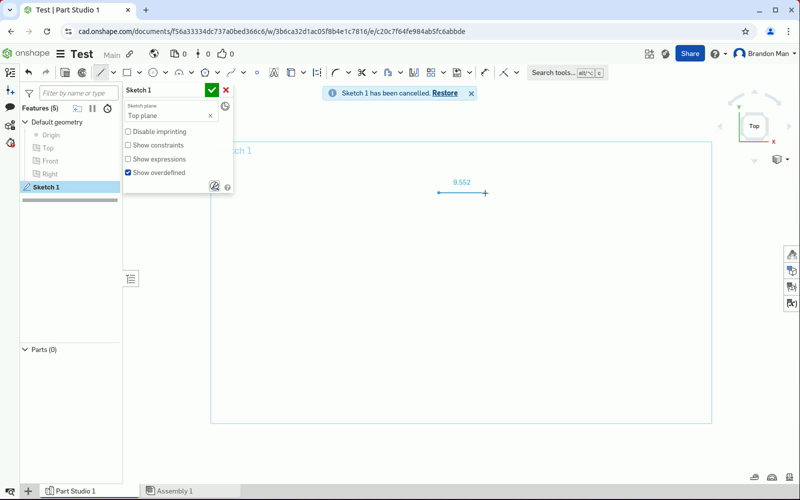
key(esc)
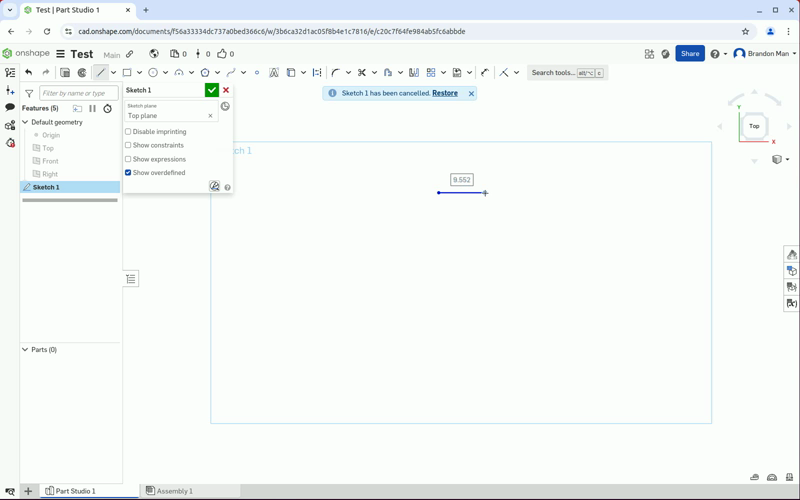
key(a)
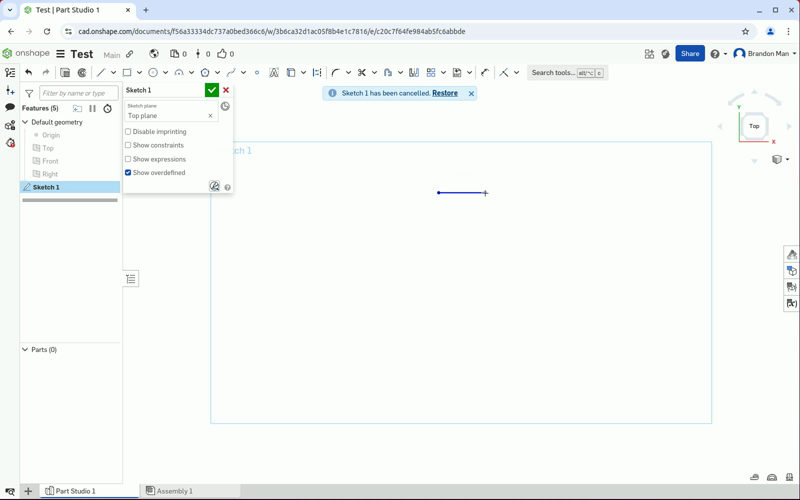
mouse_move(485, 192)
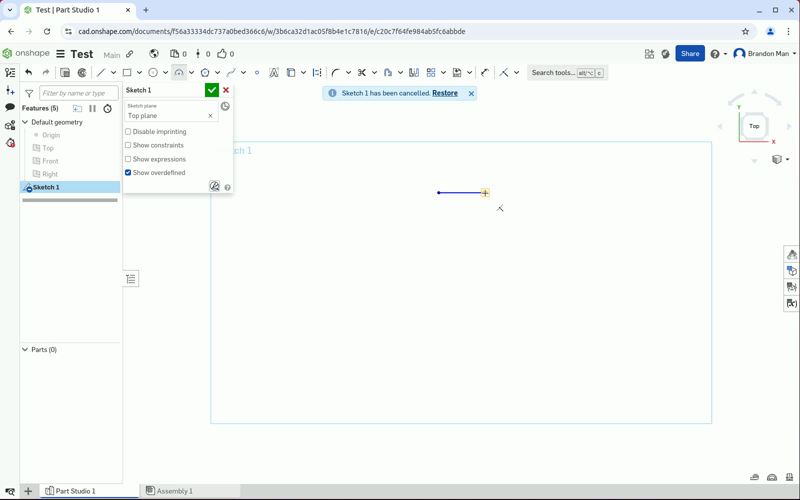
click(485, 192)
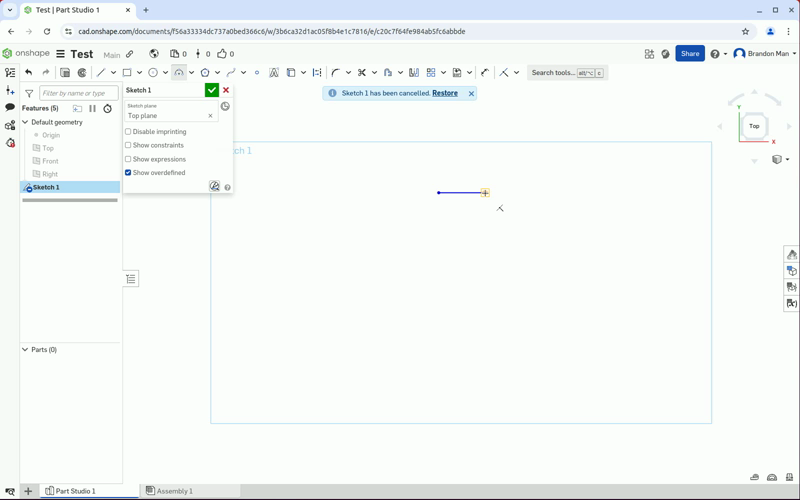
mouse_move(438, 192)
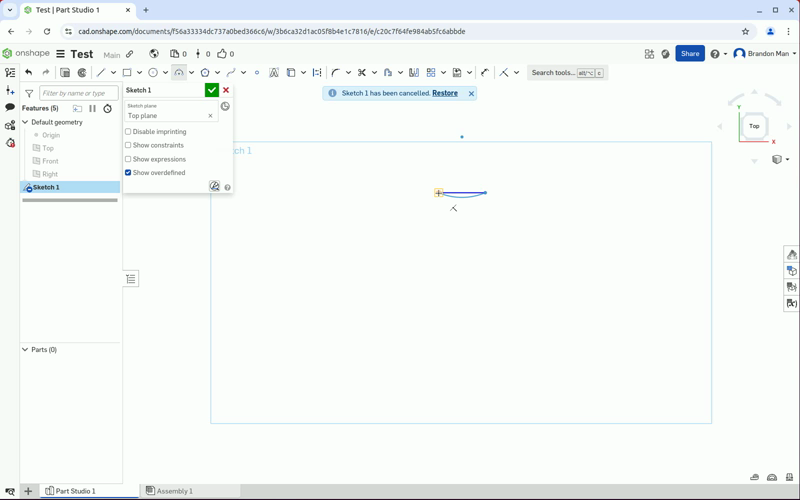
click(438, 192)
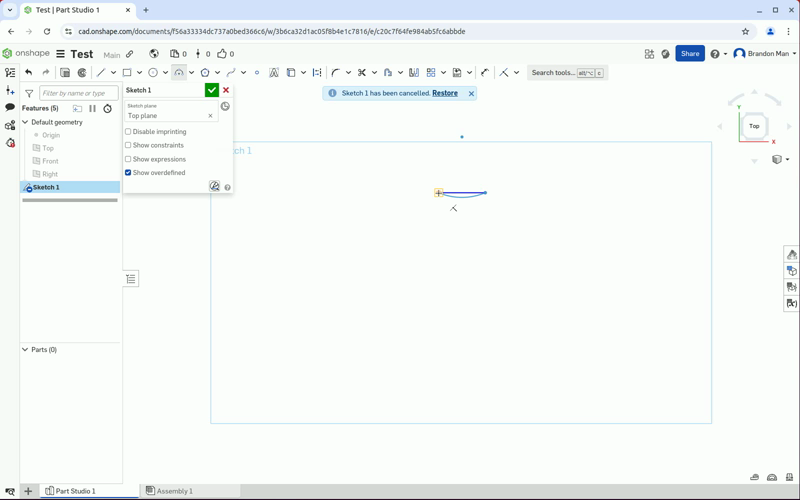
key_down(shift)
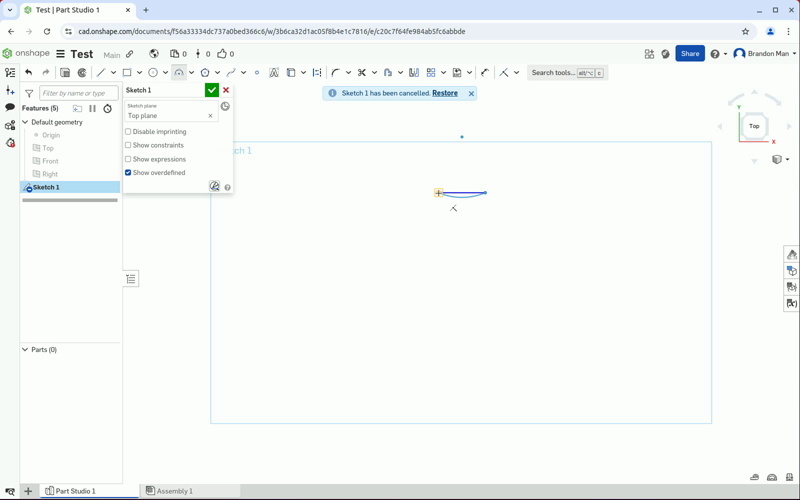
mouse_move(461, 169)
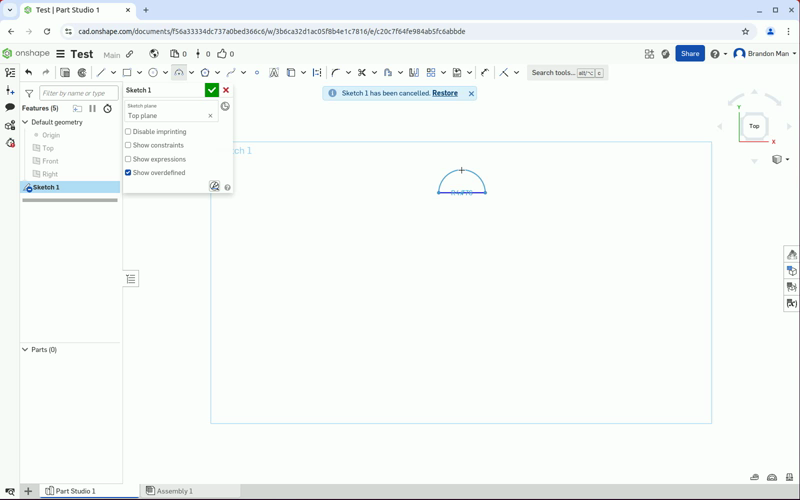
click(461, 169)
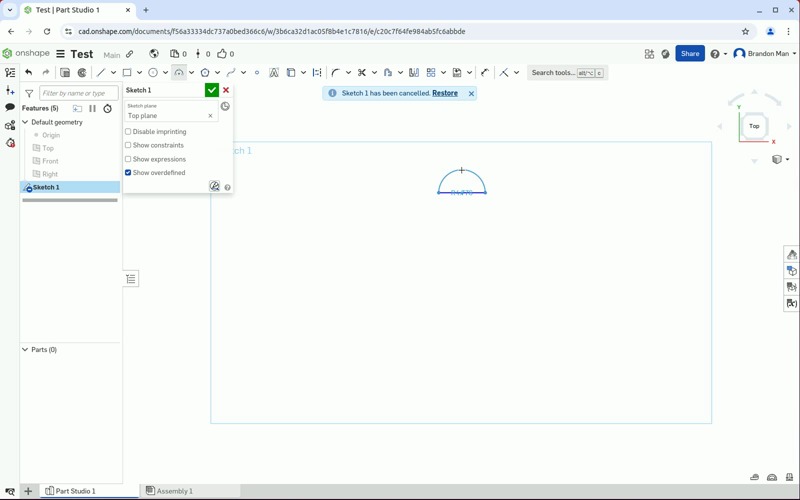
key_up(shift)
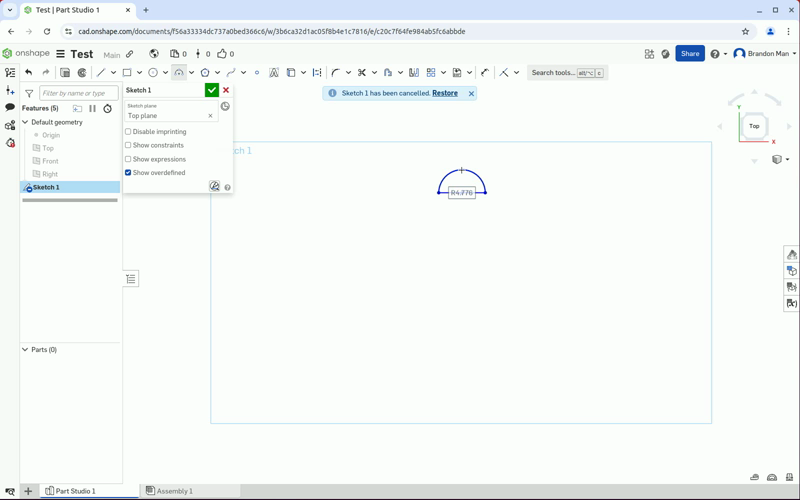
key(esc)
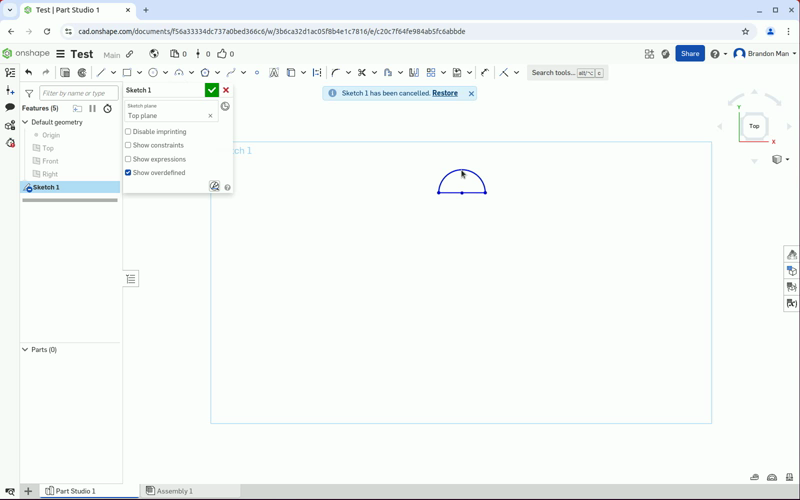
mouse_move(471, 189)
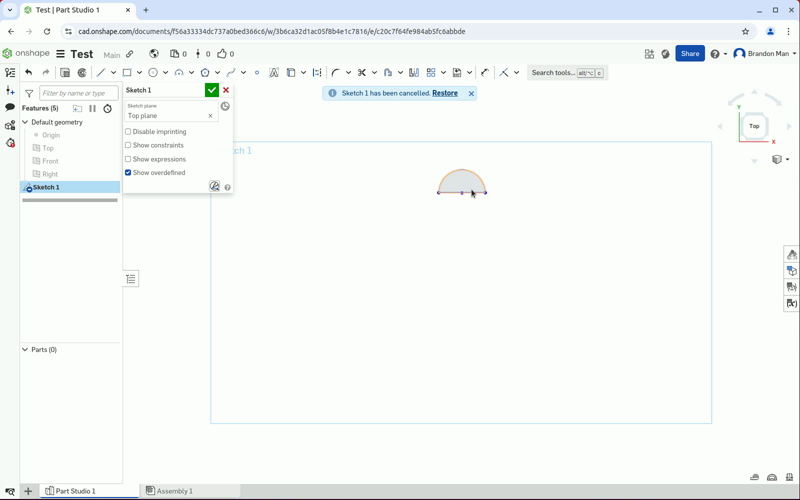
scroll(6)
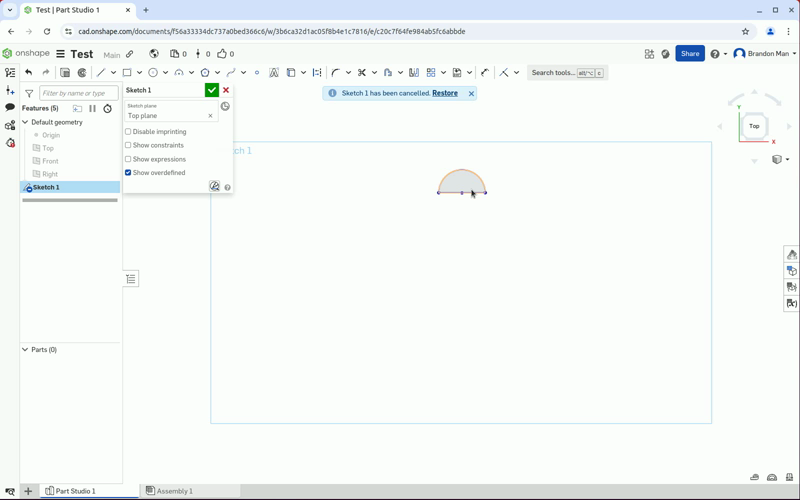
scroll(6)
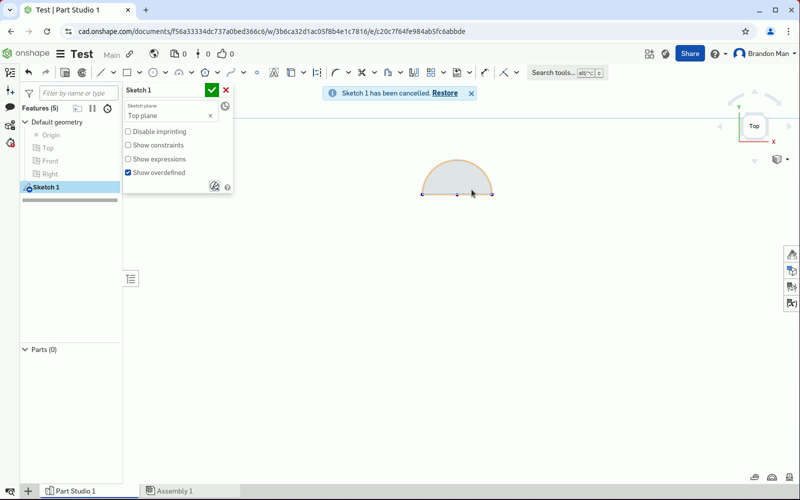
scroll(6)
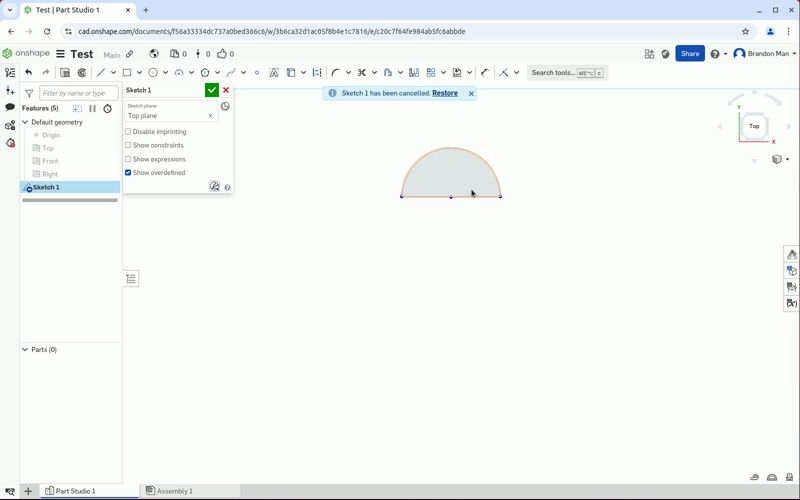
scroll(6)
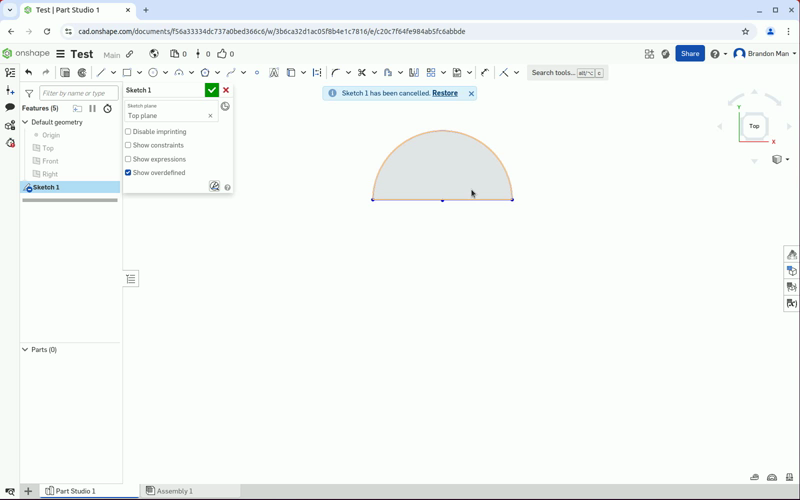
scroll(6)
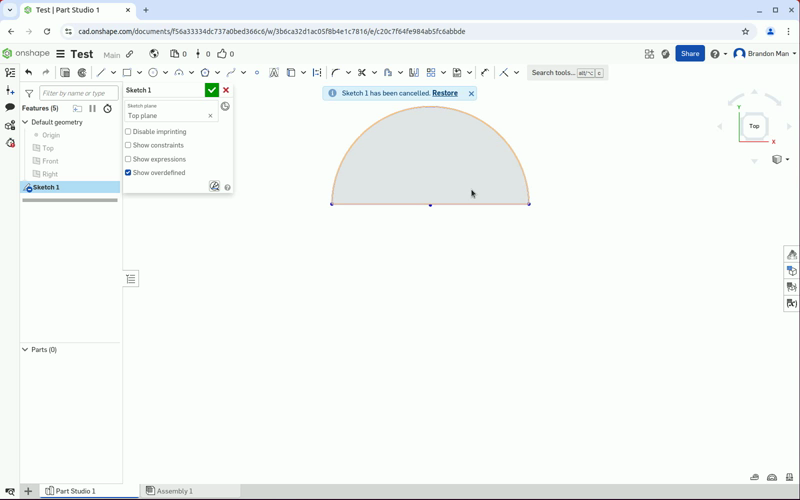
scroll(6)
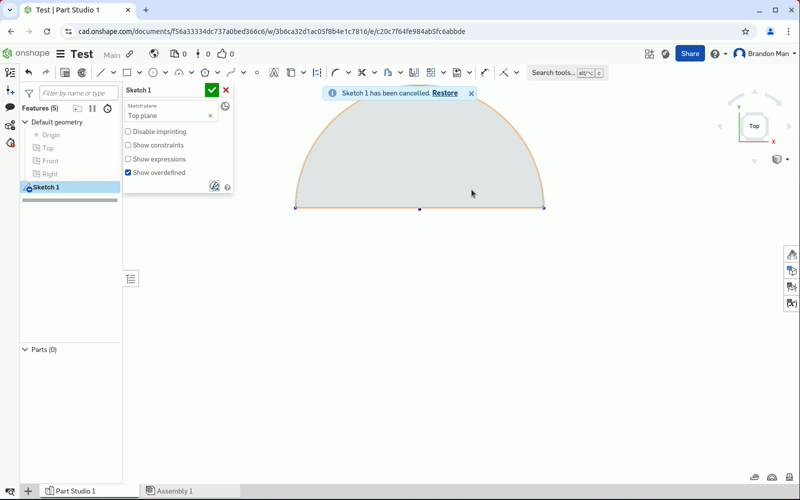
scroll(6)
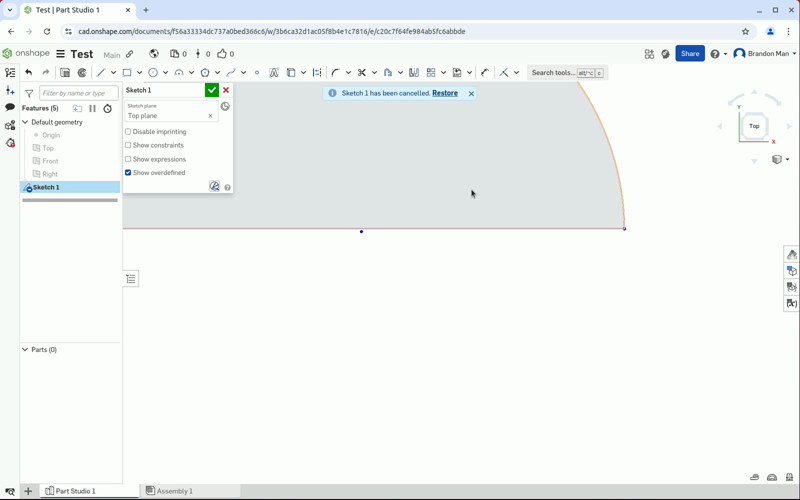
click(471, 189)
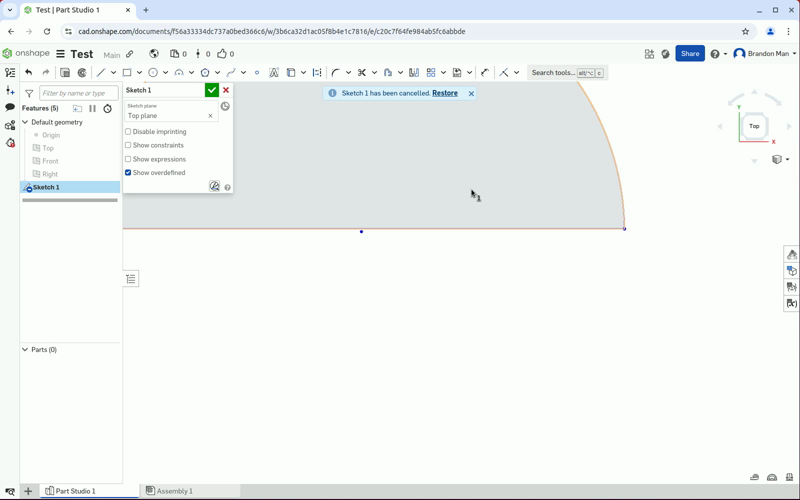
scroll(-6)
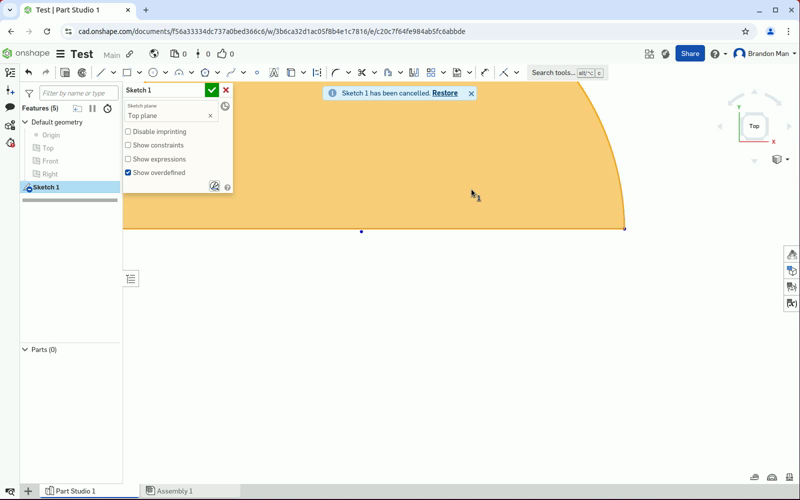
scroll(-6)
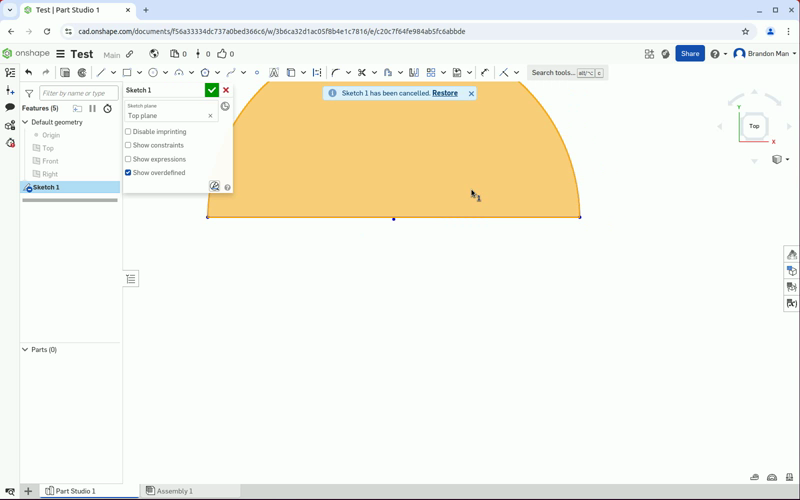
scroll(-6)
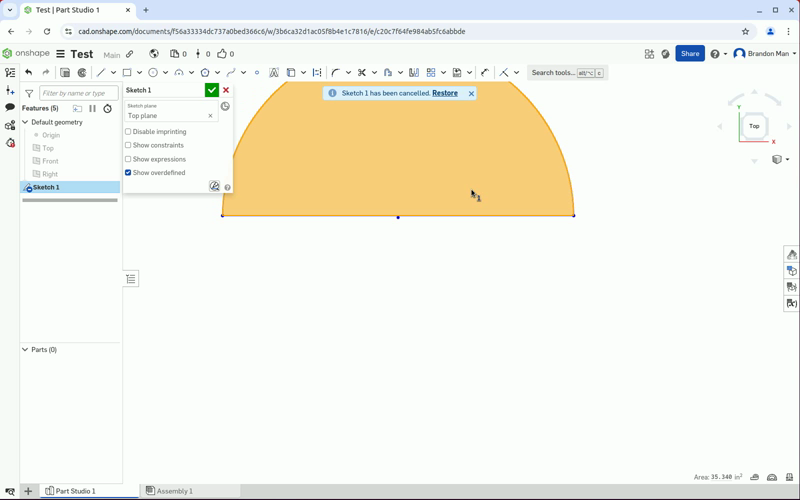
scroll(-6)
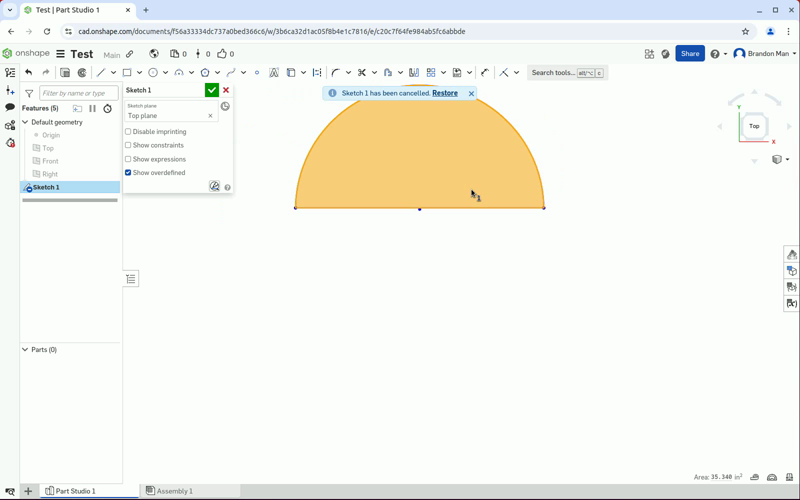
scroll(-6)
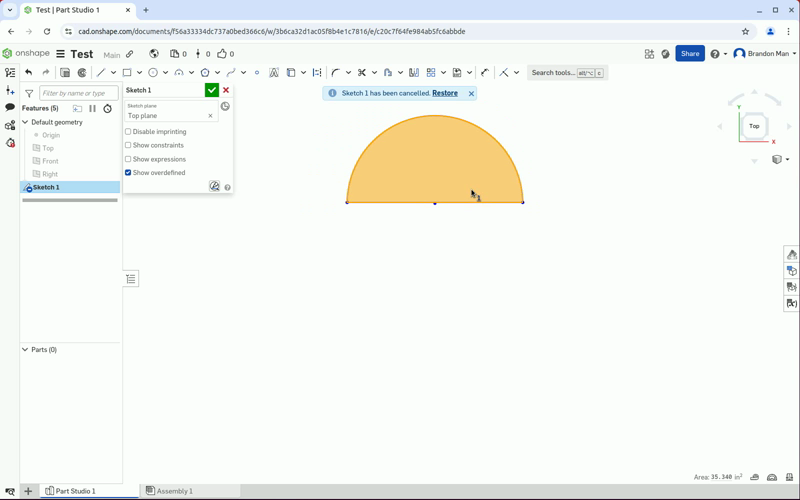
scroll(-6)
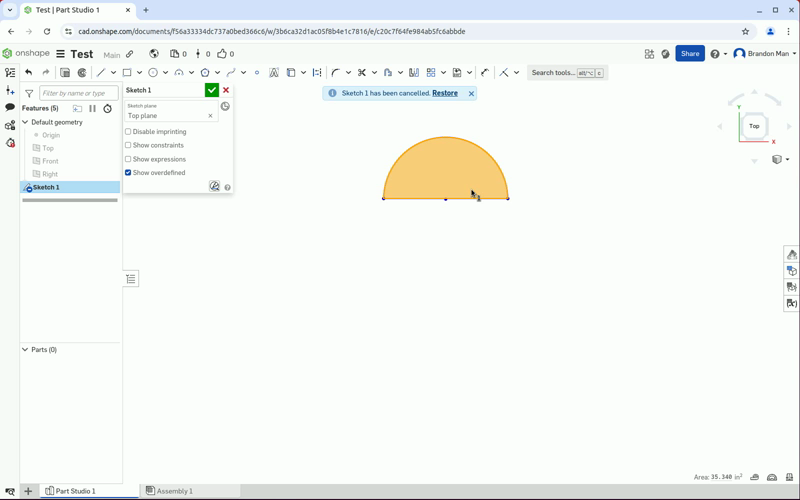
scroll(-6)
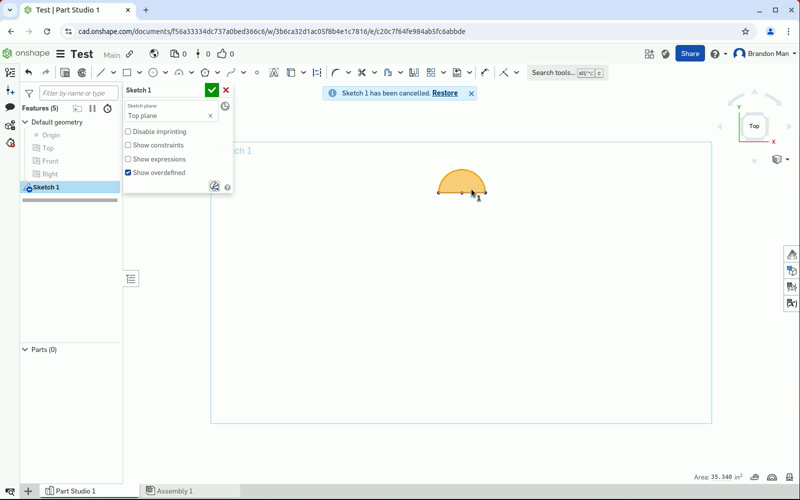
mouse_move(73, 352)
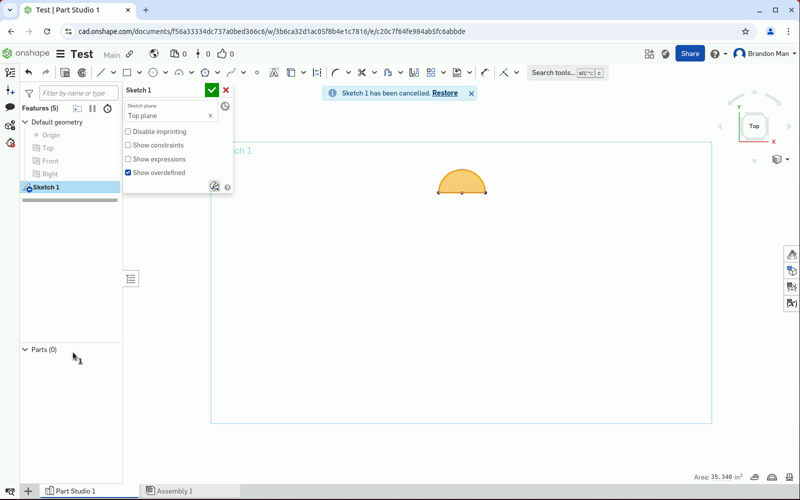
key(shift+y)
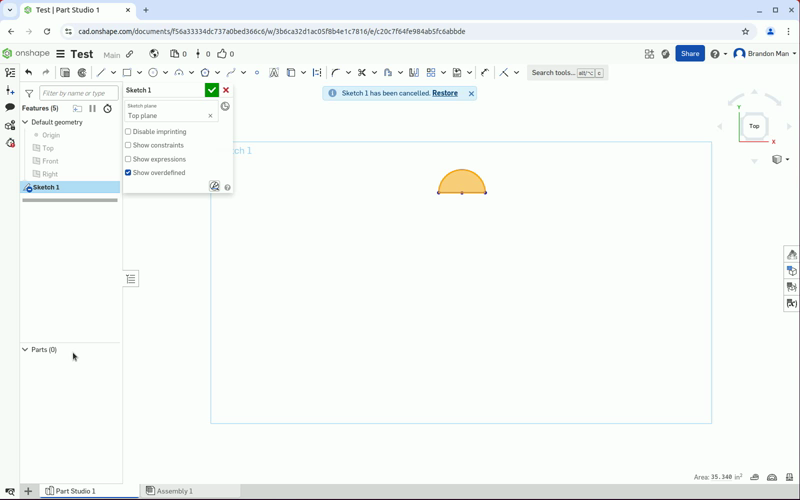
key(shift+e)
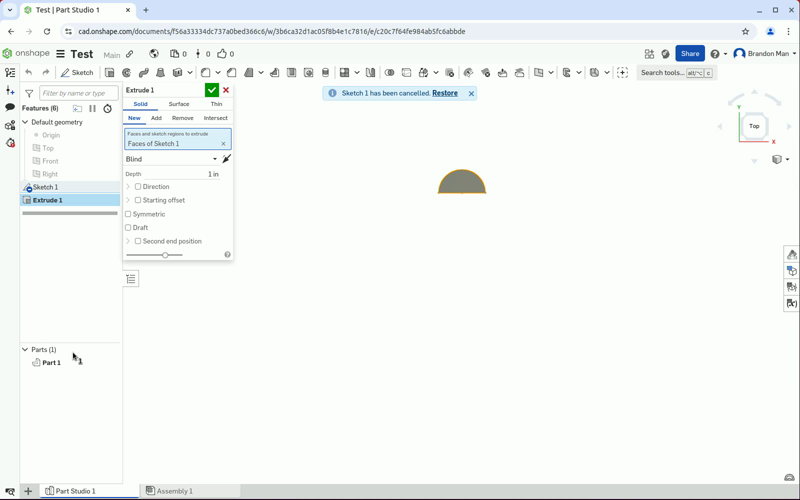
mouse_move(143, 106)
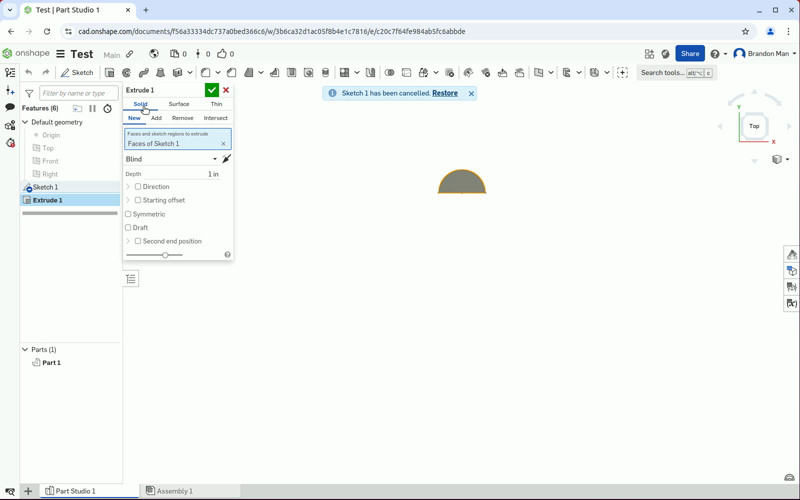
click(143, 106)
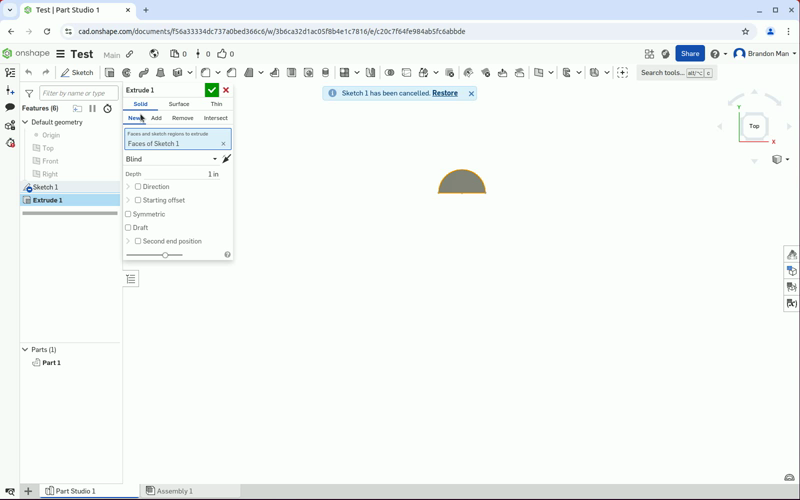
mouse_move(137, 120)
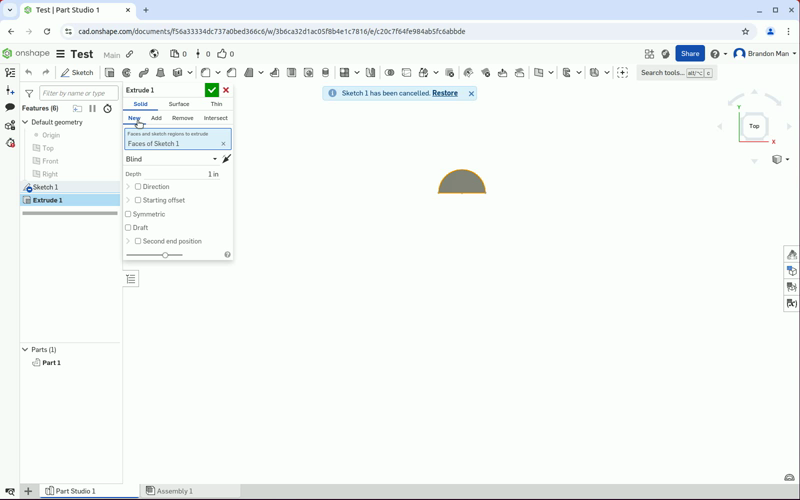
click(137, 120)
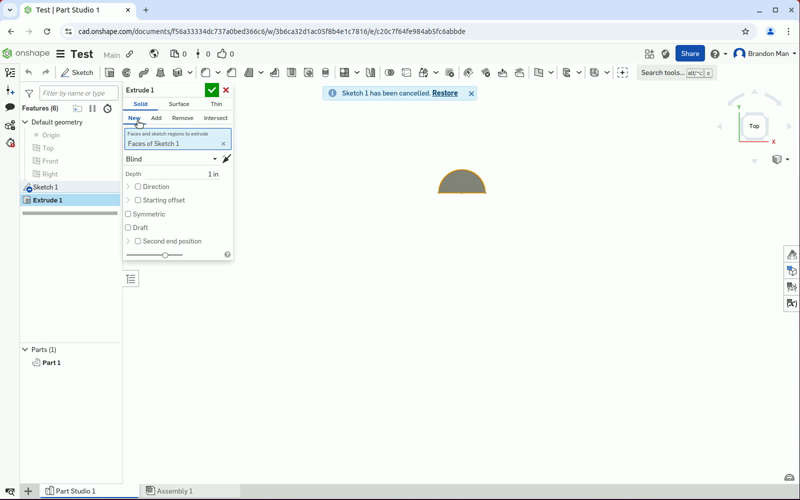
key(tab, 4)
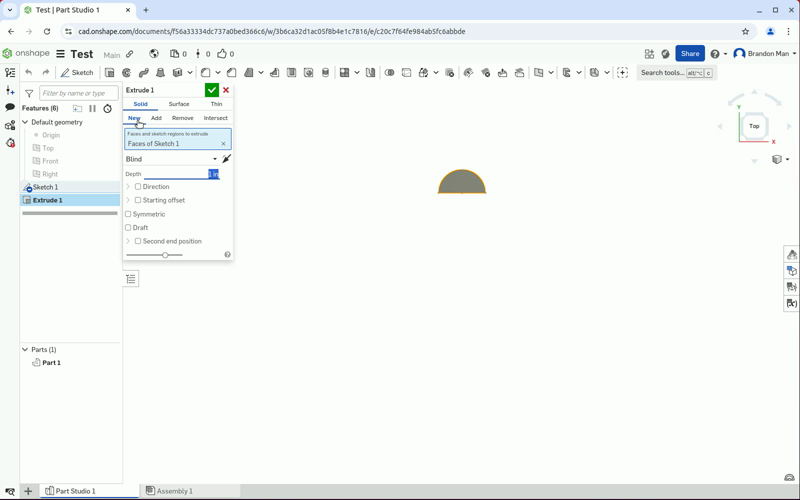
text(5.296)
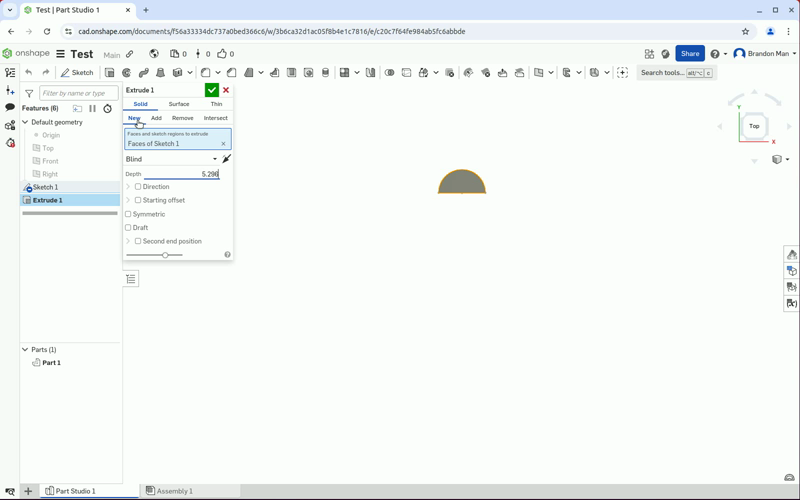
key(enter)
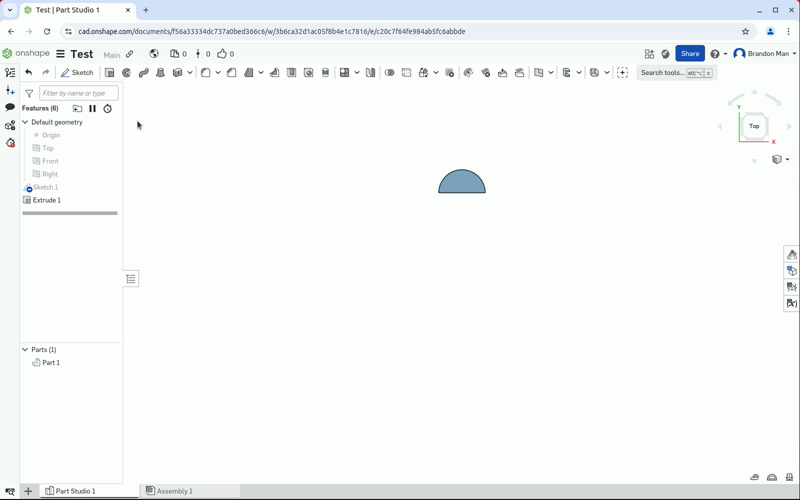
key(shift+h)
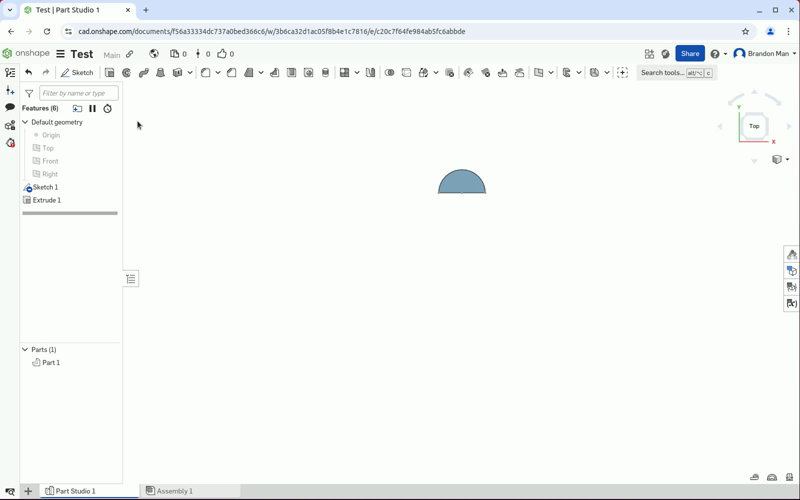
key(shift+h)
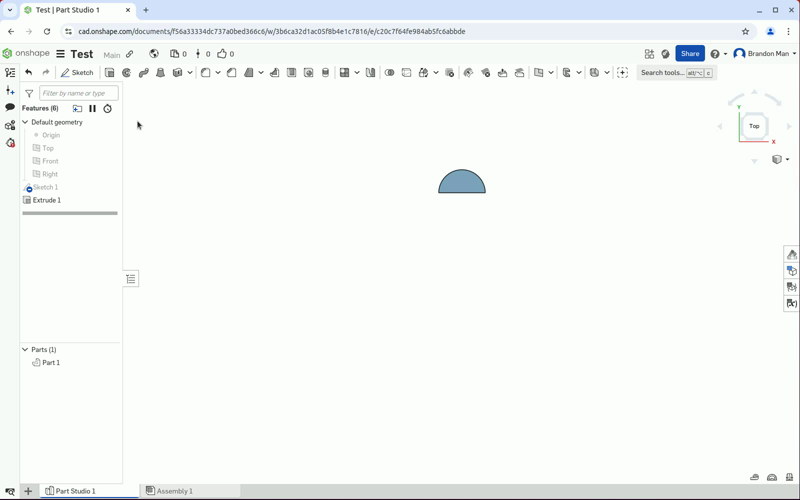
mouse_move(73, 189)
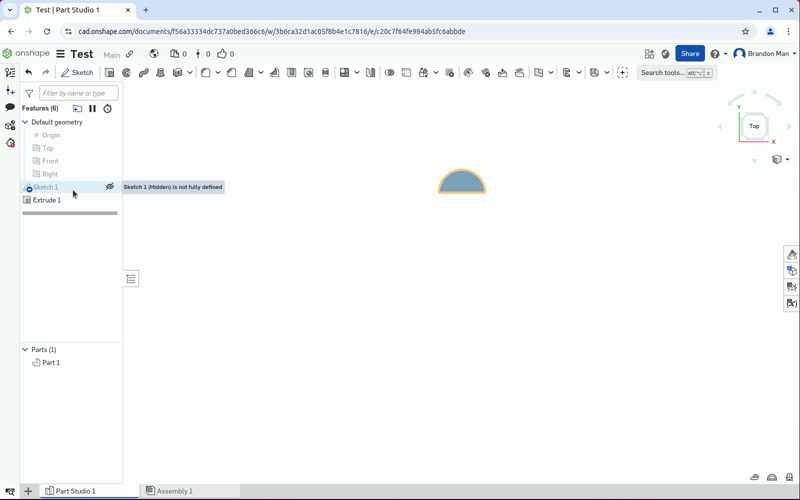
click(73, 189)
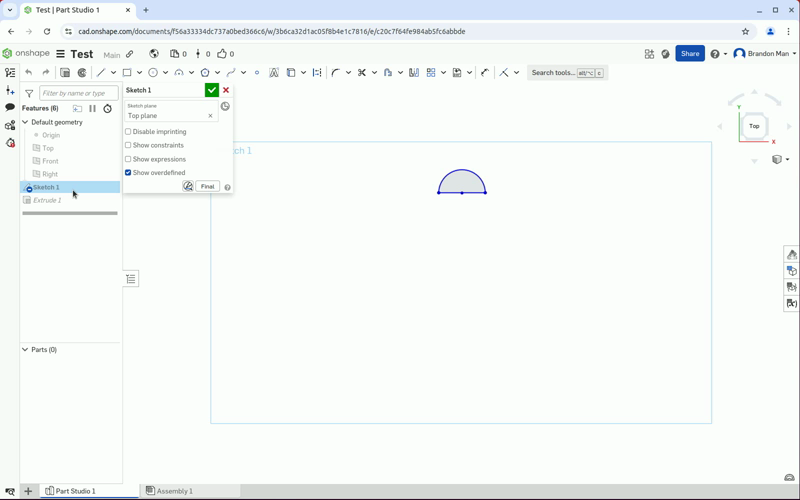
mouse_move(229, 92)
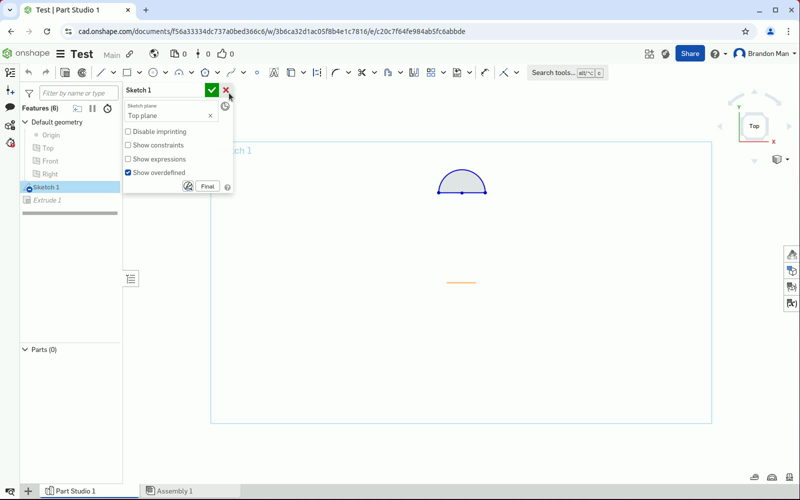
click(229, 92)
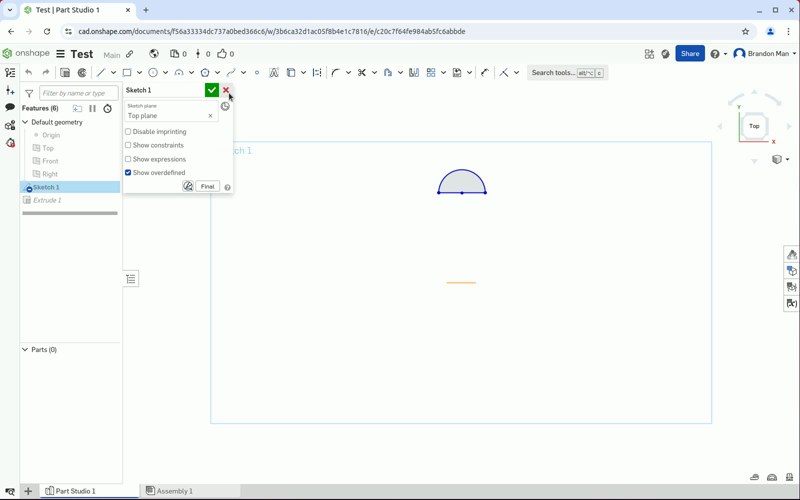
key(shift+s)
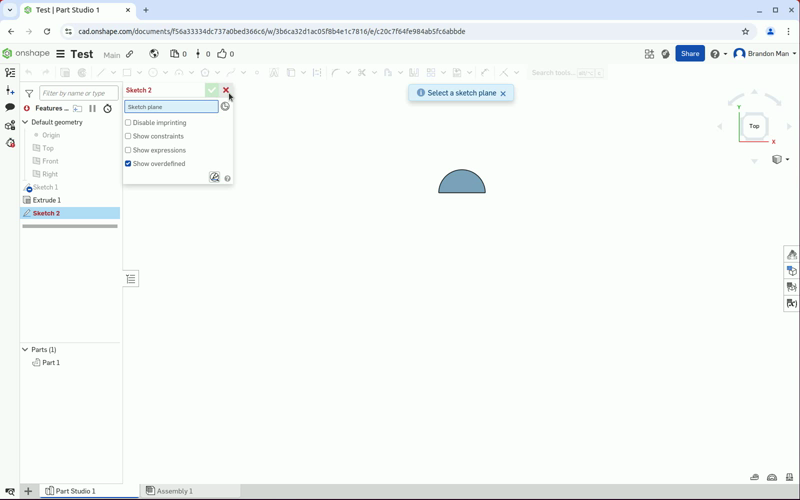
mouse_move(73, 150)
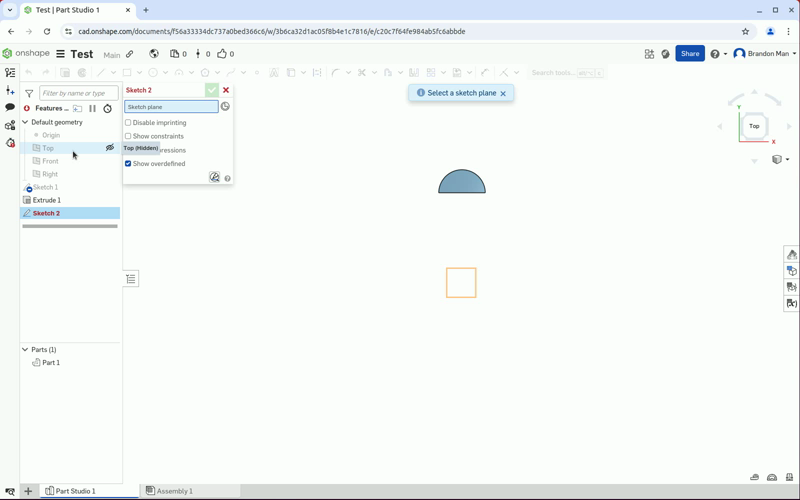
click(73, 150)
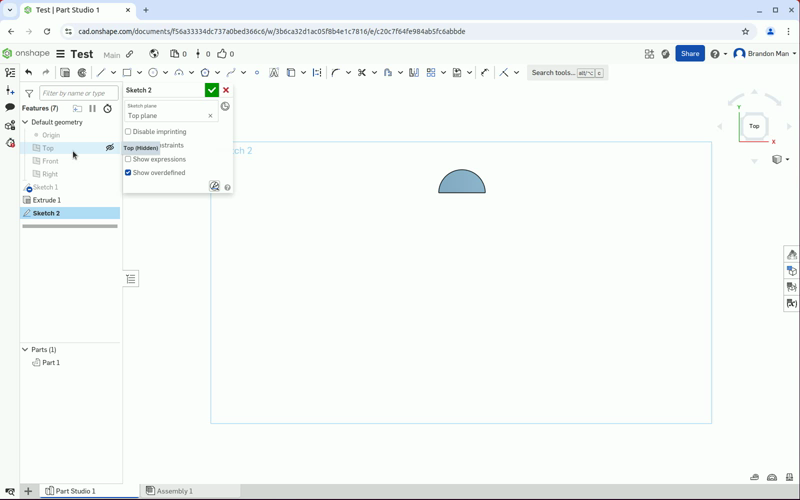
mouse_move(73, 352)
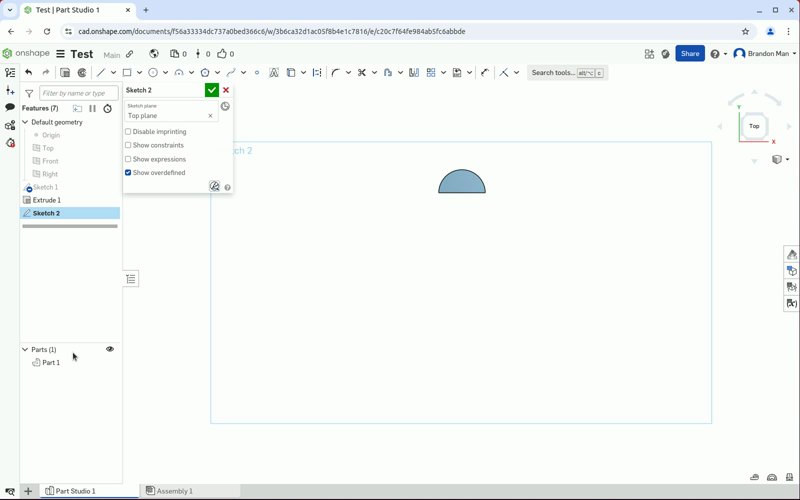
key(y)
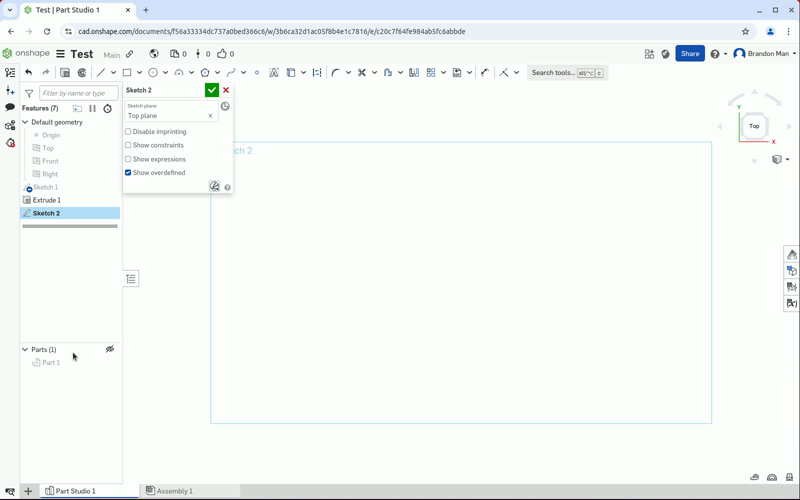
key(l)
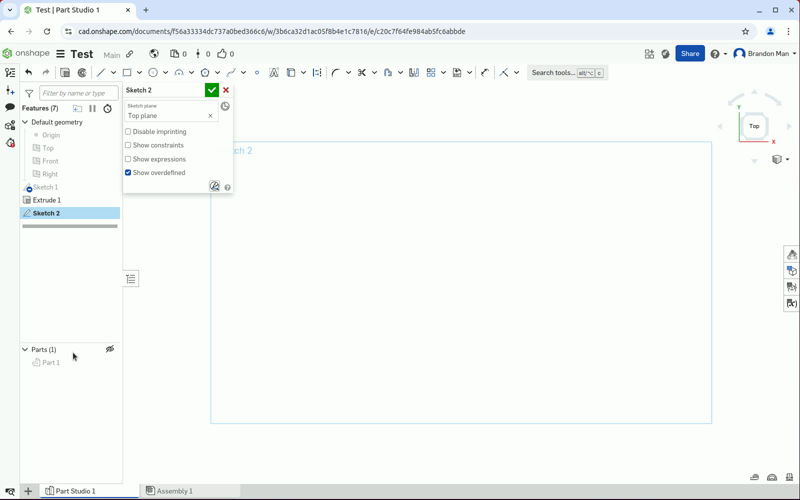
key_down(shift)
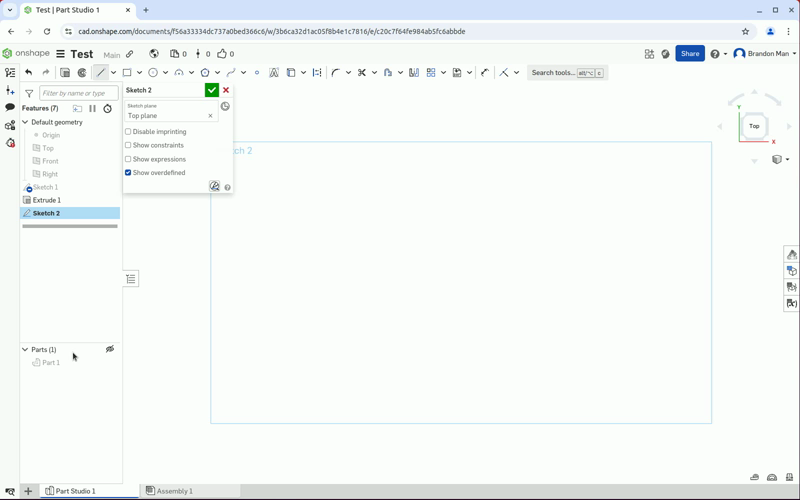
mouse_move(438, 270)
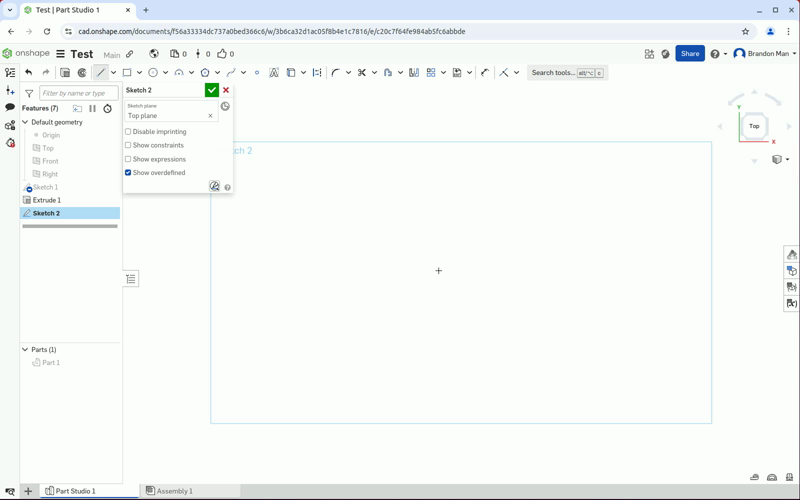
click(438, 270)
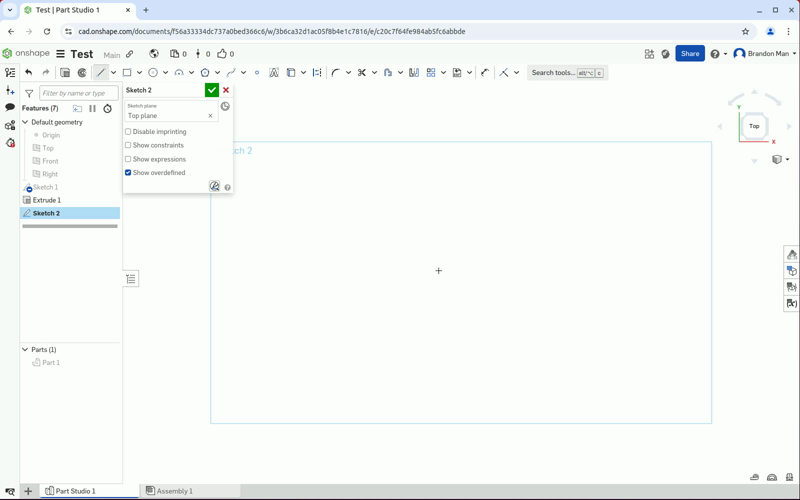
key_up(shift)
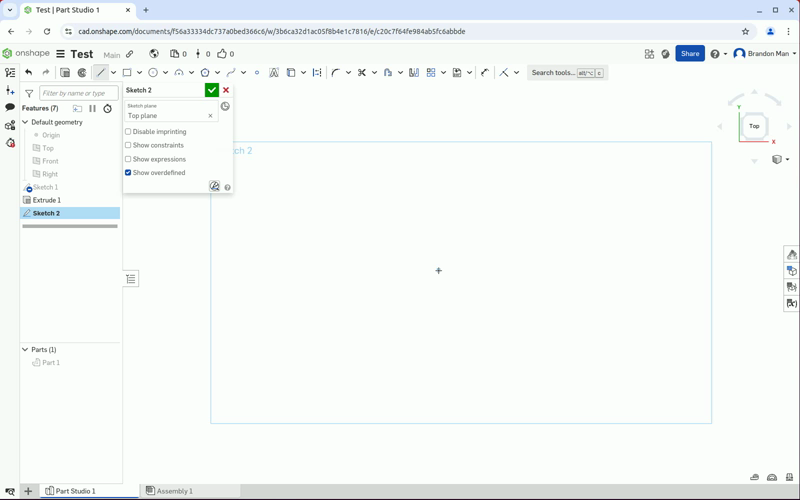
key_down(shift)
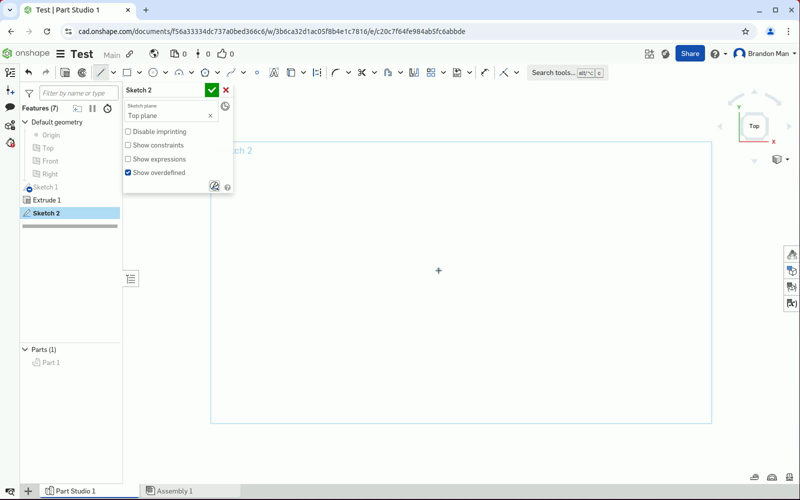
mouse_move(468, 270)
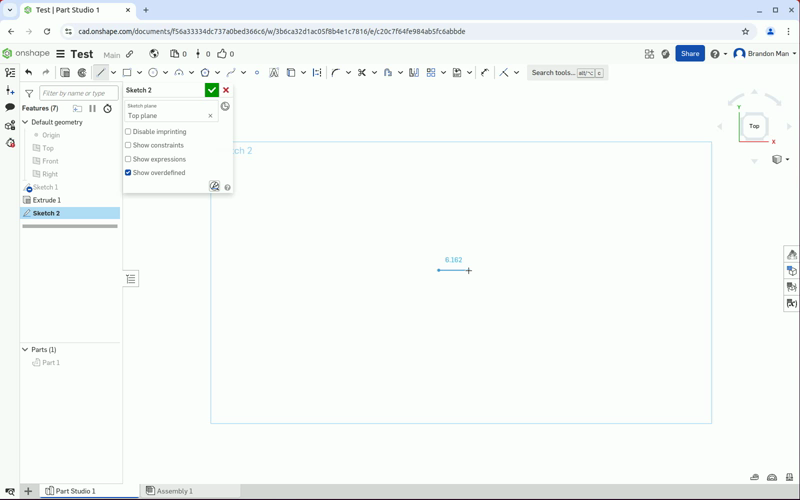
mouse_move(447, 270)
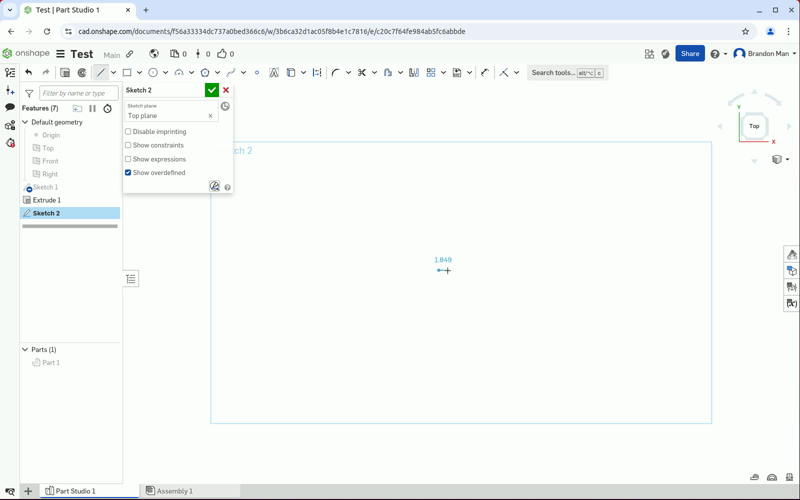
click(447, 270)
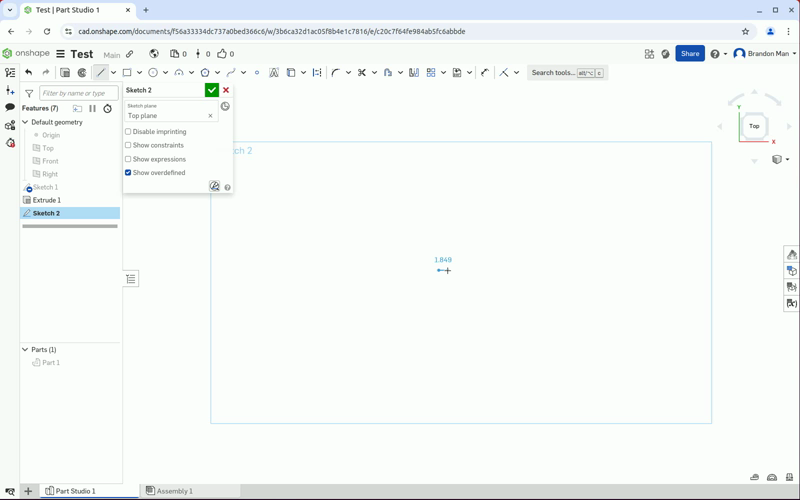
key_up(shift)
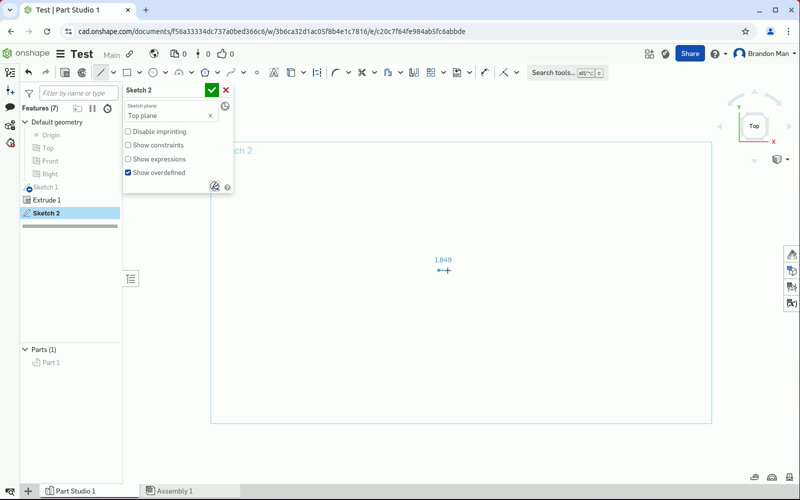
key(esc)
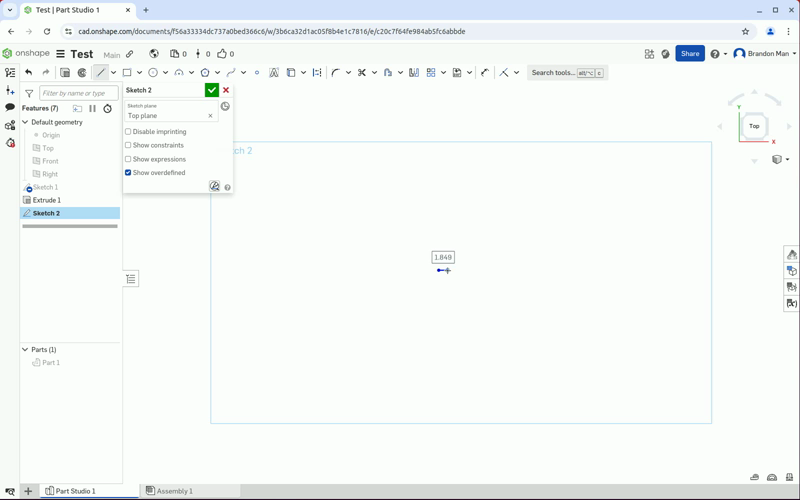
key(a)
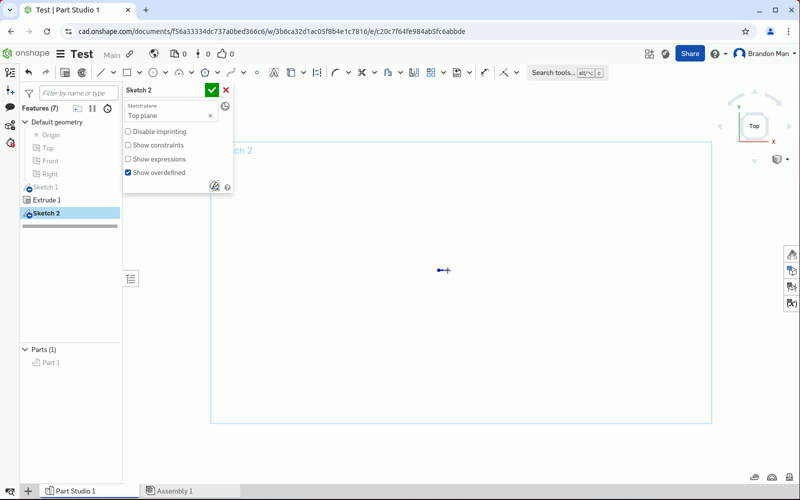
mouse_move(447, 270)
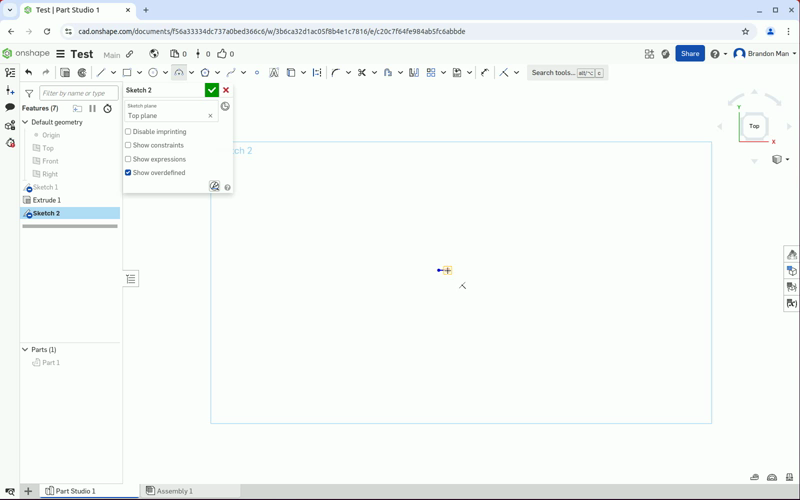
click(447, 270)
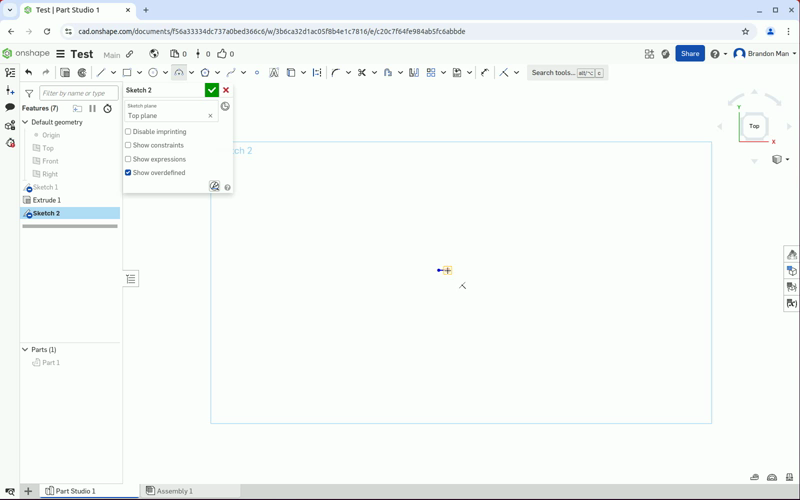
key_down(shift)
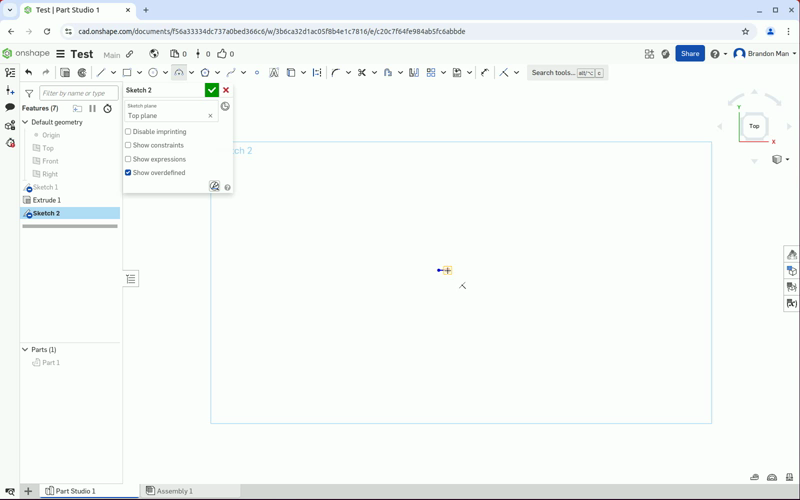
mouse_move(475, 270)
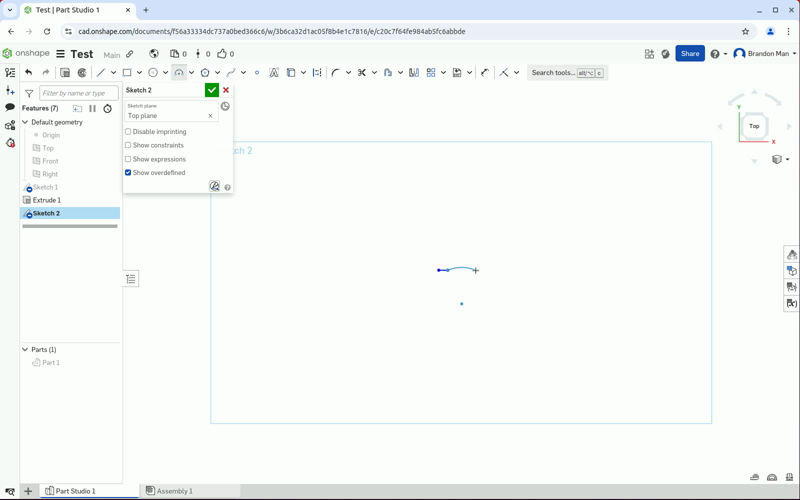
click(475, 270)
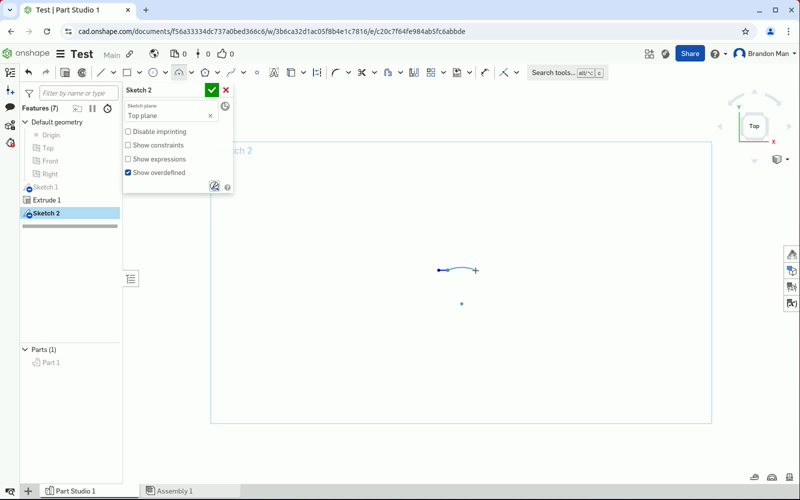
mouse_move(461, 264)
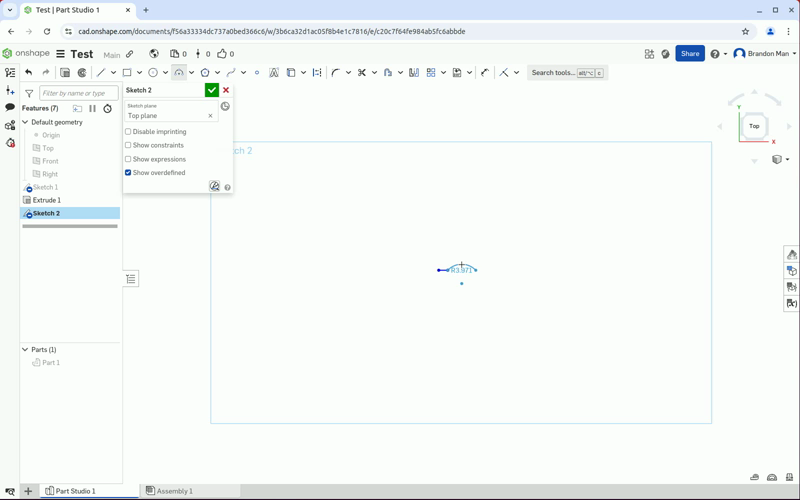
click(461, 264)
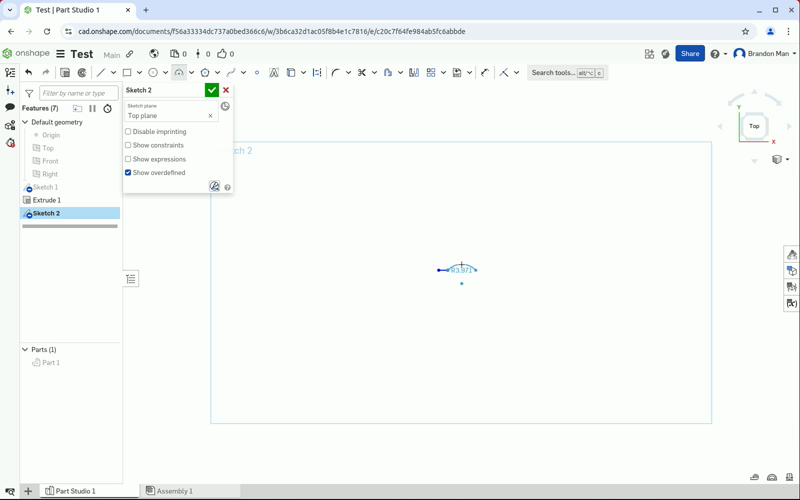
key_up(shift)
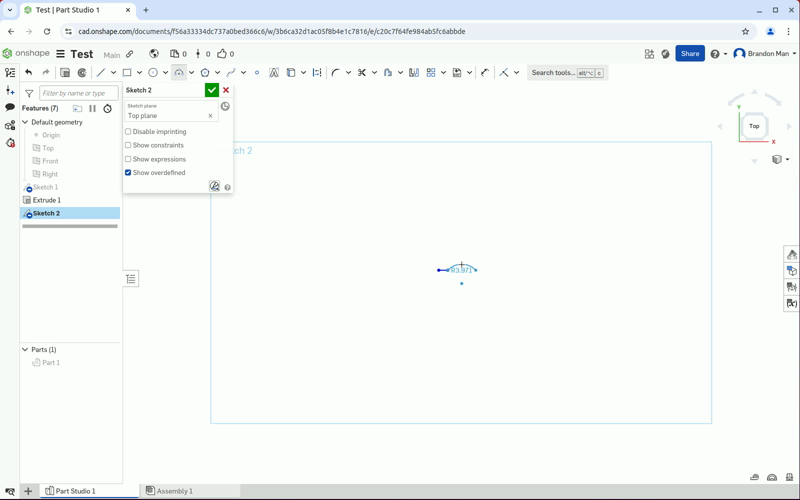
key(esc)
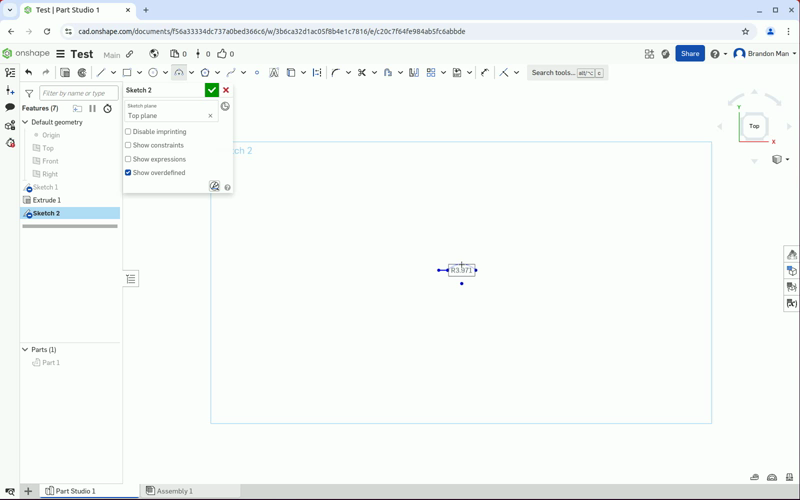
key(l)
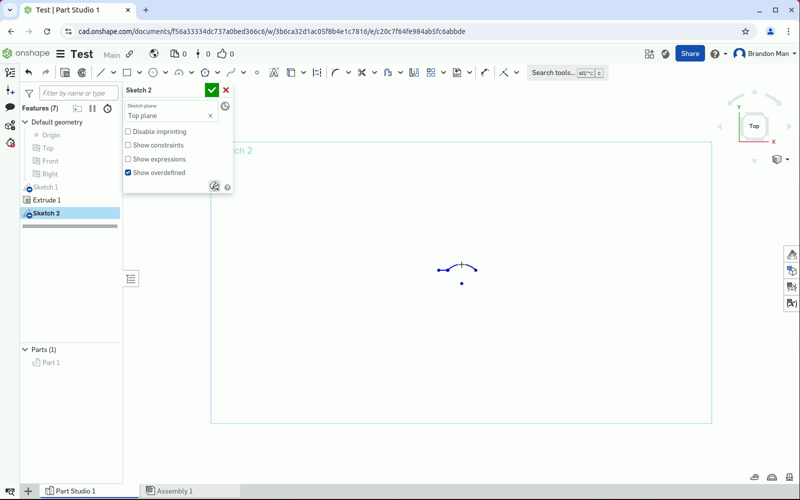
mouse_move(475, 270)
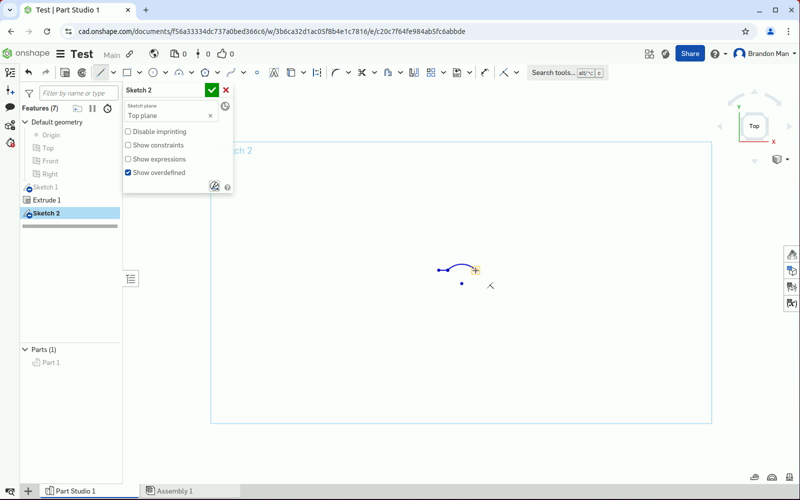
click(475, 270)
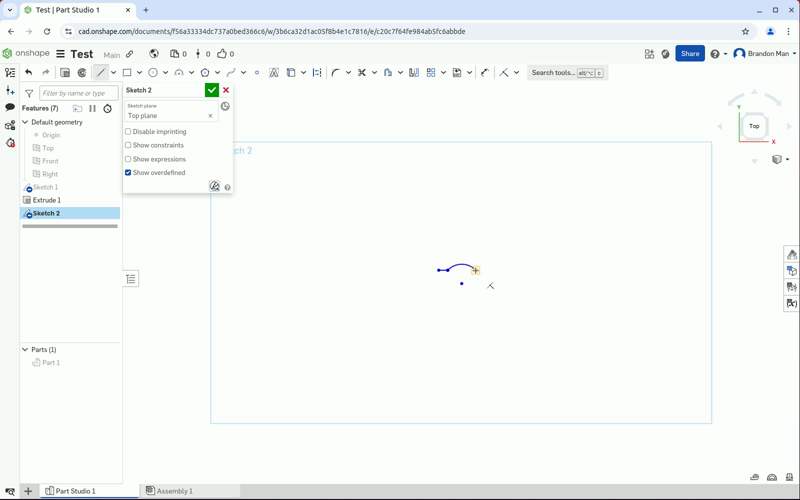
key_down(shift)
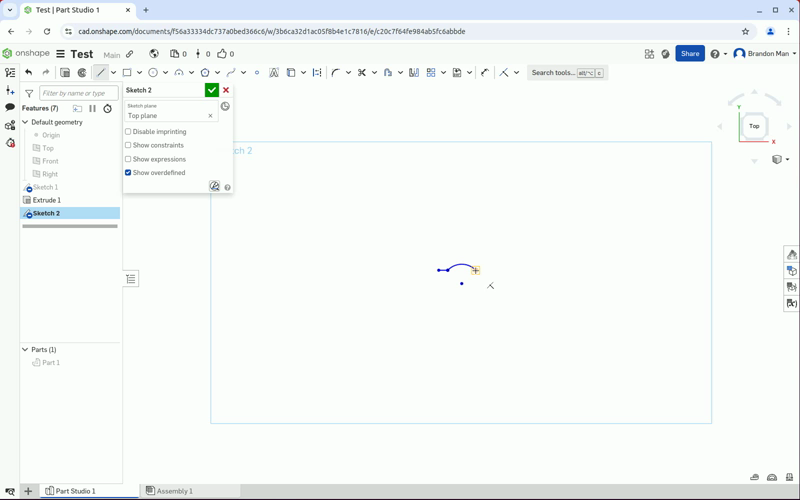
mouse_move(505, 270)
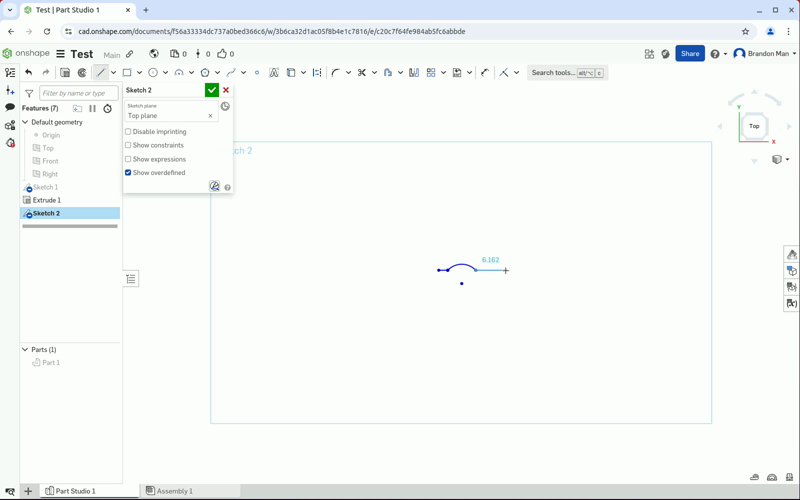
mouse_move(483, 270)
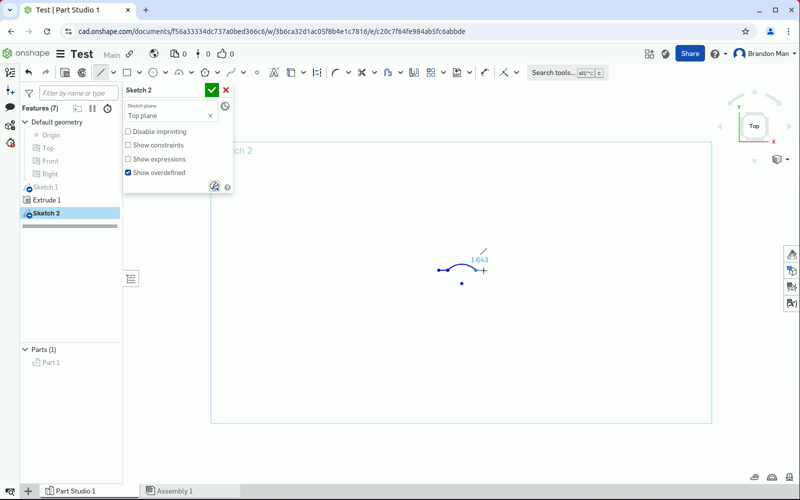
click(483, 270)
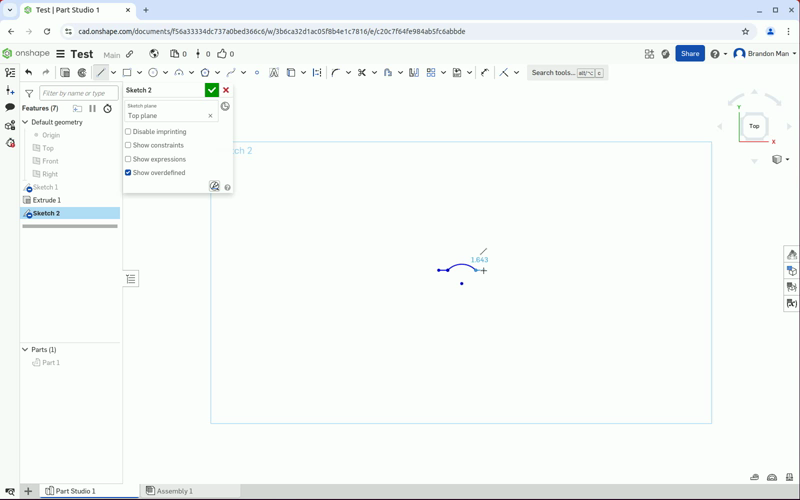
key_up(shift)
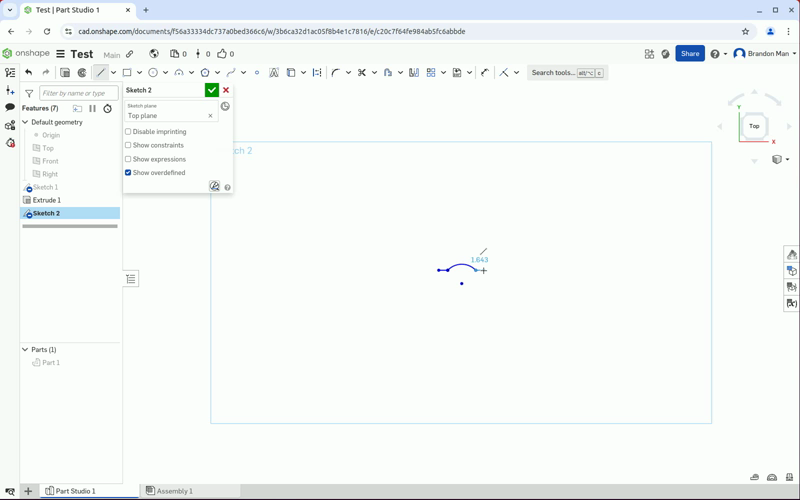
key_down(shift)
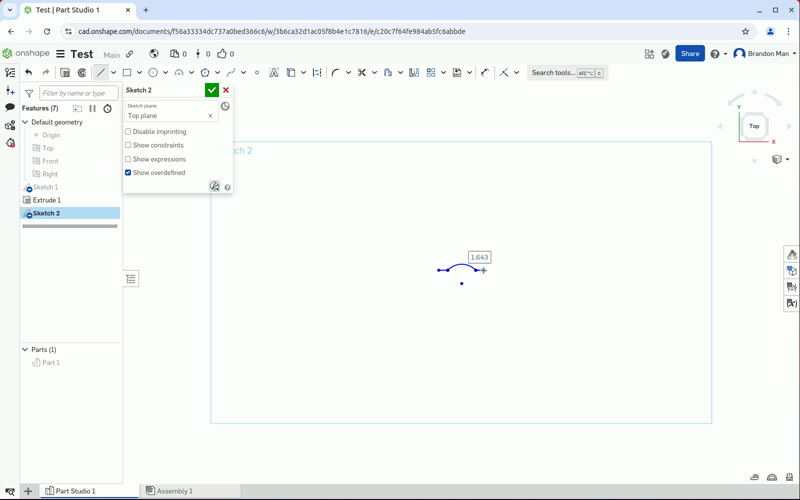
mouse_move(483, 193)
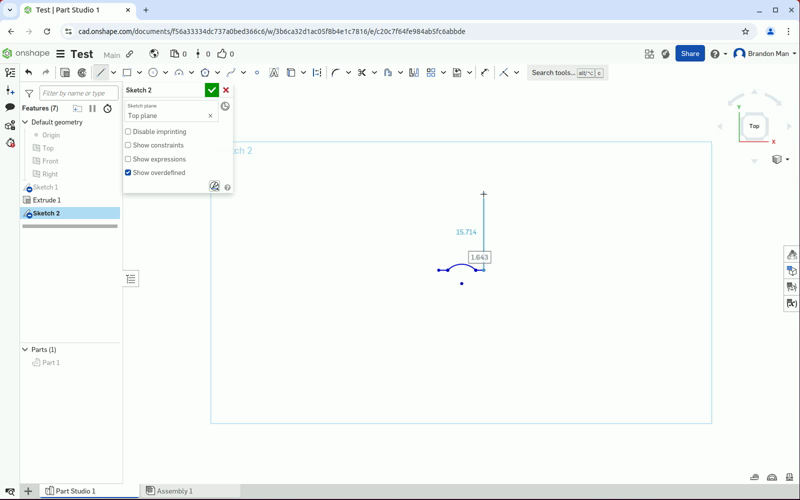
click(483, 193)
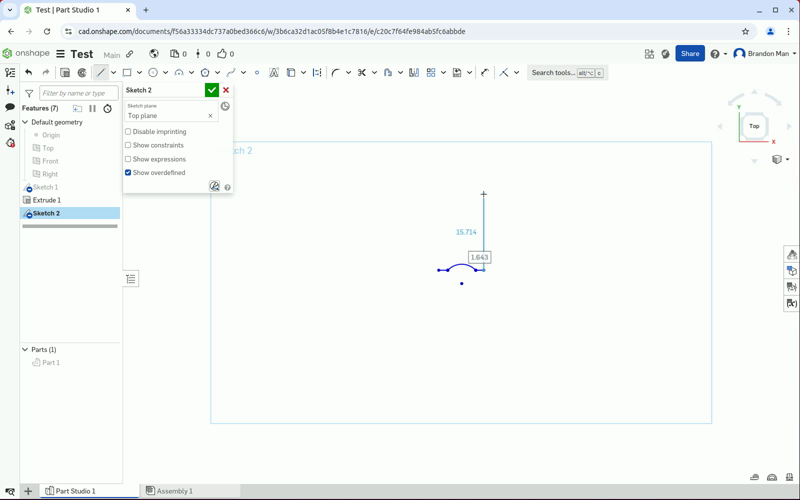
key_up(shift)
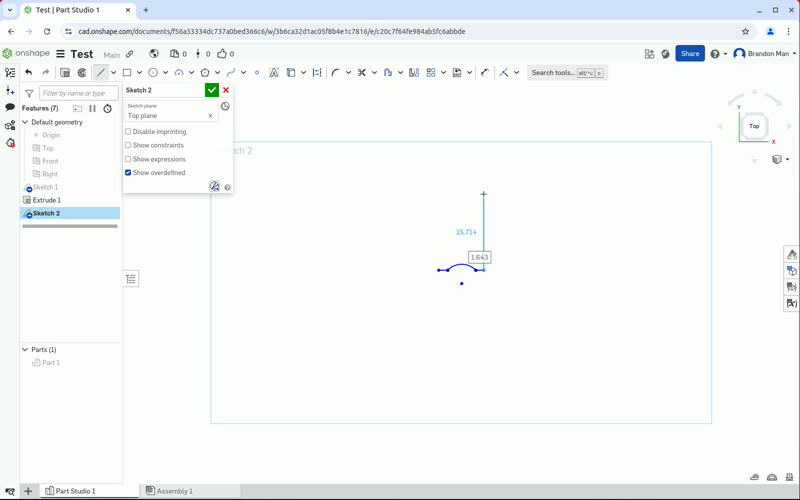
key_down(shift)
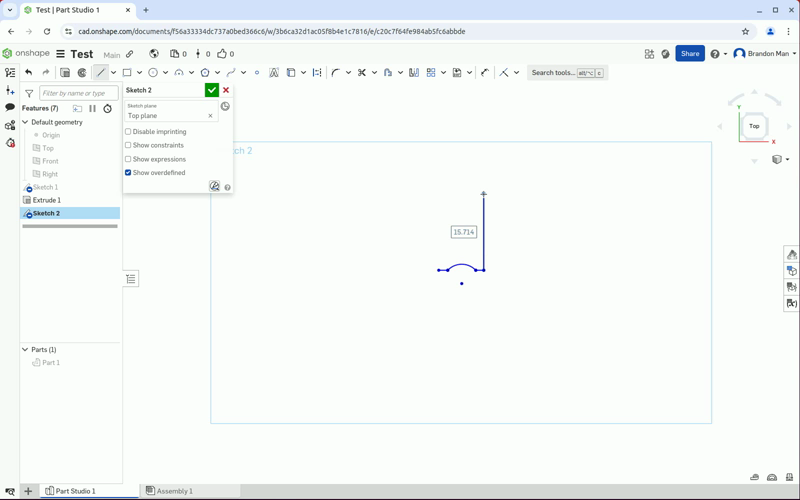
mouse_move(513, 193)
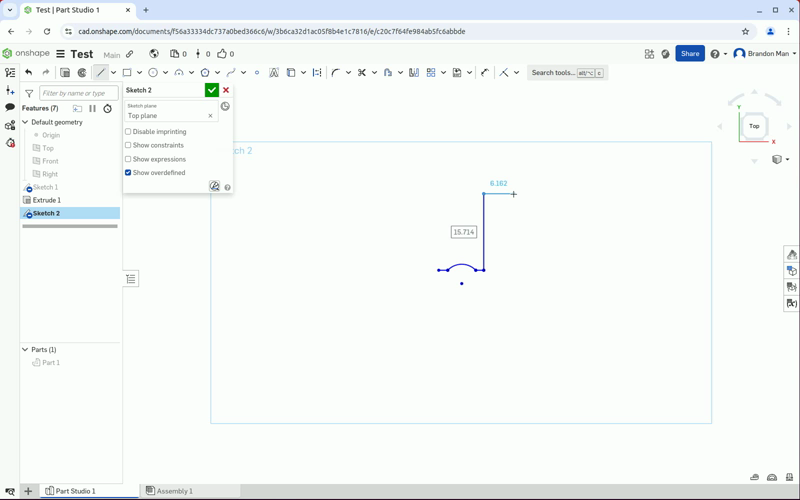
mouse_move(438, 193)
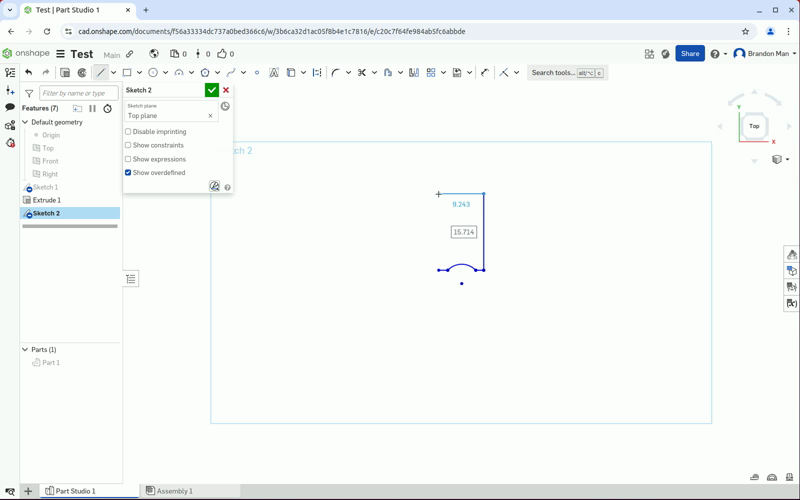
click(438, 193)
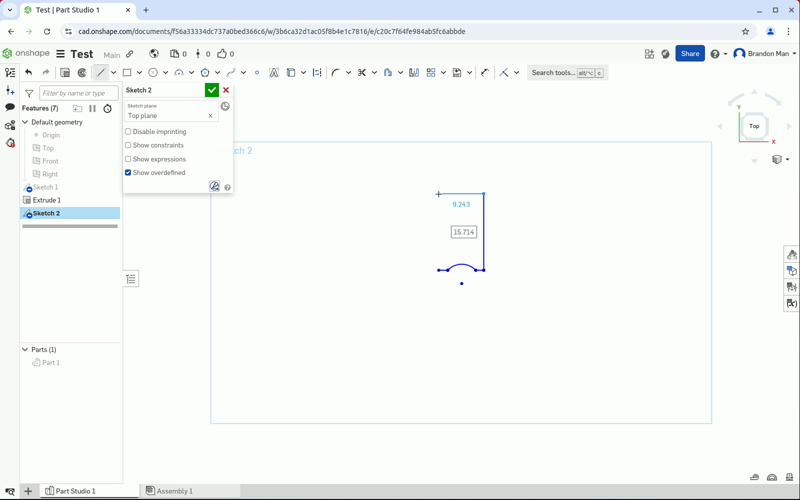
key_up(shift)
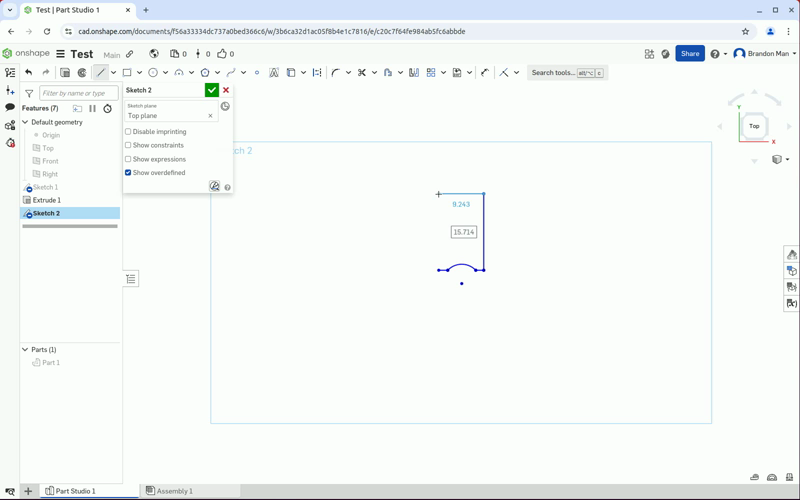
key_down(shift)
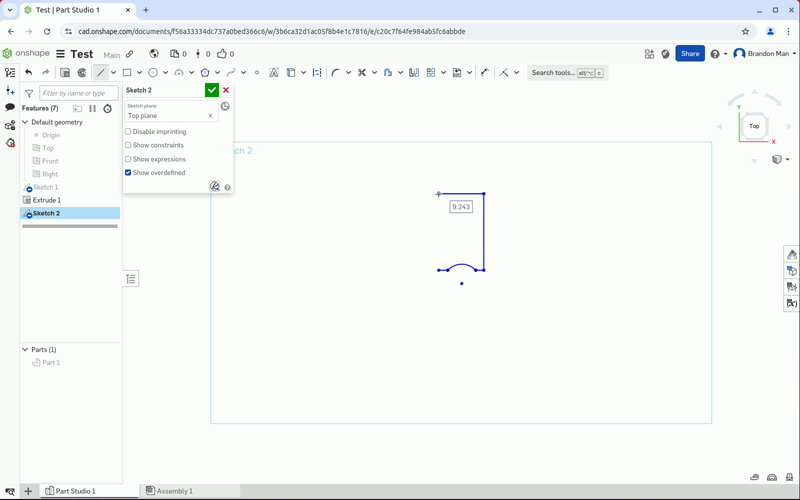
mouse_move(438, 270)
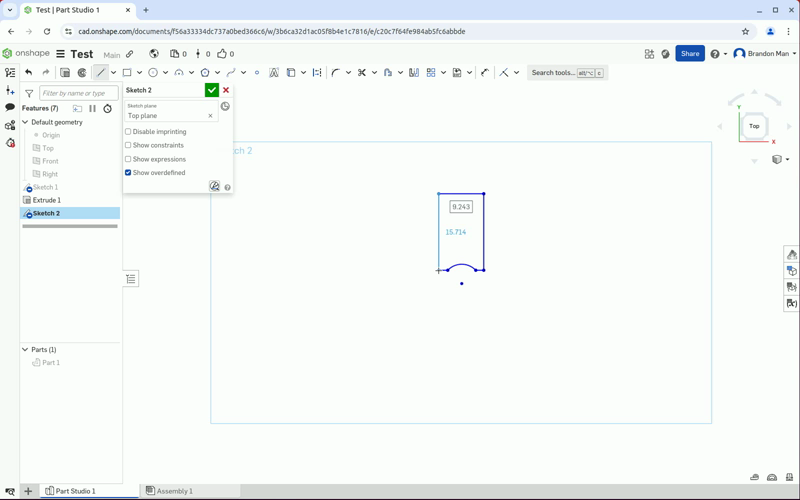
key_up(shift)
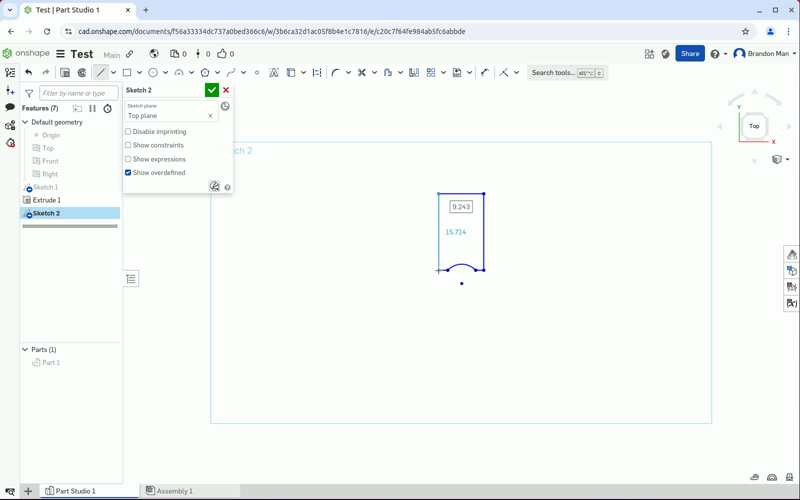
click(438, 270)
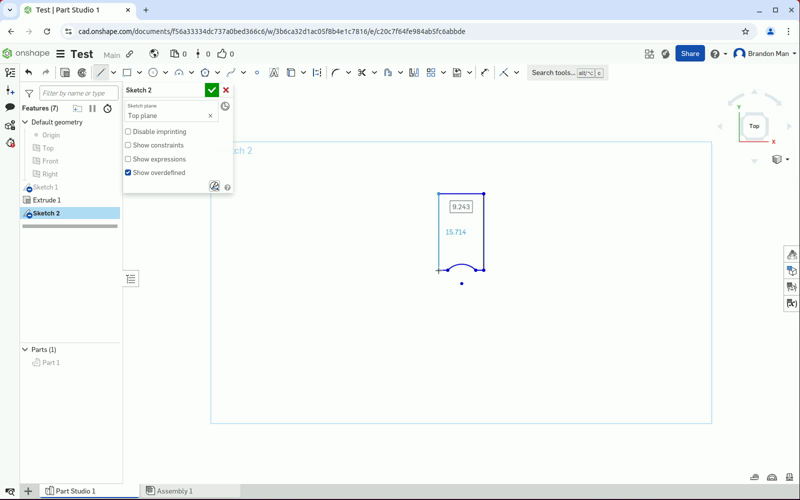
key(esc)
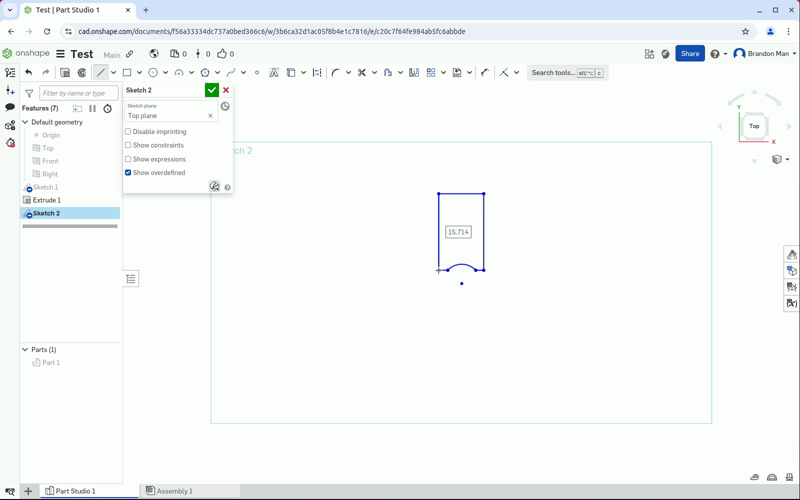
mouse_move(464, 226)
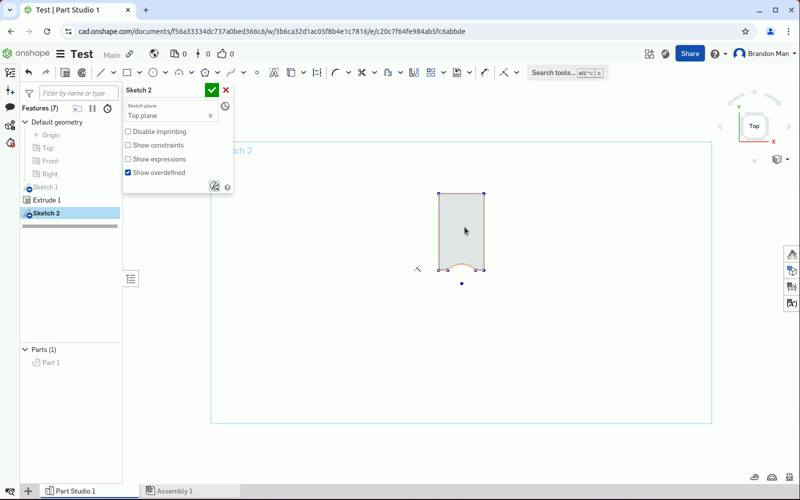
click(464, 226)
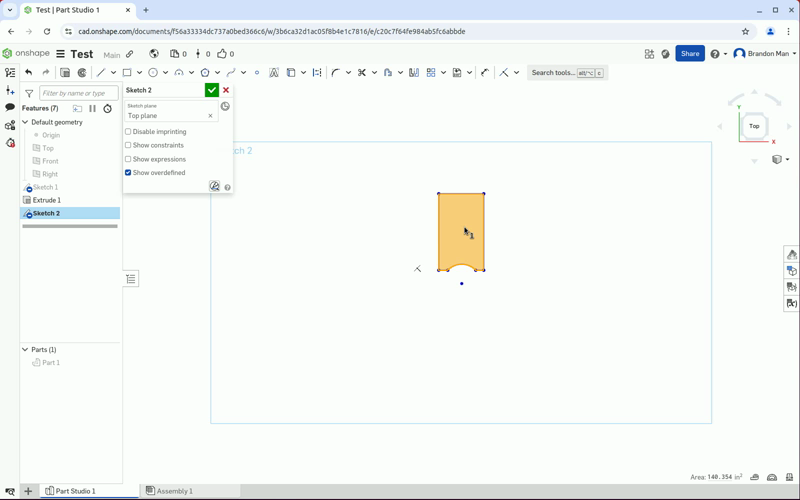
mouse_move(73, 352)
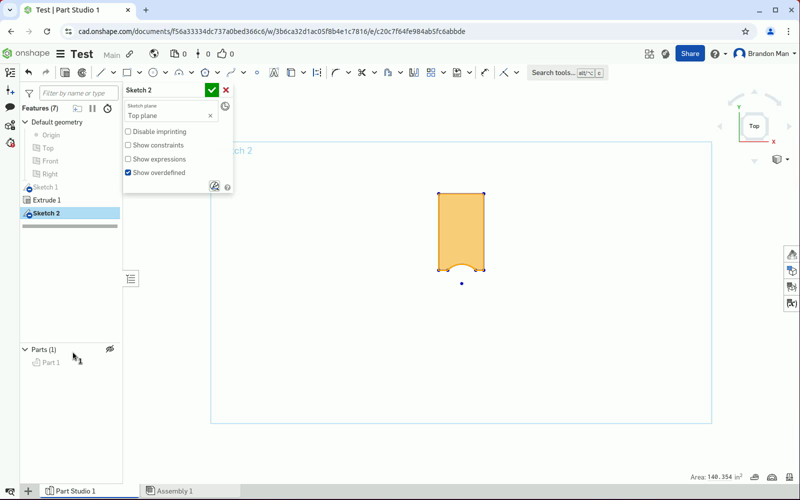
key(shift+y)
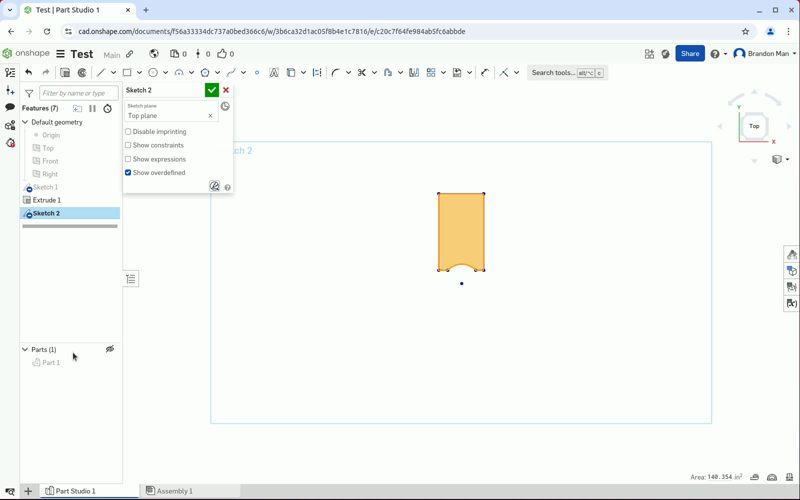
key(shift+e)
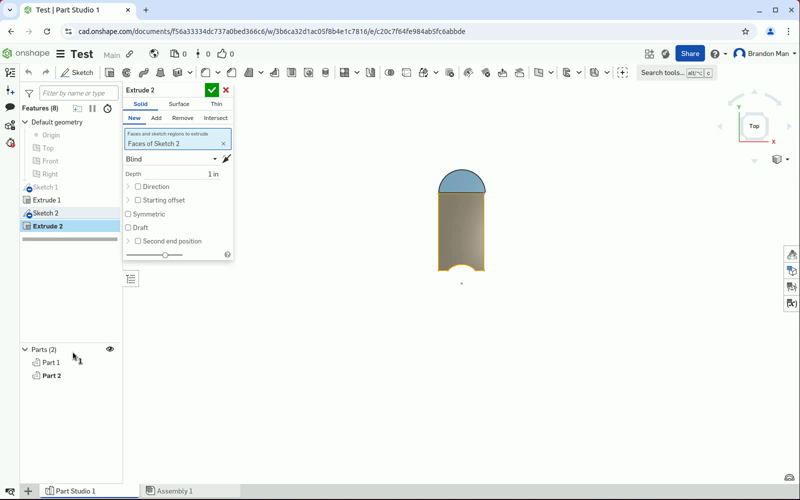
mouse_move(143, 106)
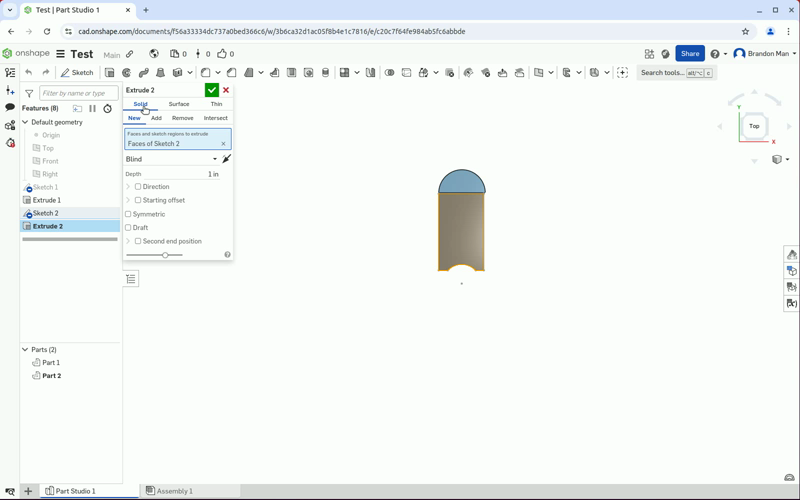
click(143, 106)
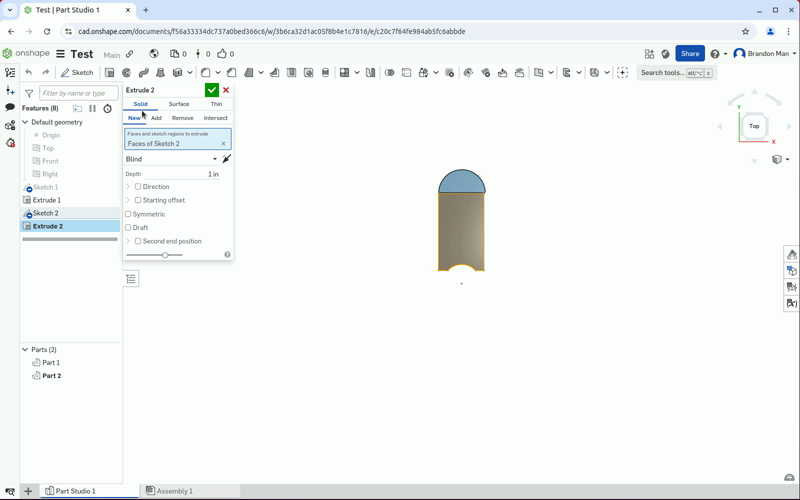
mouse_move(137, 120)
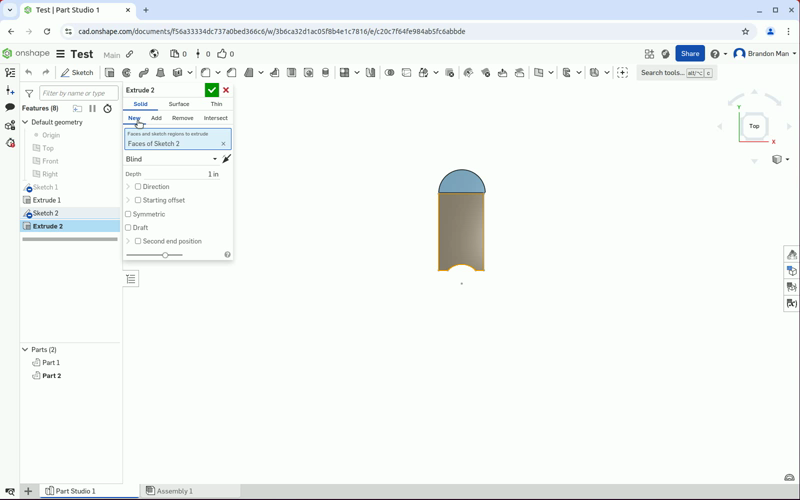
click(137, 120)
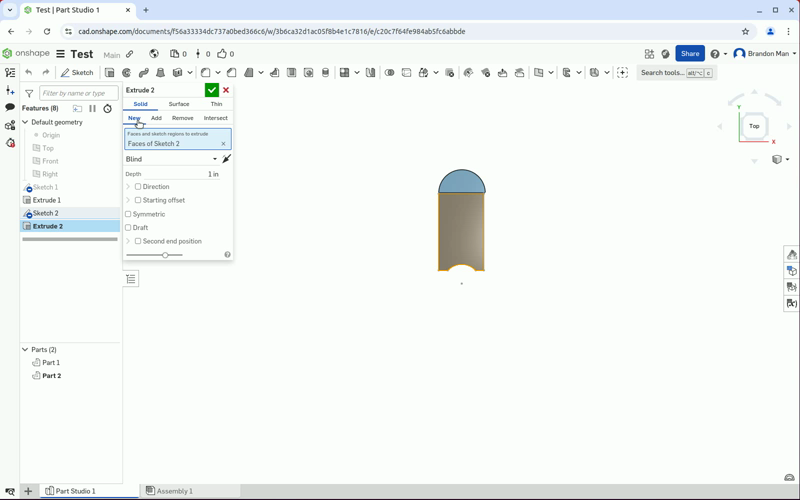
key(tab, 4)
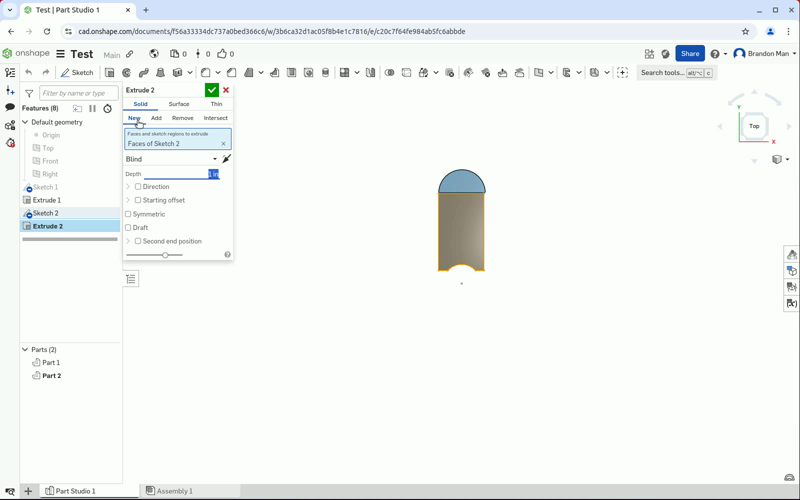
text(5.296)
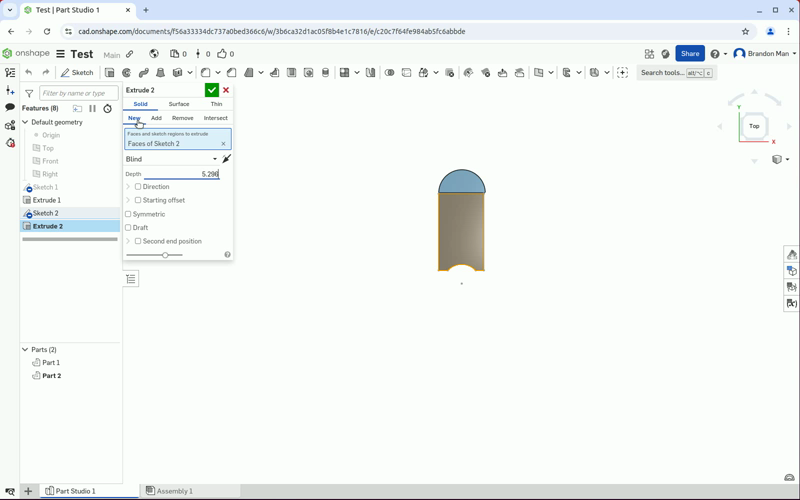
key(enter)
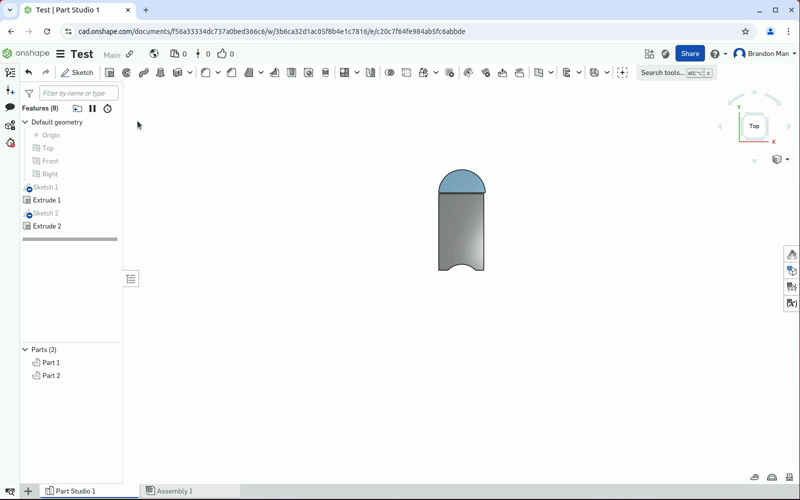
key(shift+h)
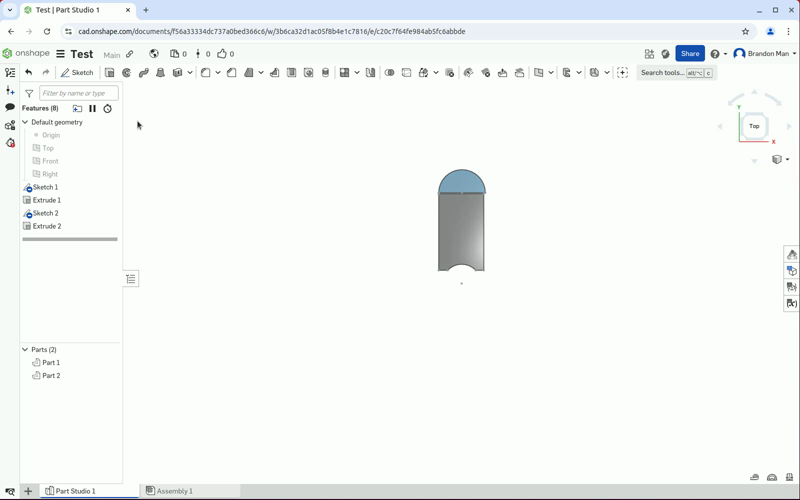
key(shift+h)
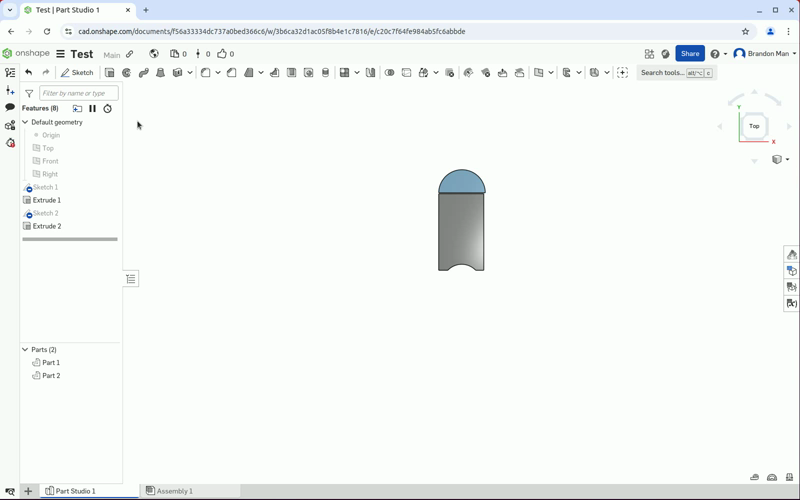
mouse_move(73, 189)
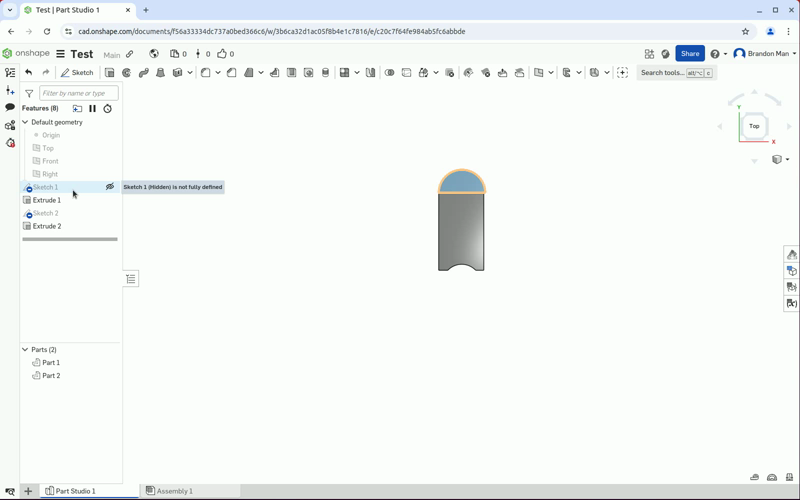
click(73, 189)
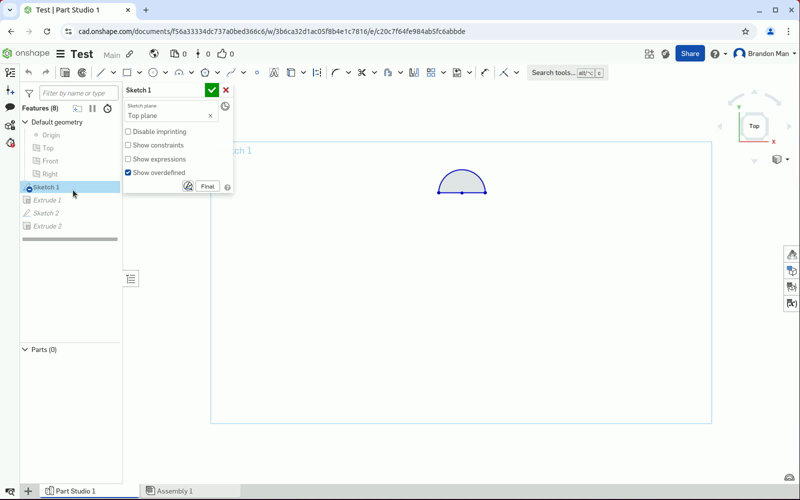
mouse_move(229, 92)
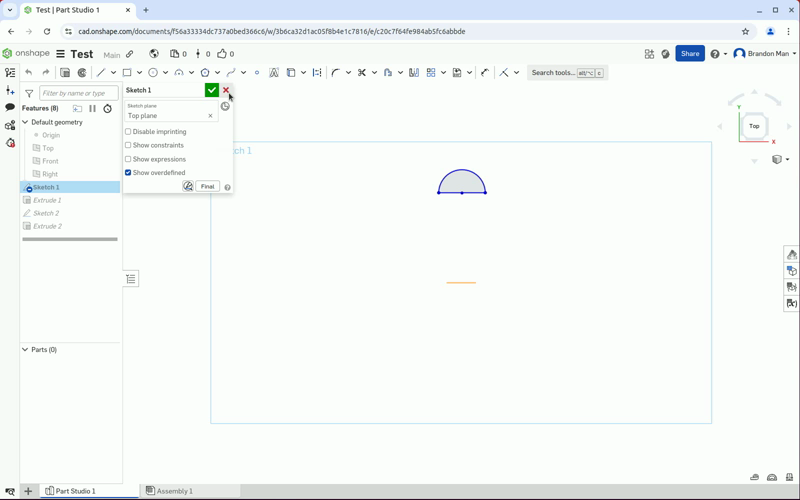
click(229, 92)
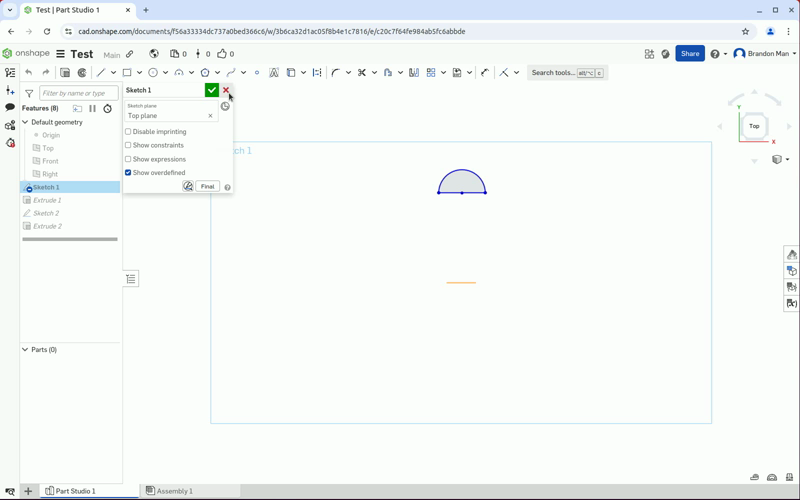
key(shift+s)
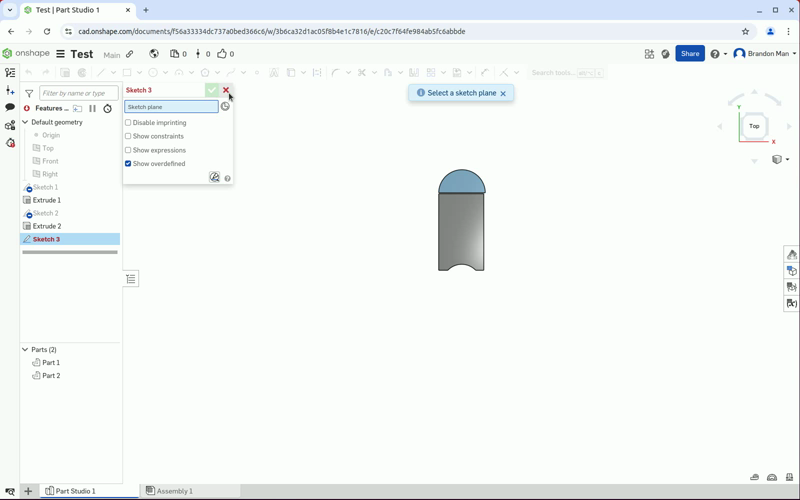
mouse_move(73, 150)
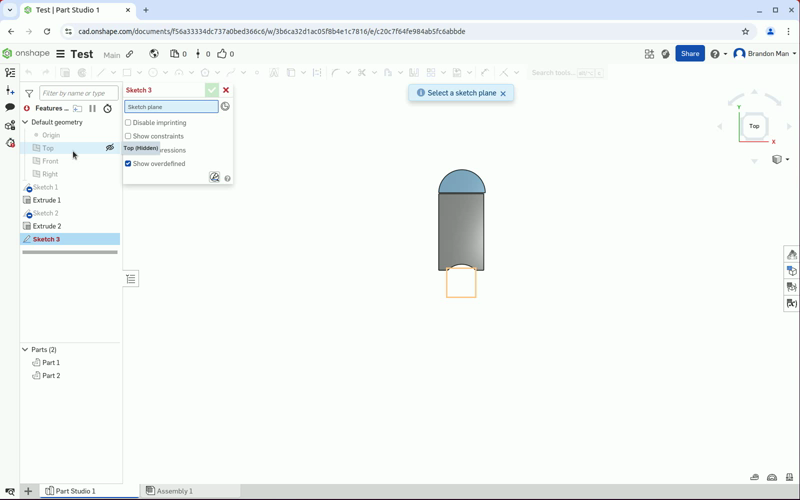
click(73, 150)
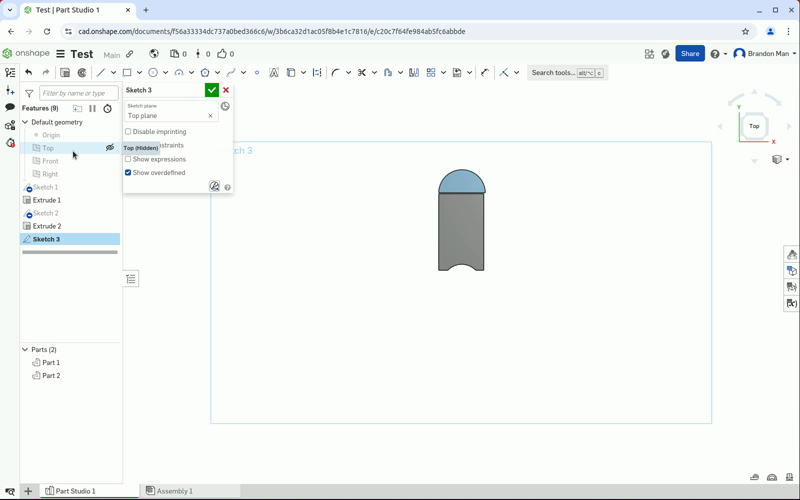
mouse_move(73, 352)
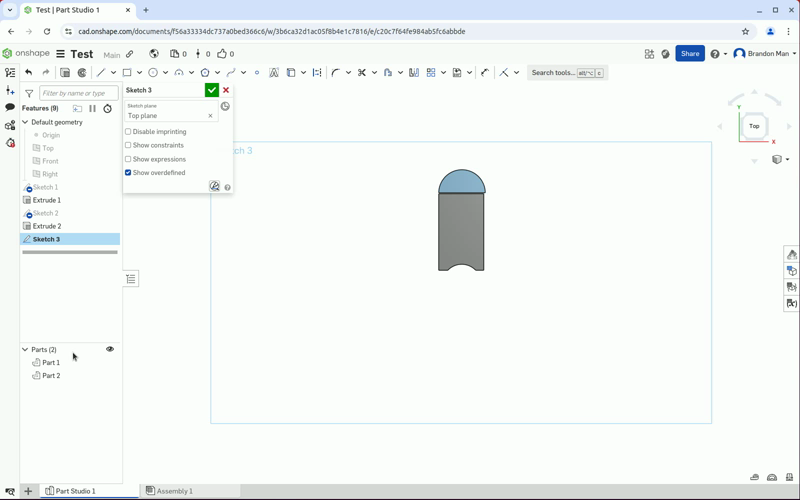
key(y)
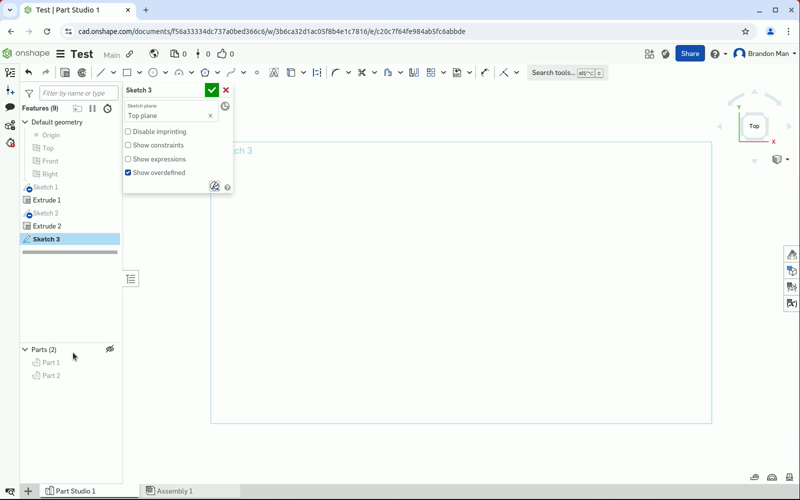
key(a)
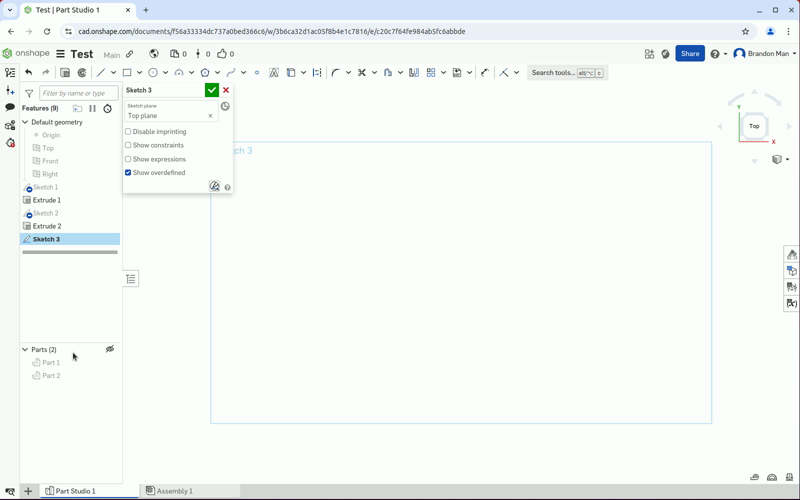
key_down(shift)
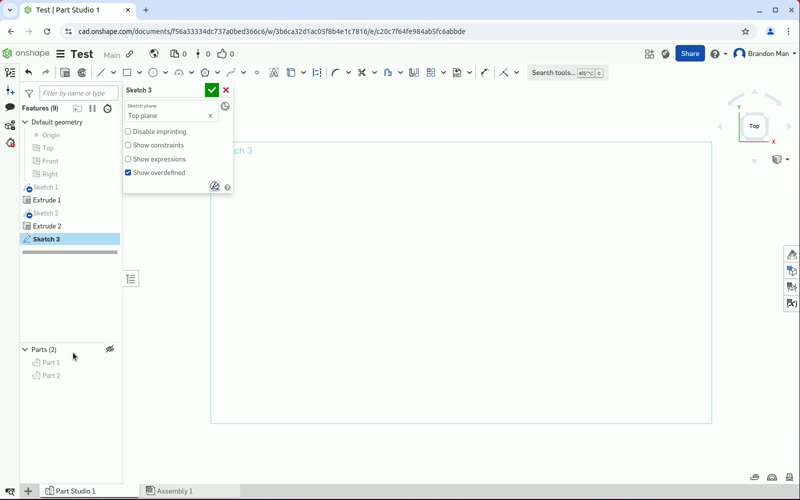
mouse_move(474, 270)
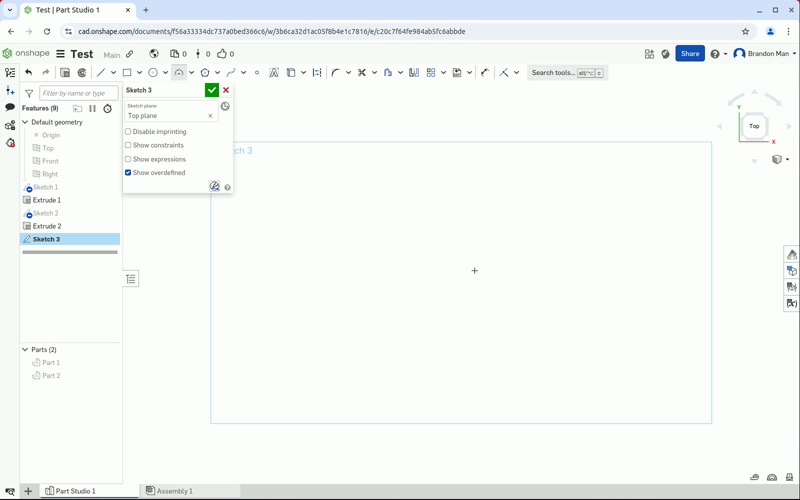
click(474, 270)
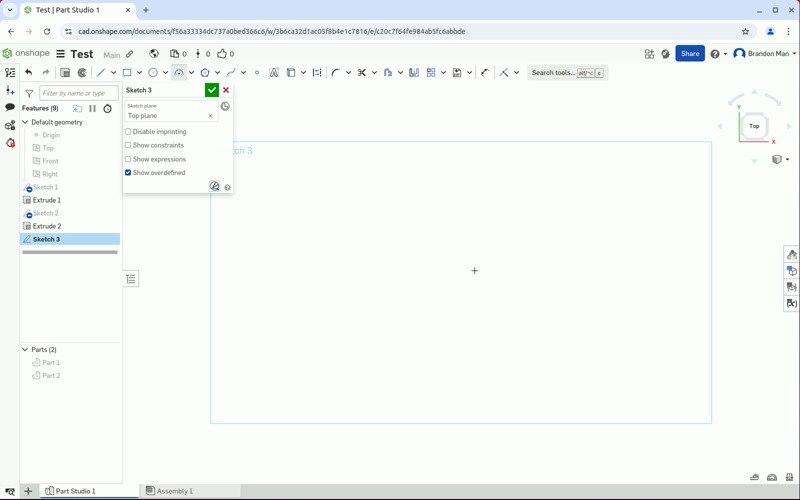
key_up(shift)
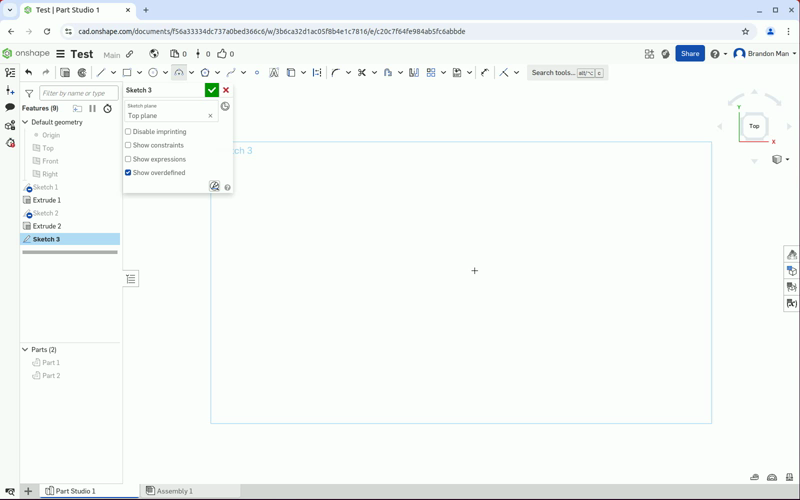
key_down(shift)
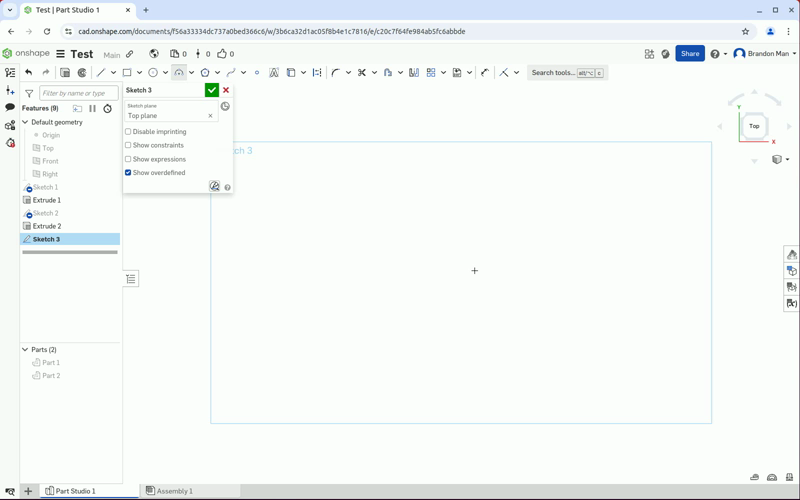
mouse_move(480, 283)
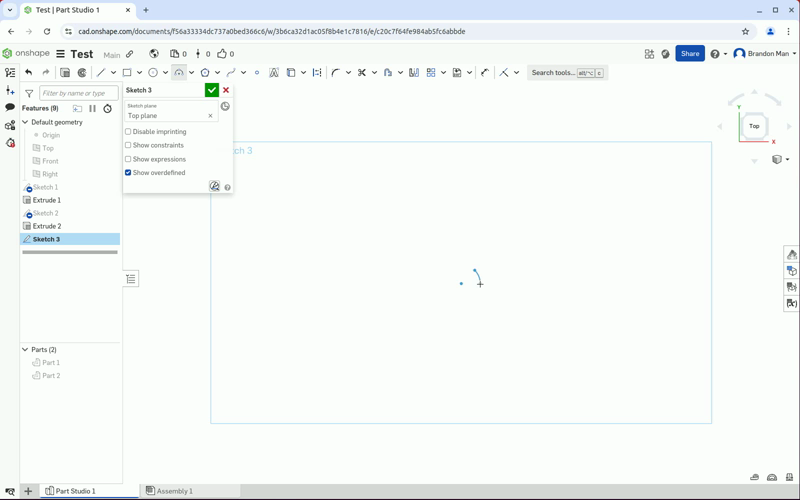
click(480, 283)
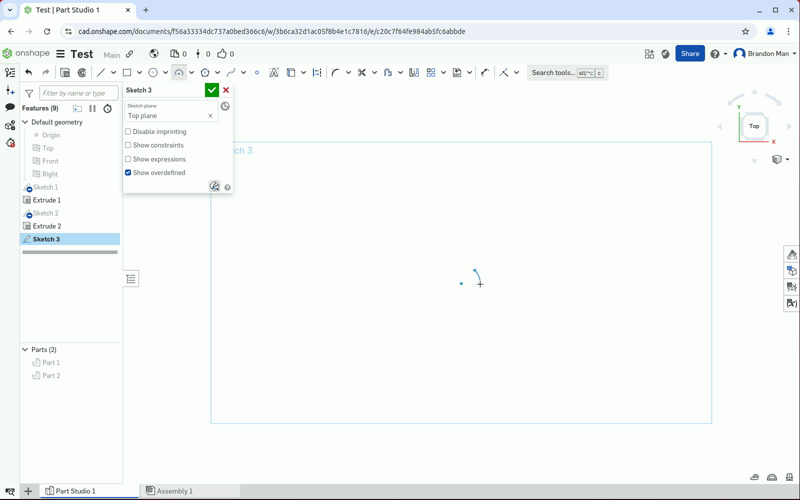
mouse_move(478, 276)
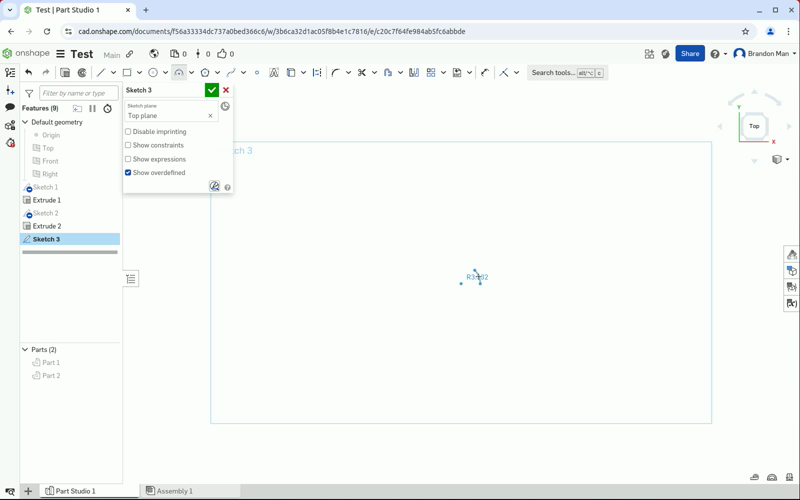
click(478, 276)
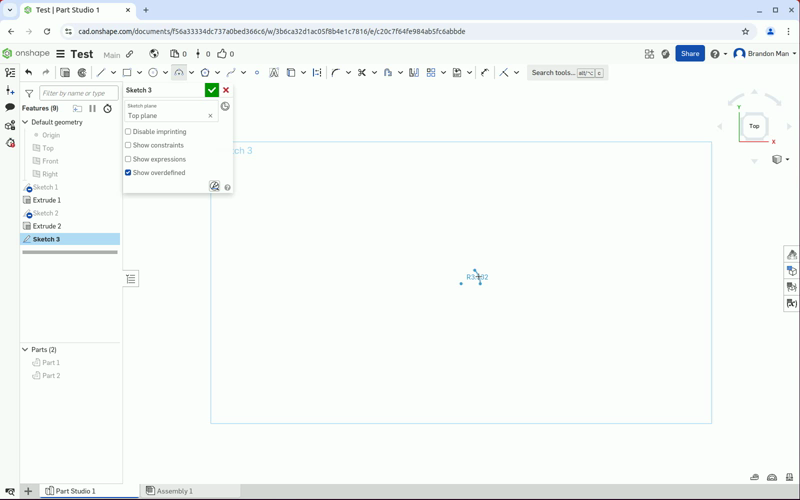
key_up(shift)
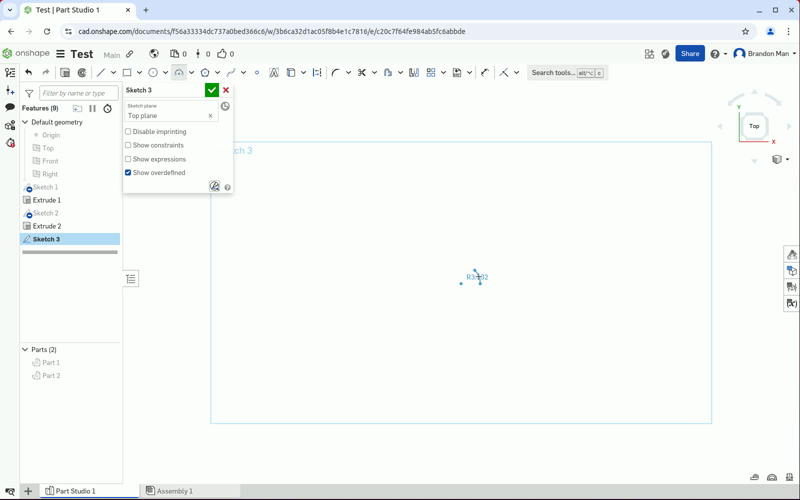
mouse_move(480, 283)
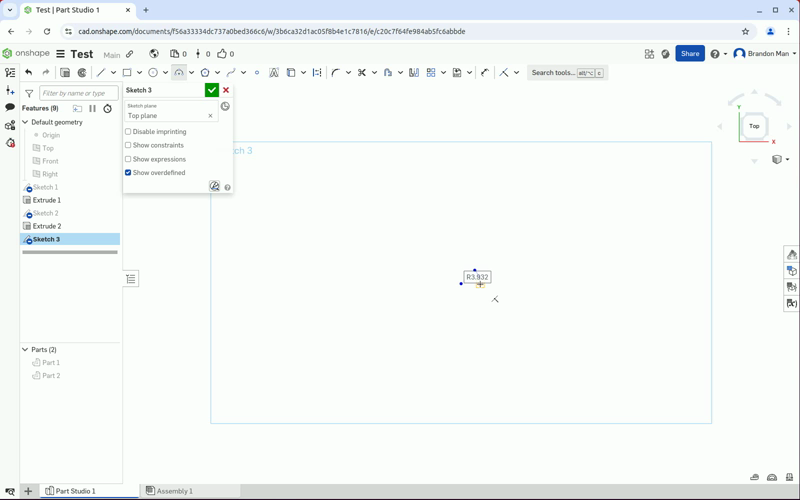
click(480, 283)
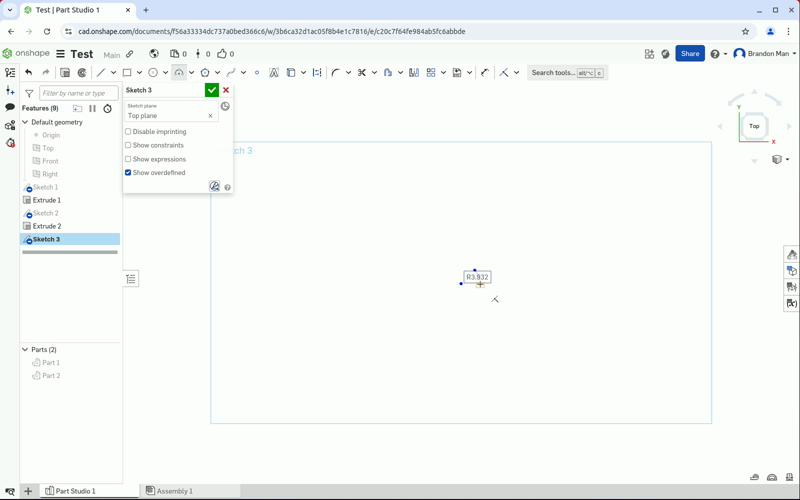
key_down(shift)
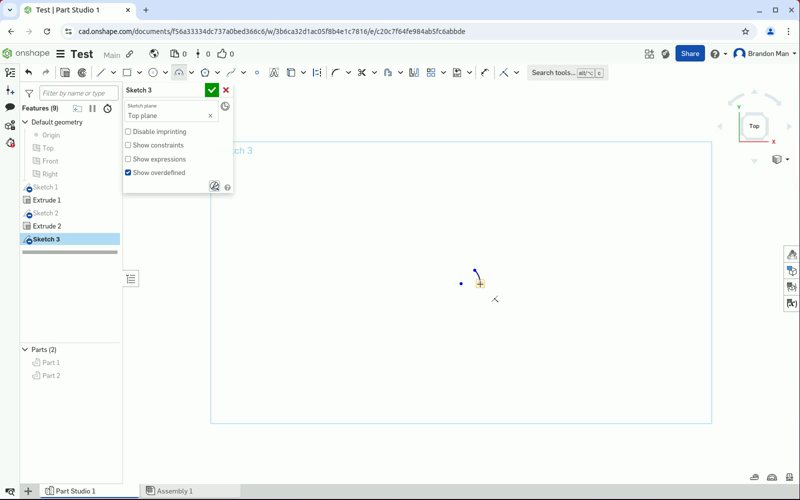
mouse_move(483, 270)
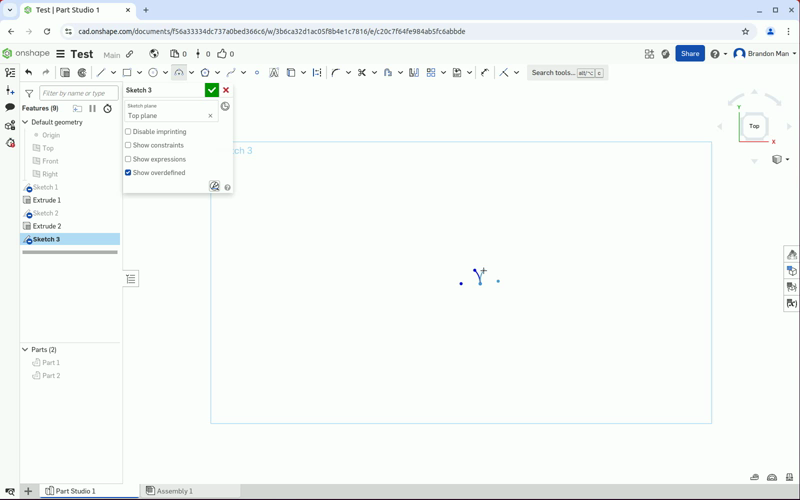
click(483, 270)
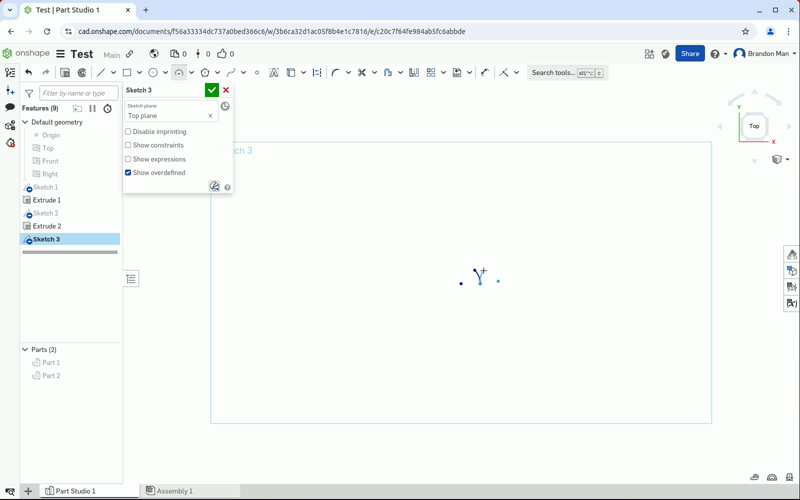
mouse_move(483, 277)
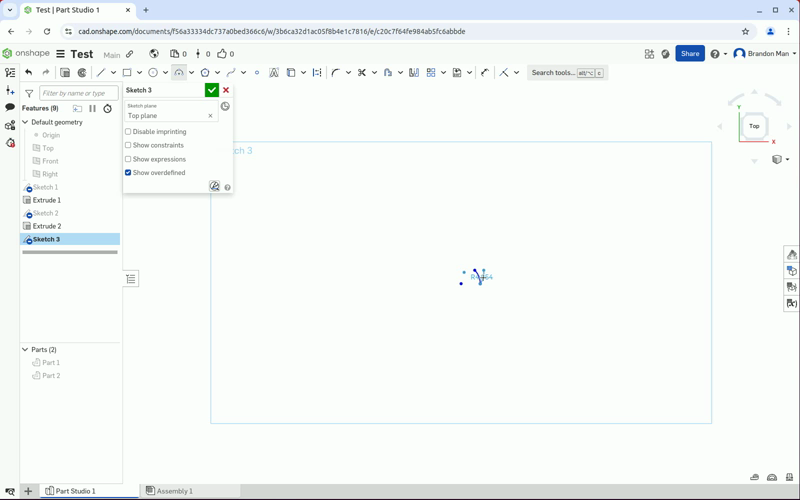
scroll(6)
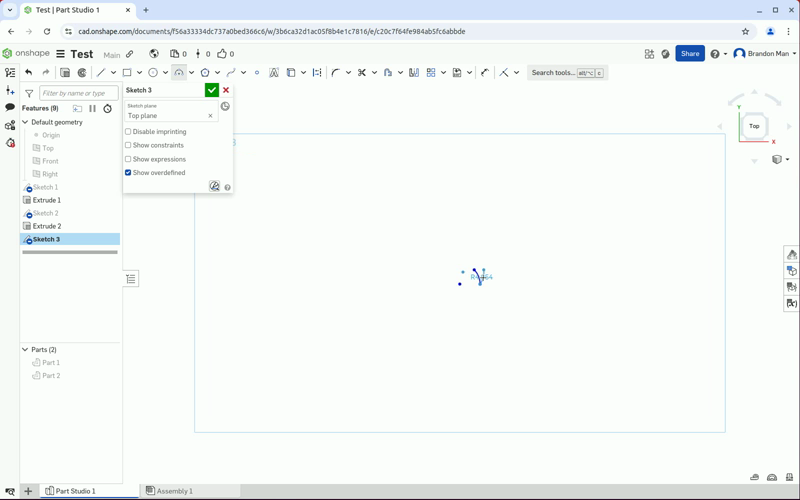
scroll(6)
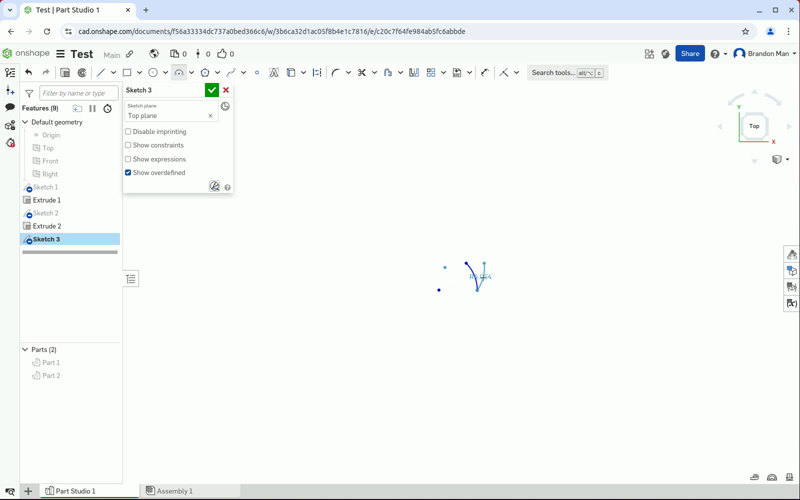
scroll(6)
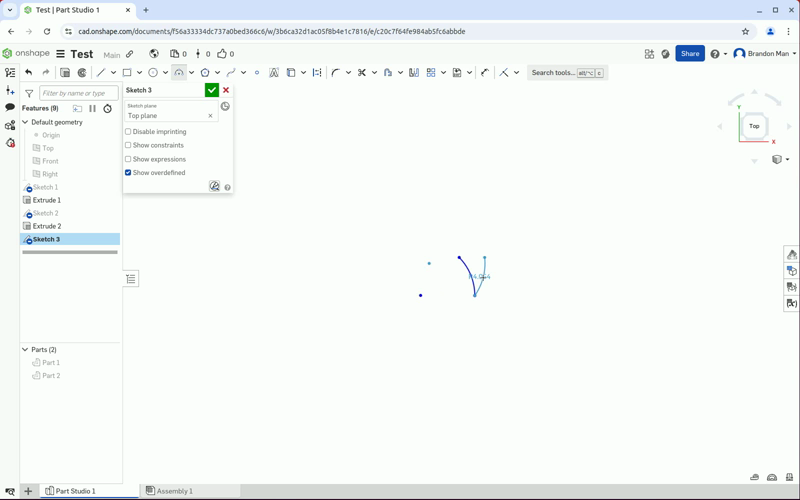
scroll(6)
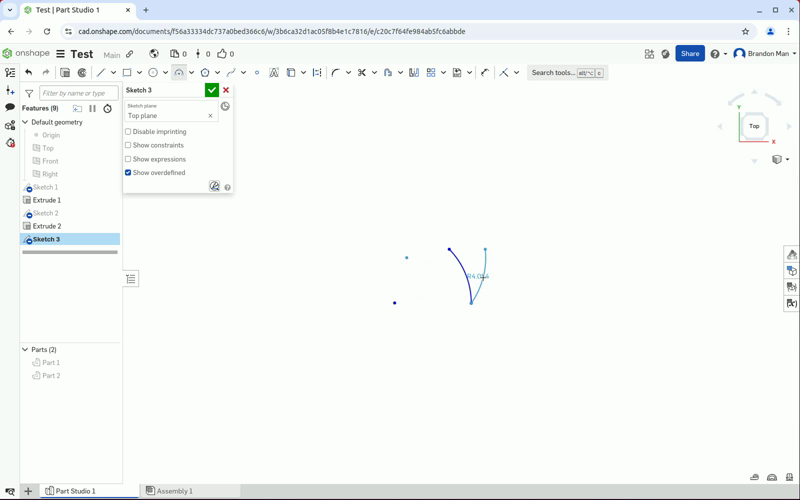
scroll(6)
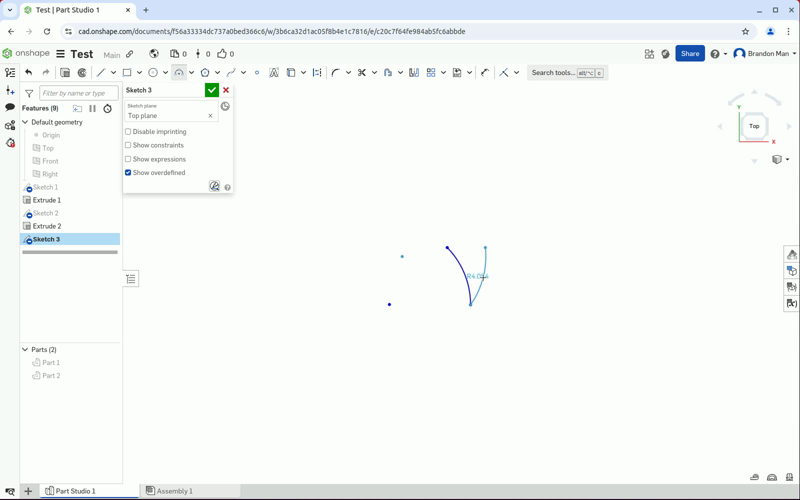
scroll(6)
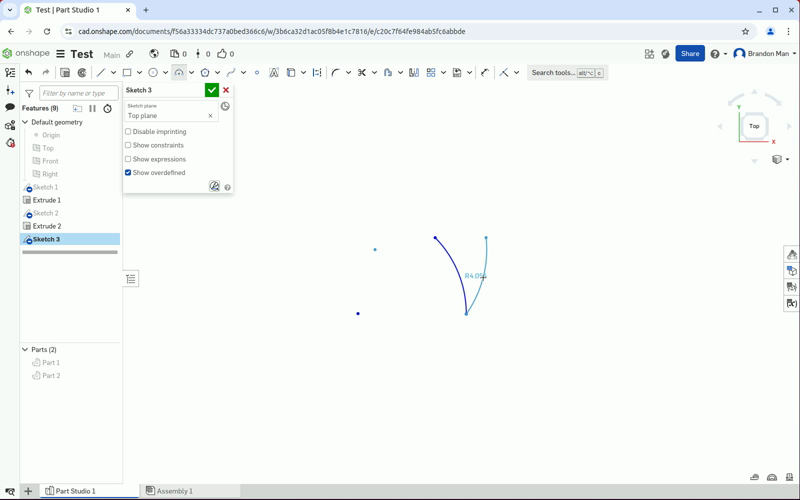
scroll(6)
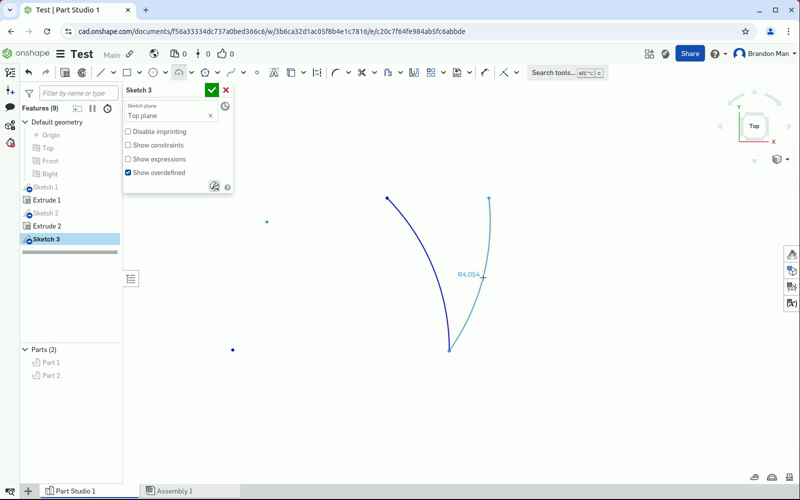
click(483, 277)
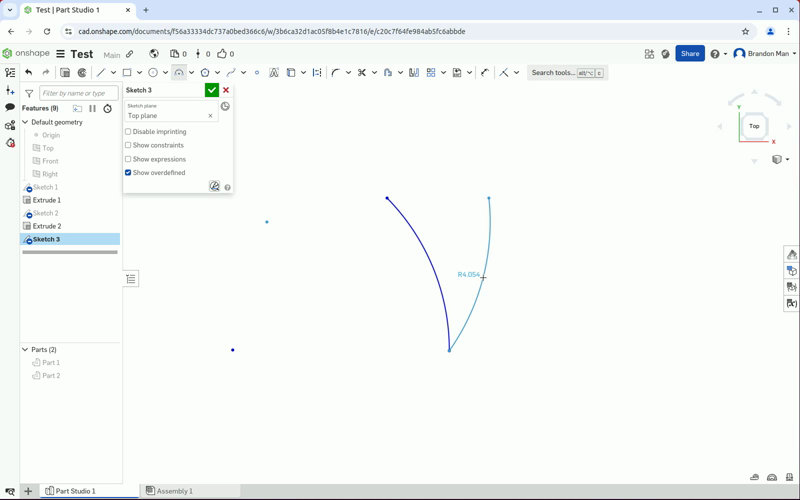
scroll(-6)
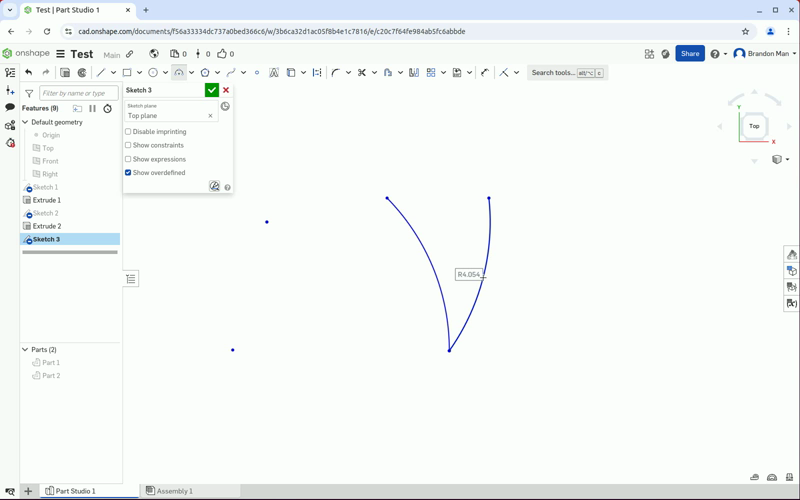
scroll(-6)
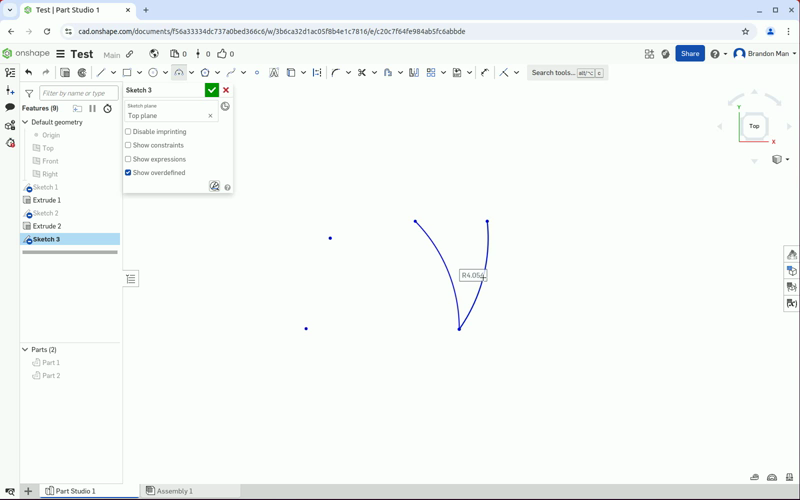
scroll(-6)
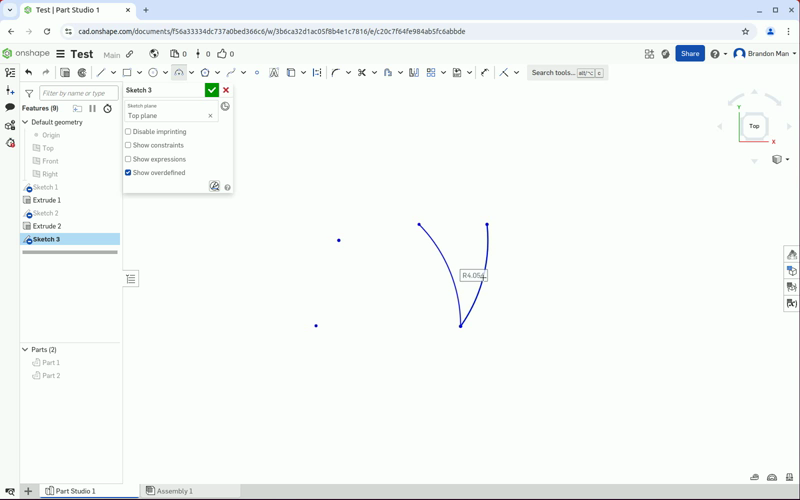
scroll(-6)
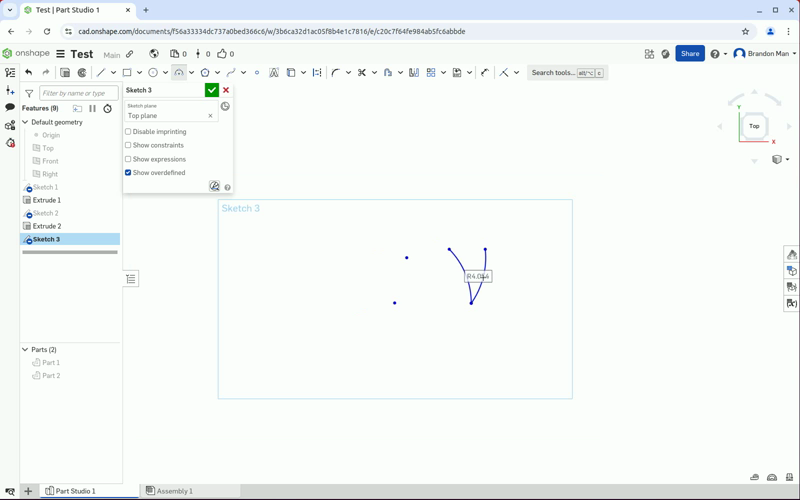
scroll(-6)
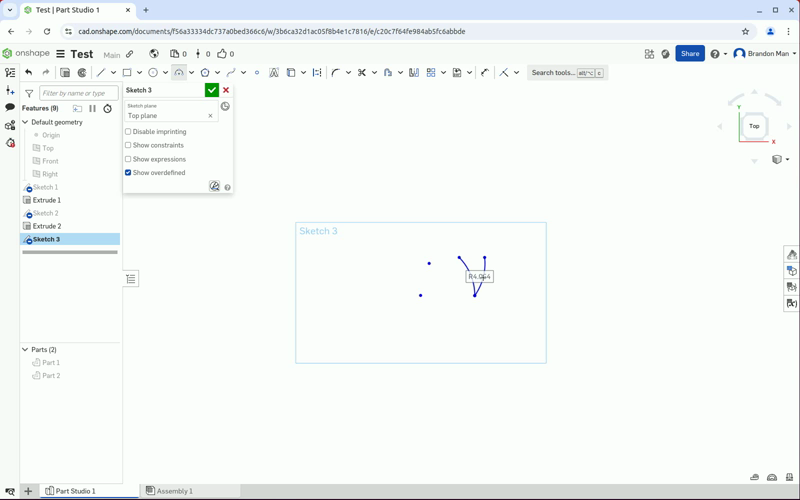
scroll(-6)
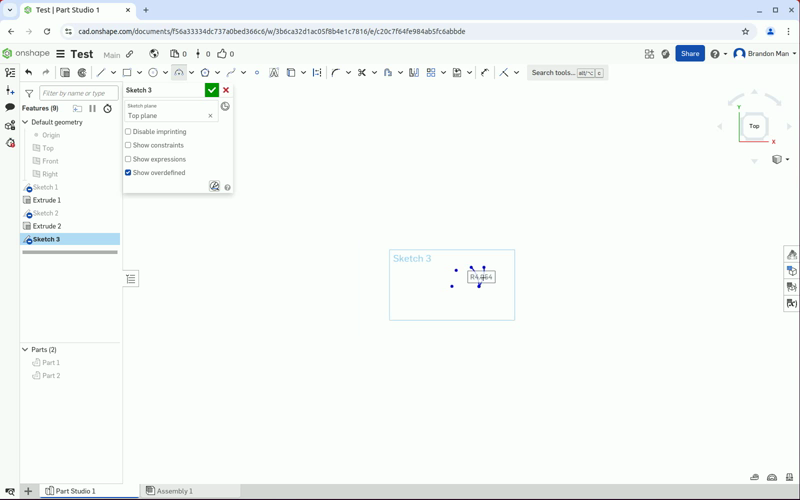
scroll(-6)
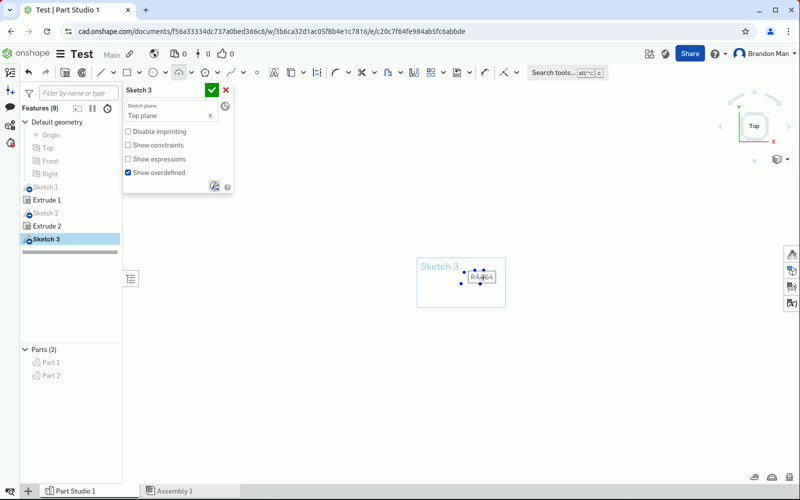
key_up(shift)
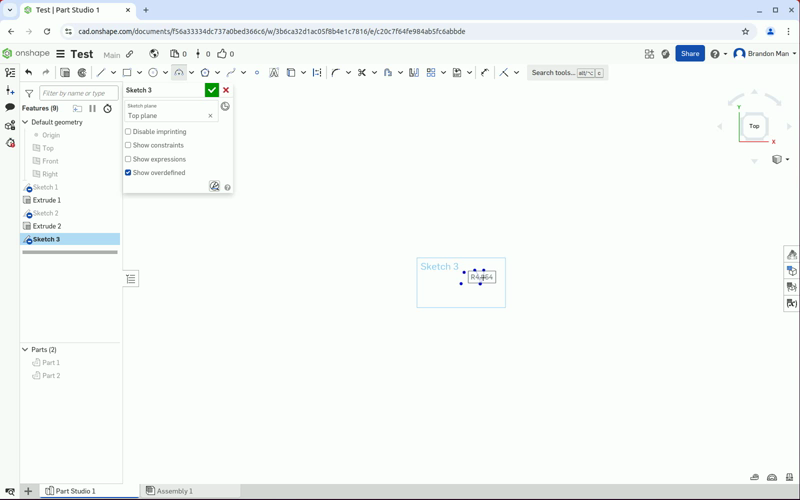
key(esc)
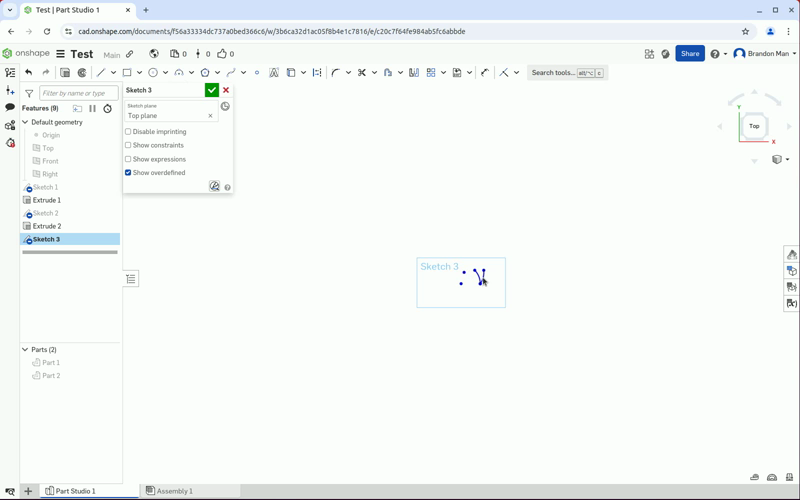
key(l)
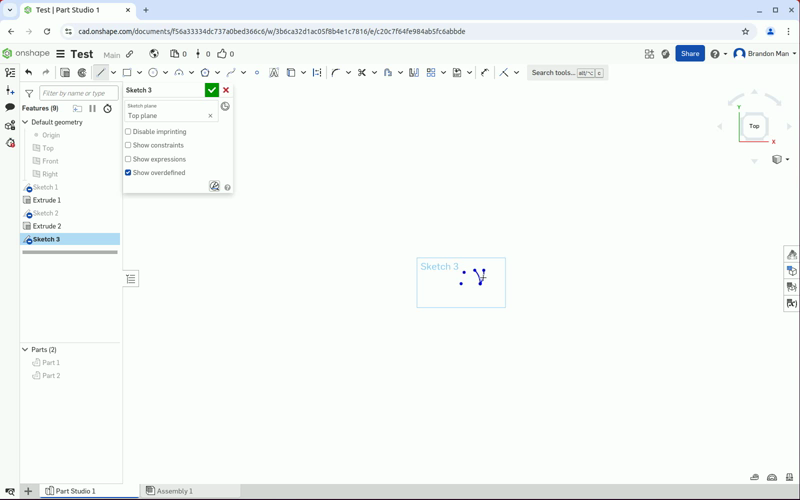
mouse_move(483, 270)
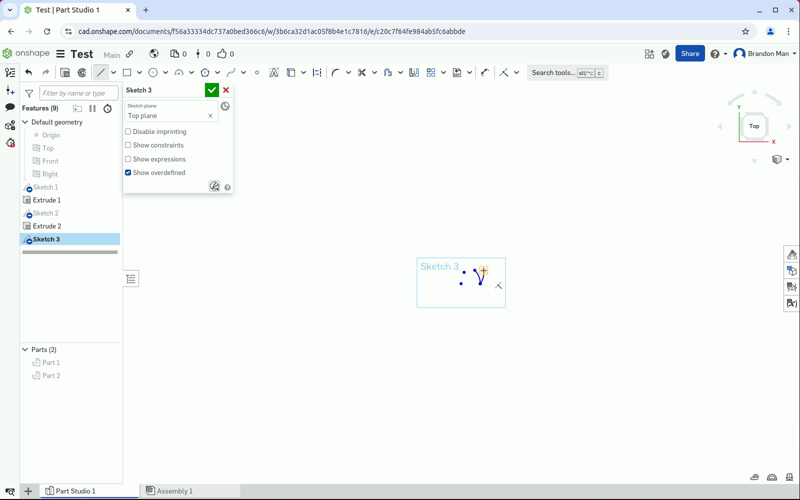
click(483, 270)
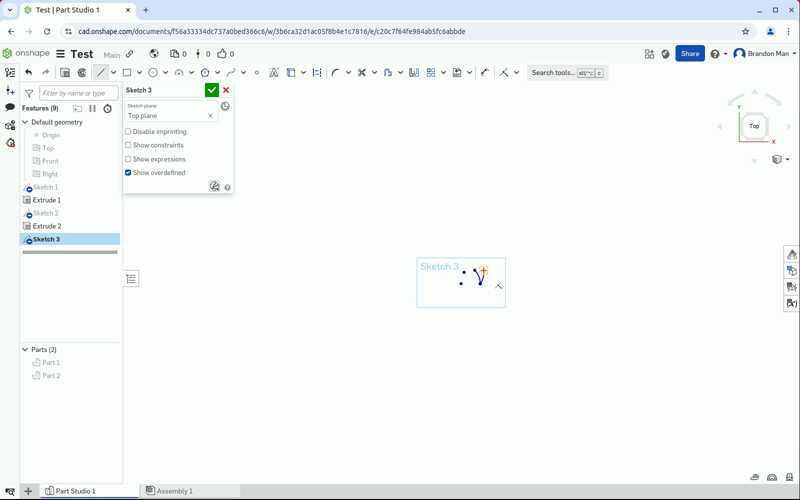
mouse_move(513, 270)
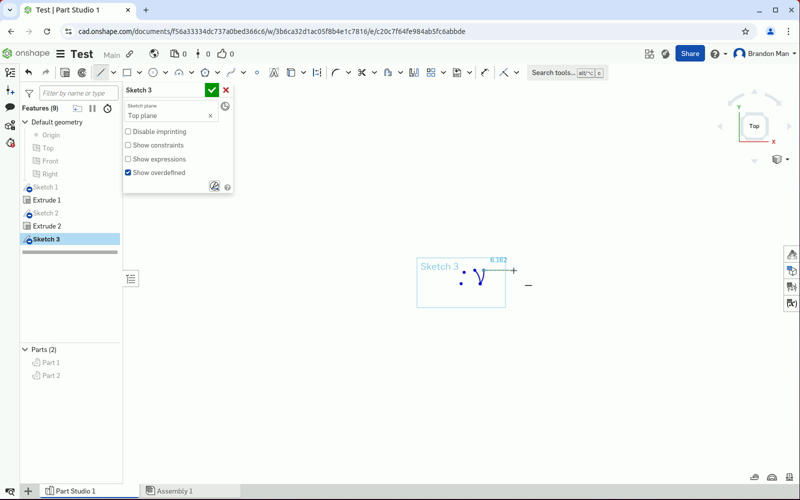
key_down(shift)
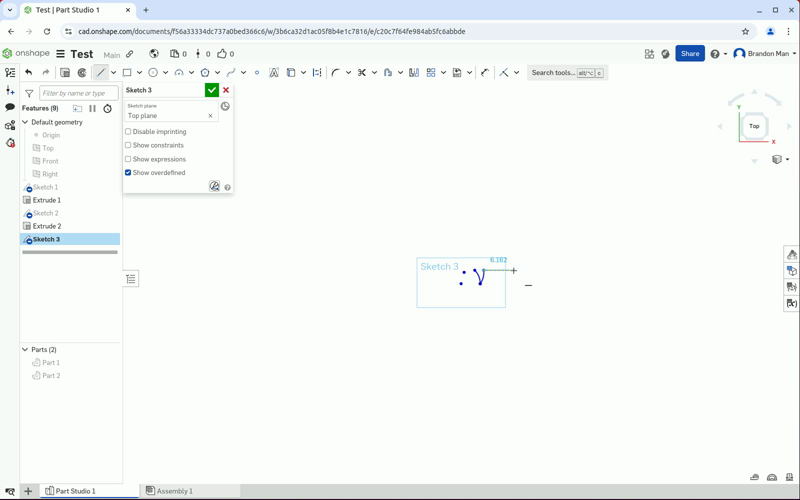
mouse_move(474, 270)
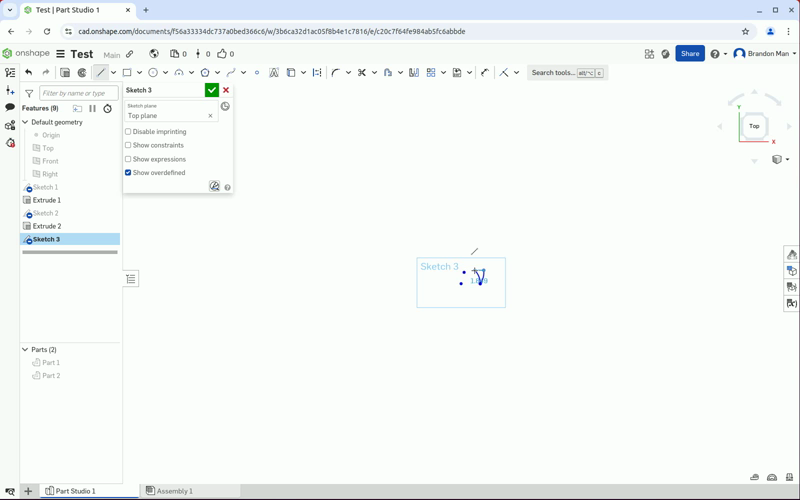
key_up(shift)
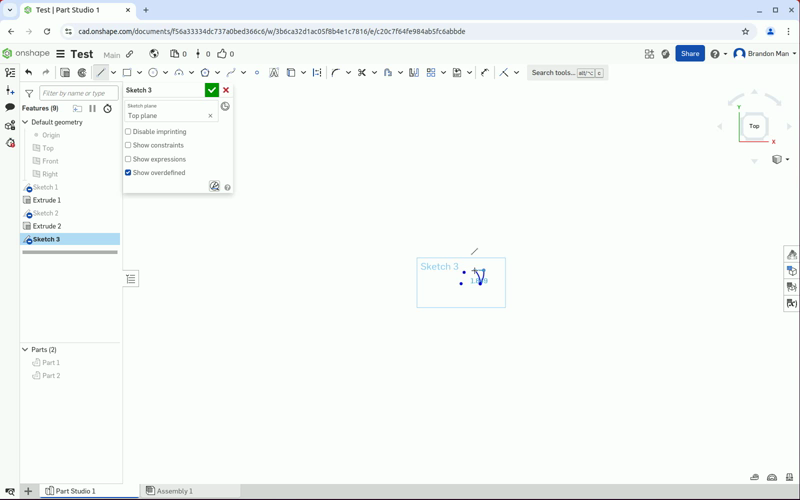
click(474, 270)
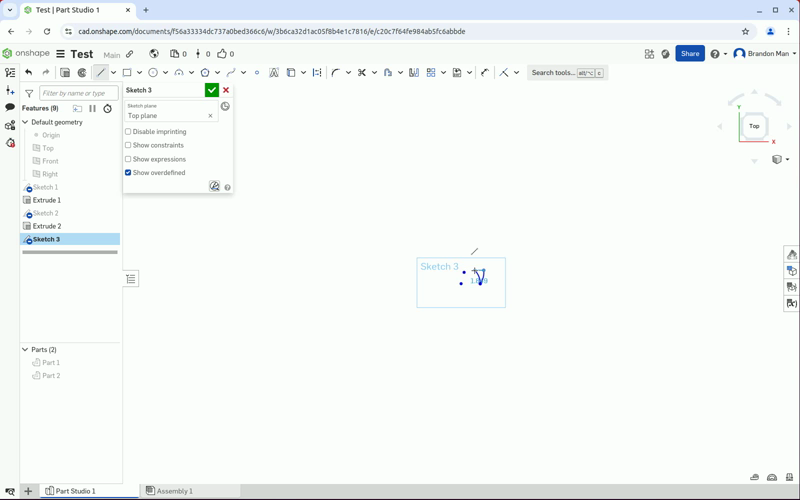
key(esc)
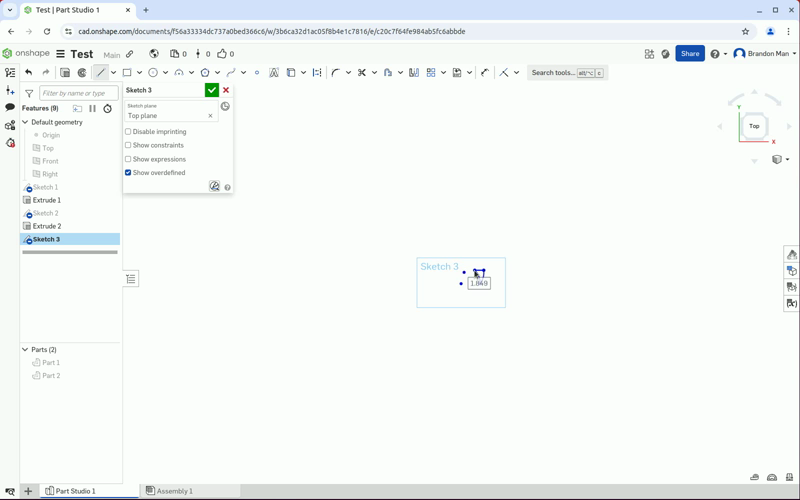
mouse_move(478, 271)
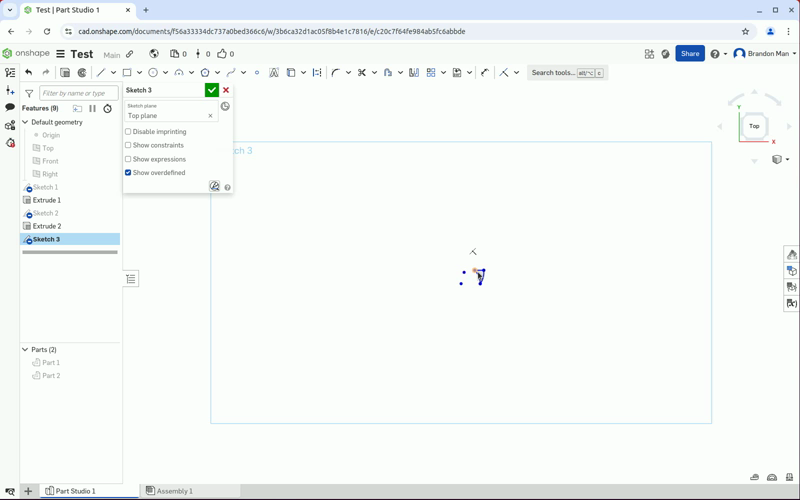
scroll(6)
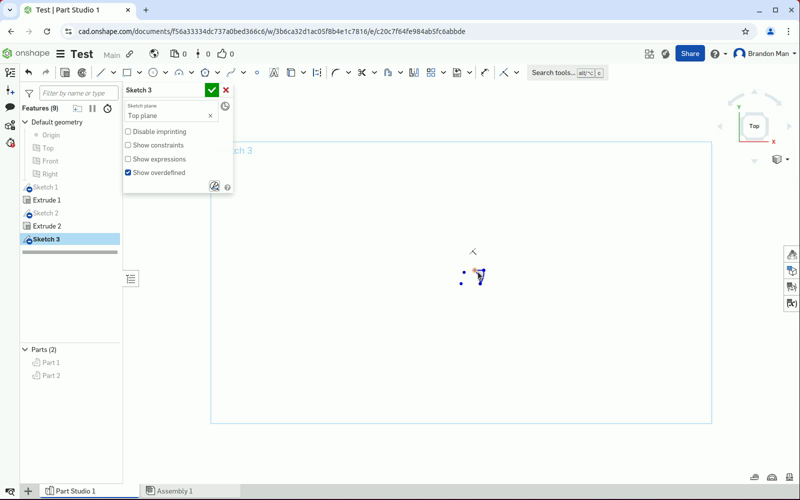
scroll(6)
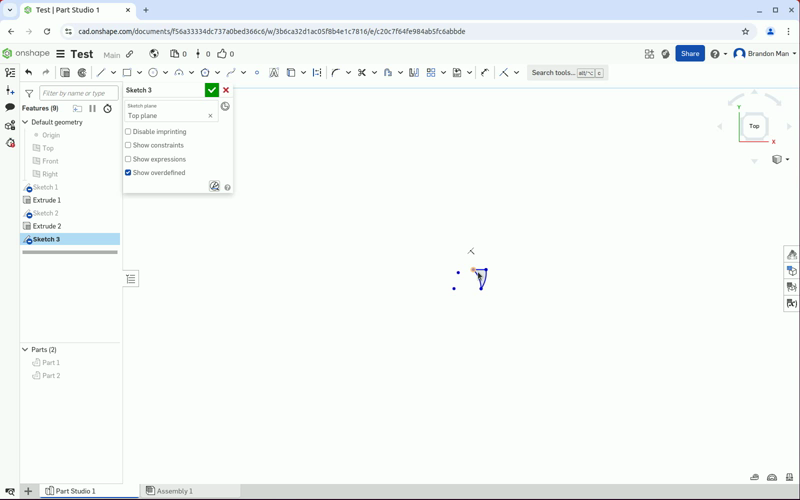
scroll(6)
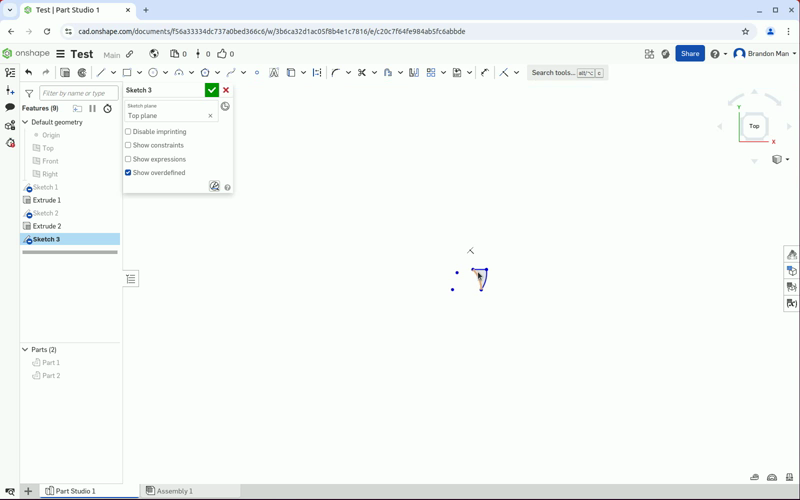
scroll(6)
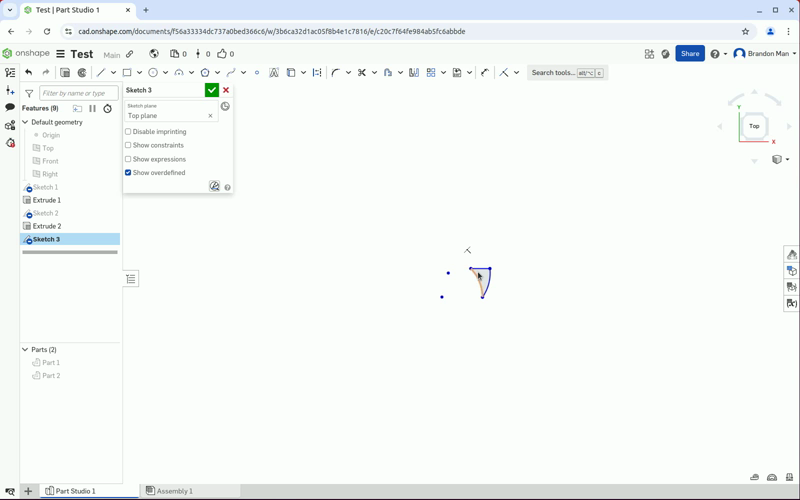
scroll(6)
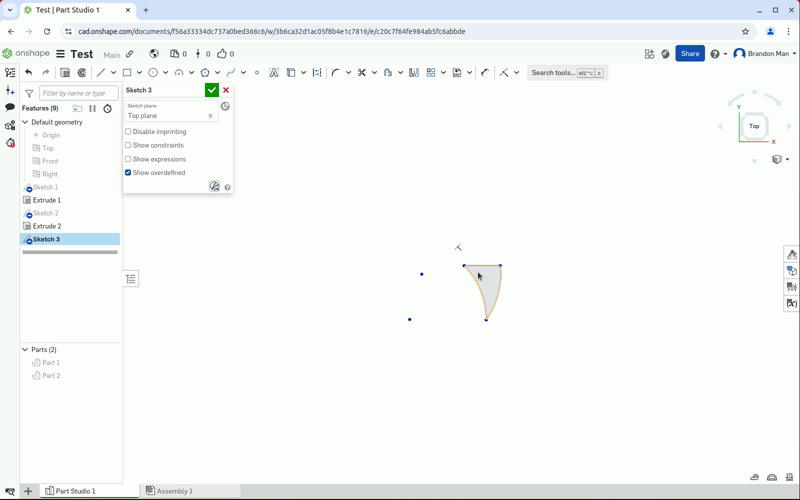
scroll(6)
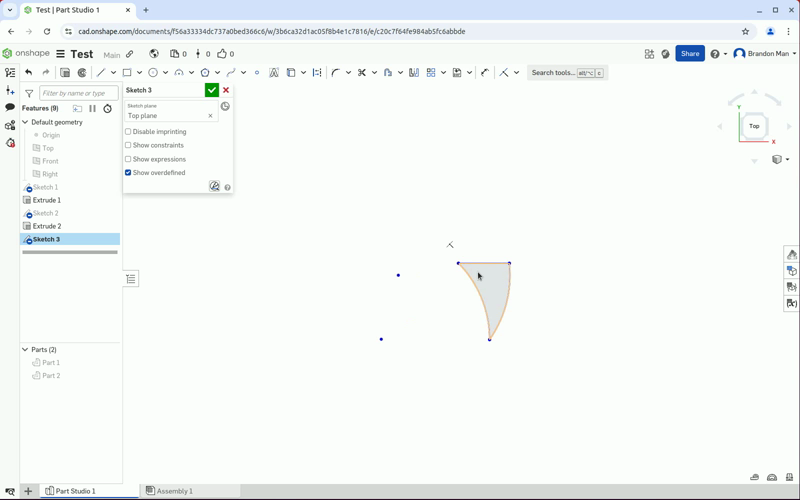
scroll(6)
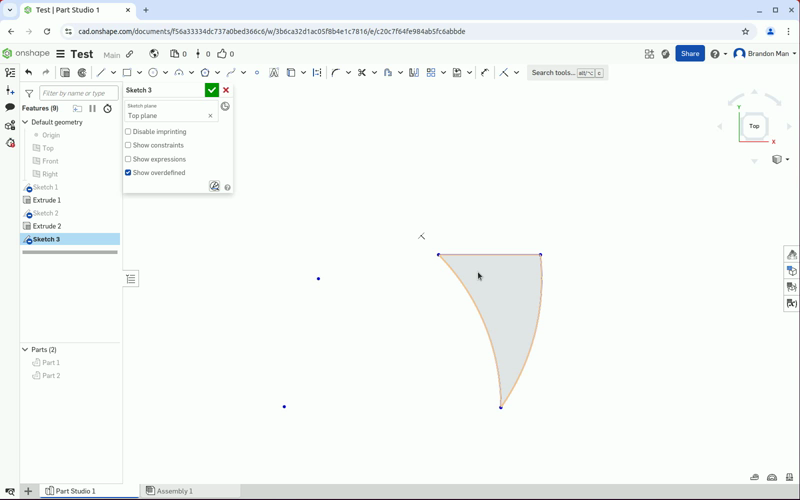
click(478, 271)
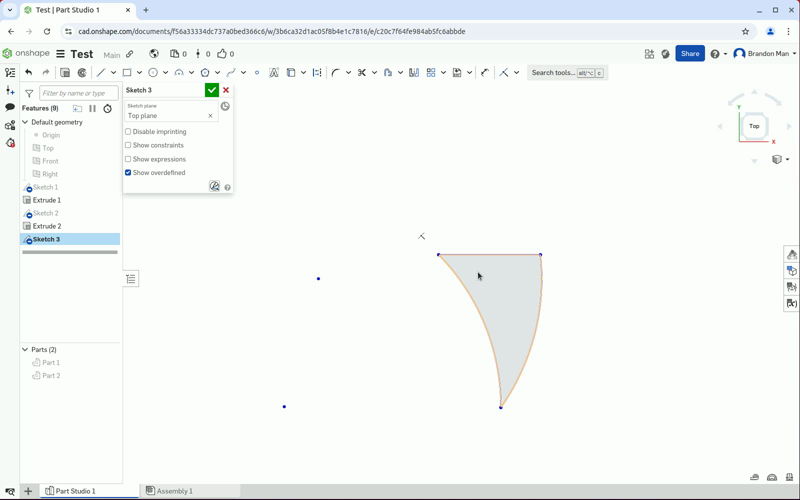
scroll(-6)
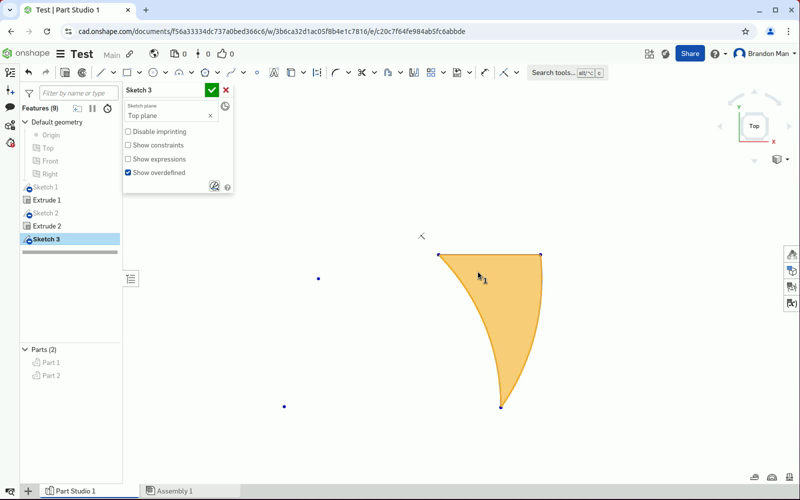
scroll(-6)
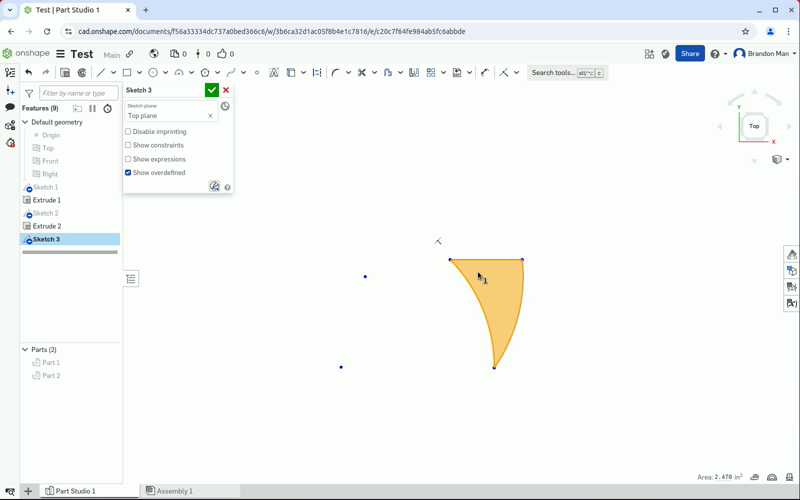
scroll(-6)
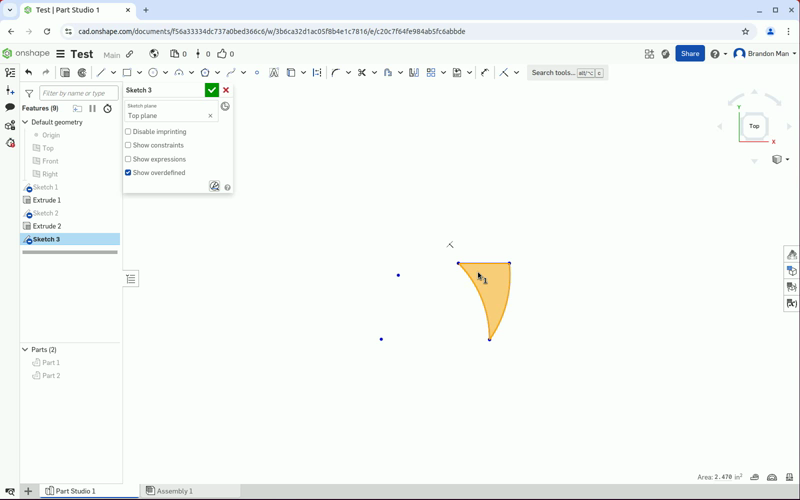
scroll(-6)
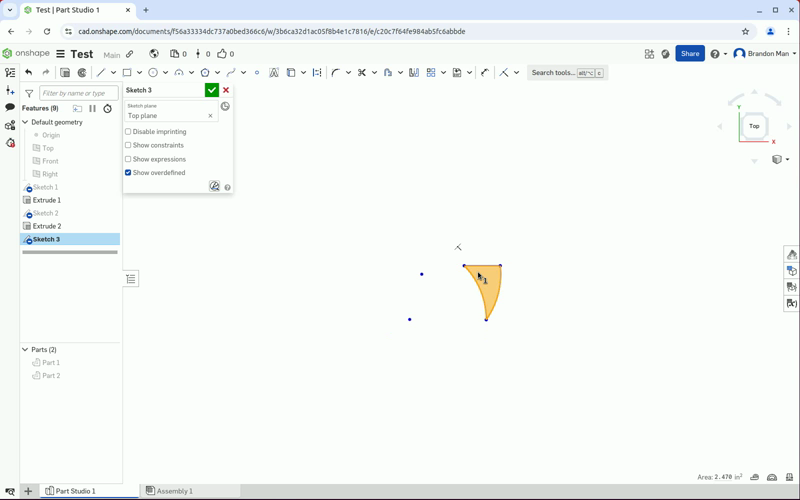
scroll(-6)
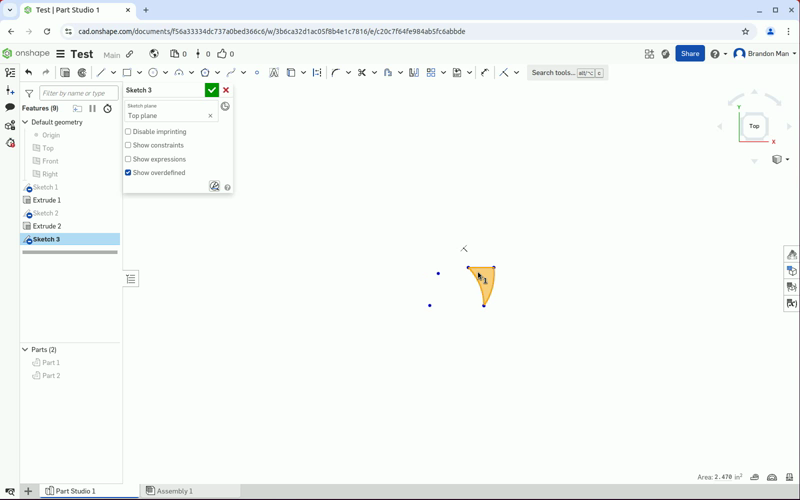
scroll(-6)
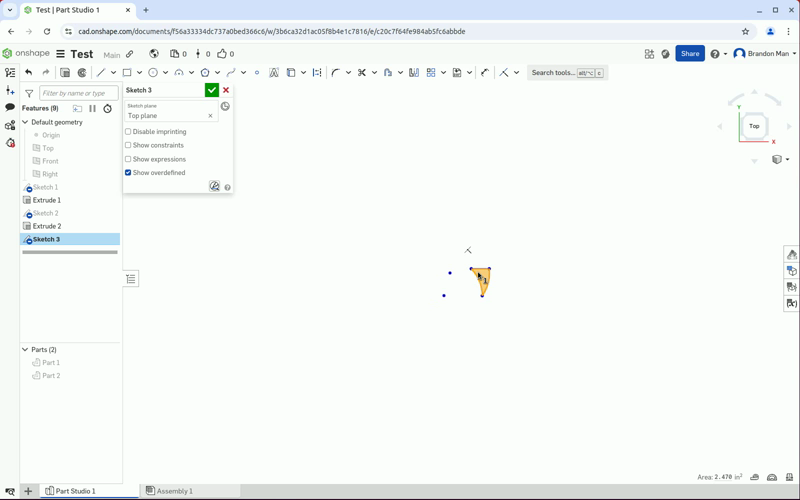
scroll(-6)
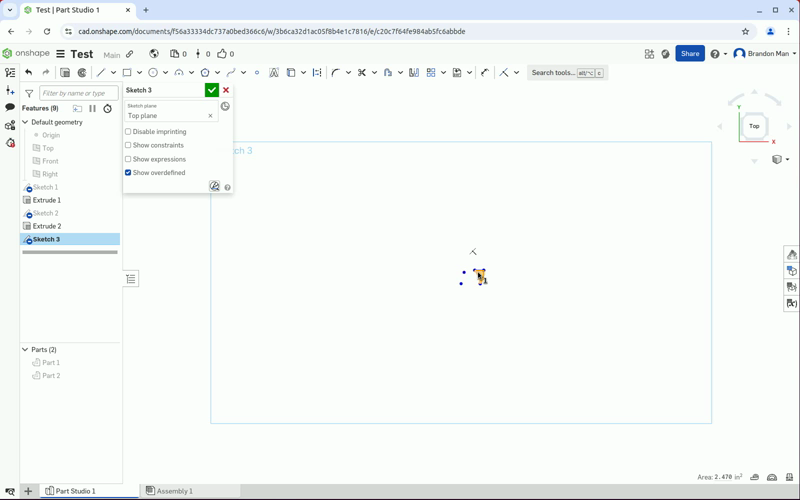
mouse_move(73, 352)
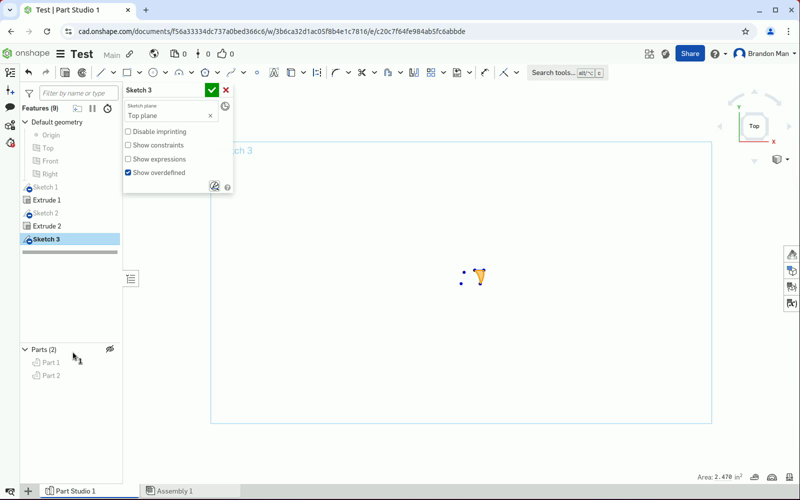
key(shift+y)
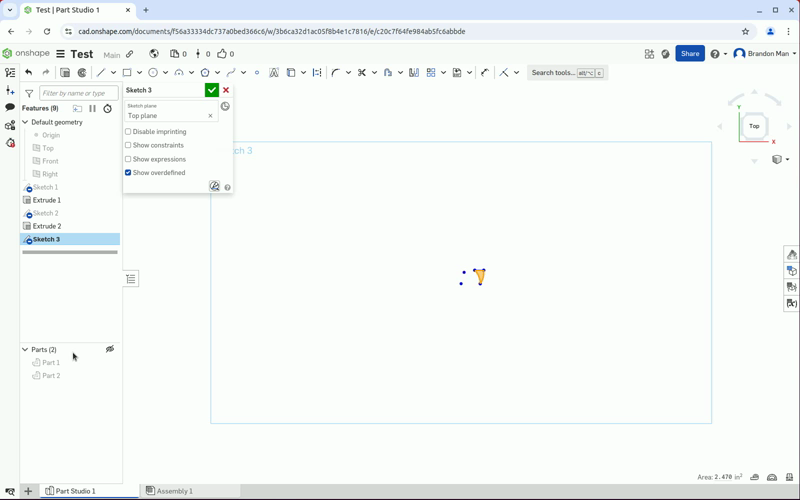
key(shift+e)
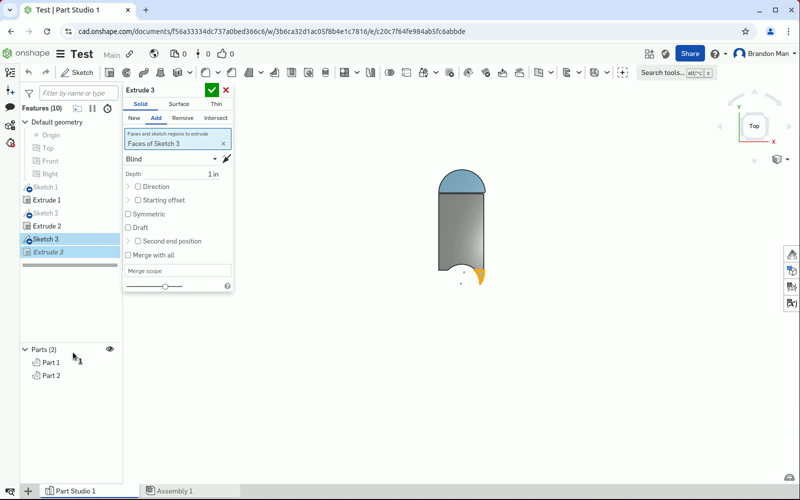
mouse_move(143, 106)
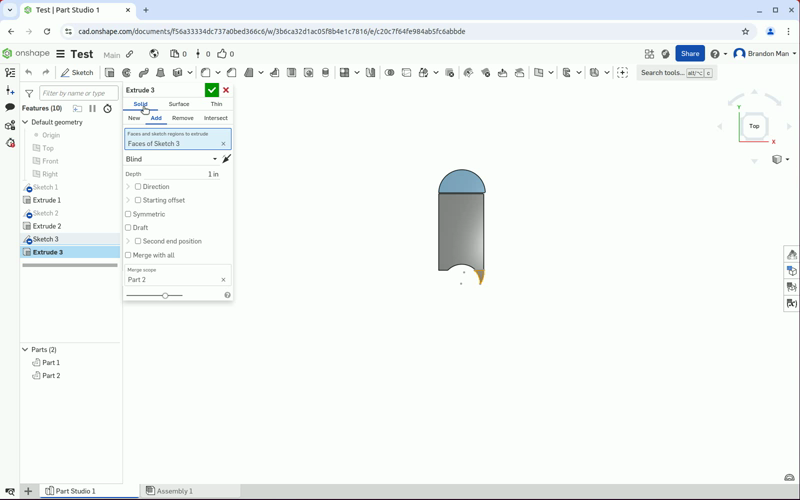
click(143, 106)
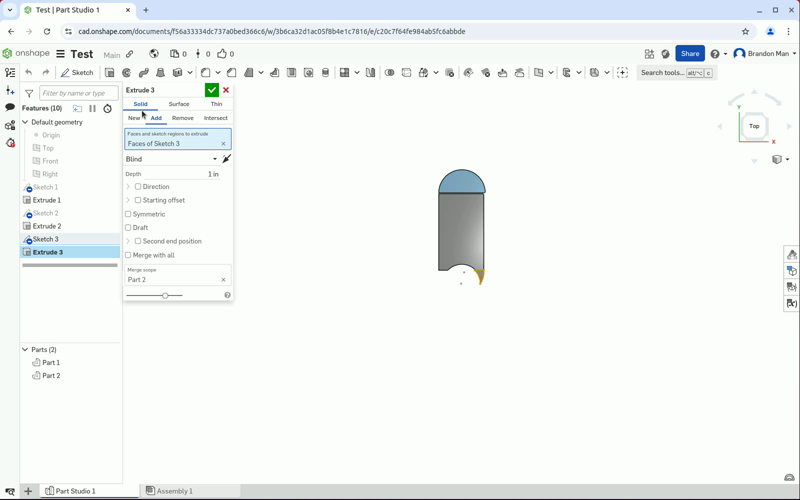
mouse_move(137, 120)
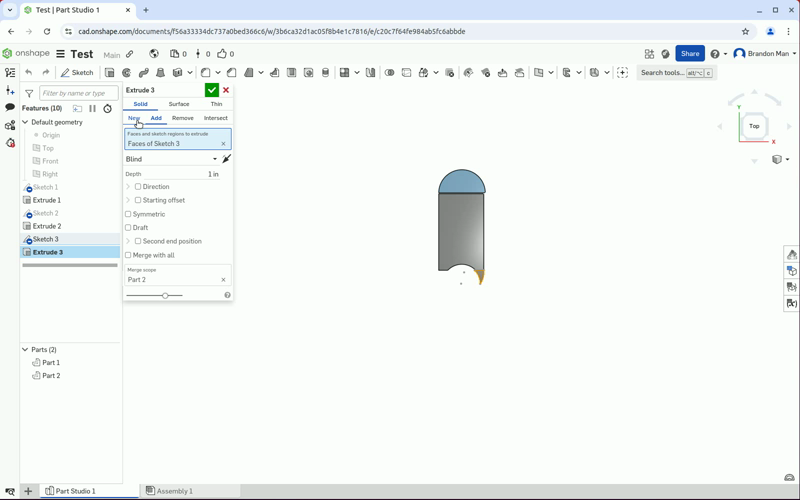
click(137, 120)
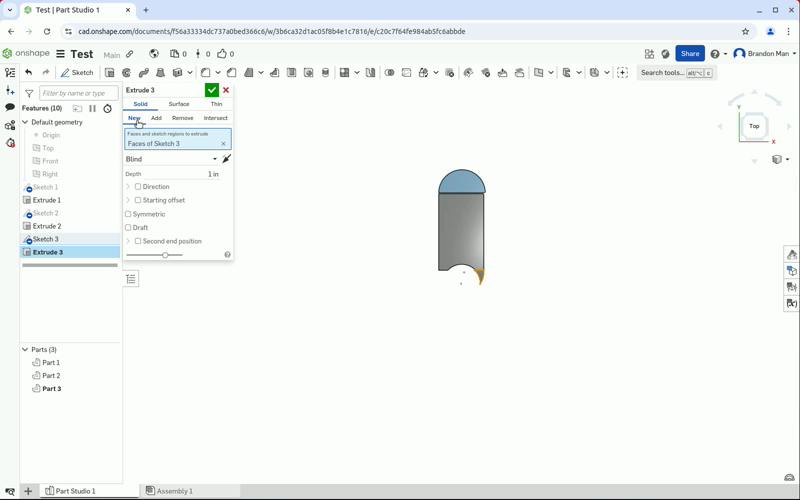
key(tab, 4)
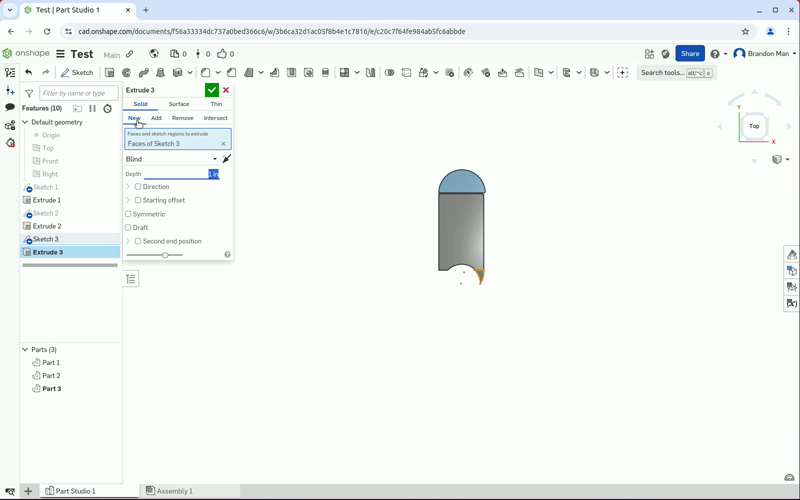
text(5.296)
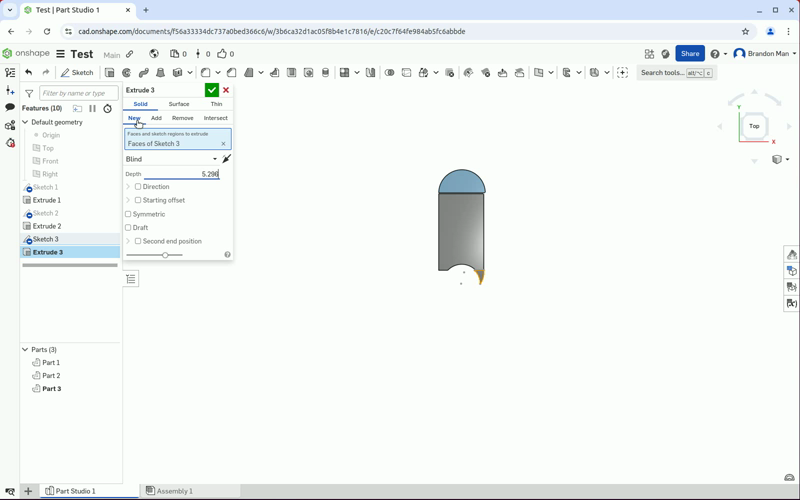
key(enter)
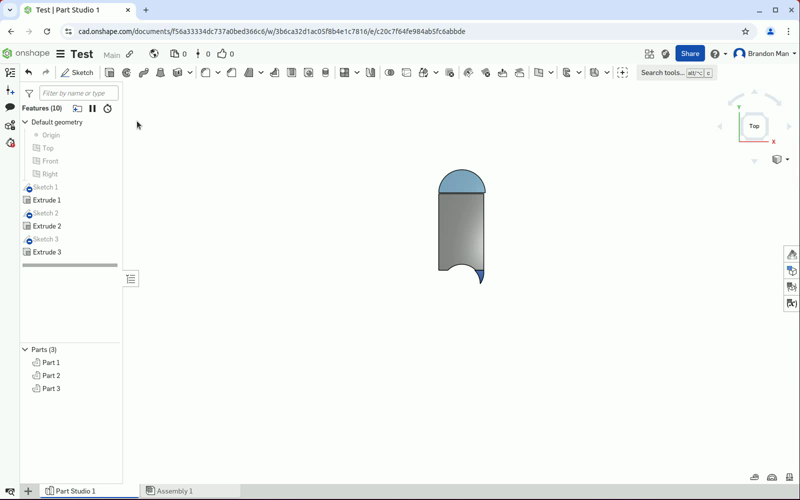
key(shift+h)
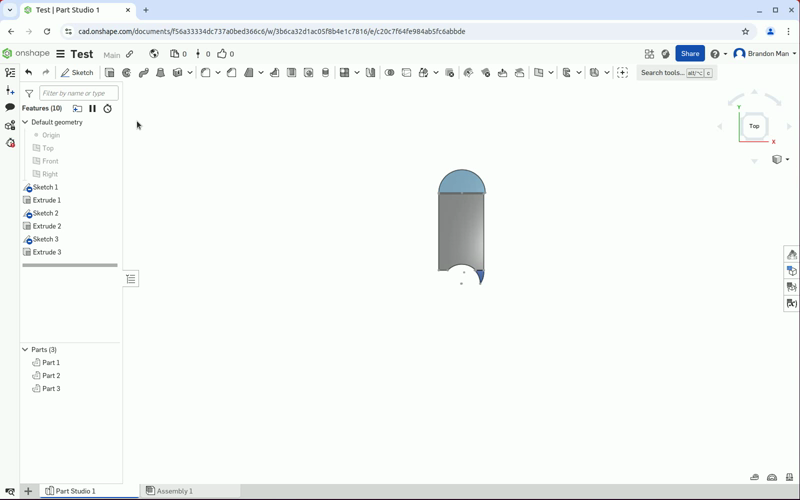
key(shift+h)
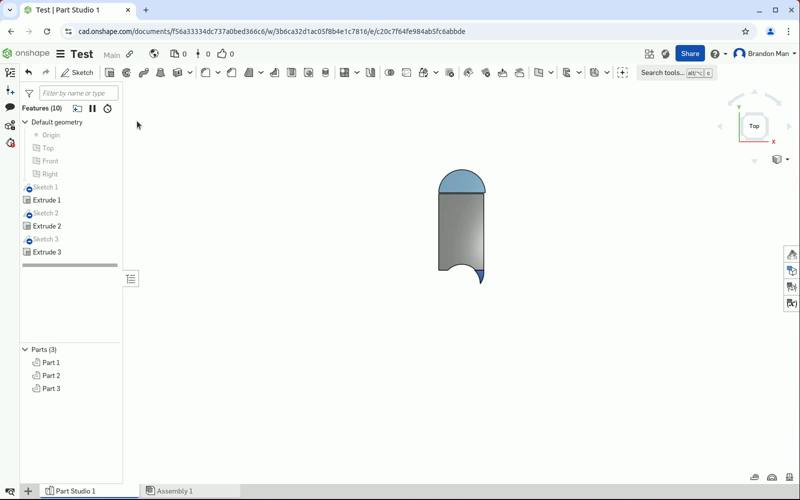
mouse_move(73, 189)
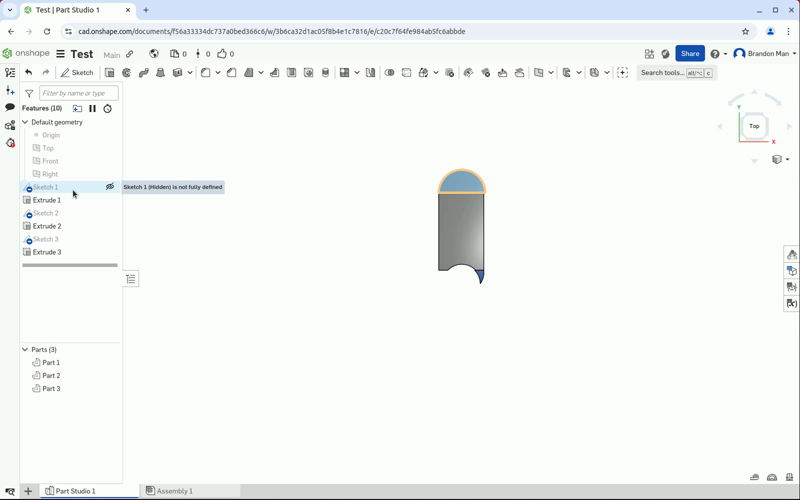
click(73, 189)
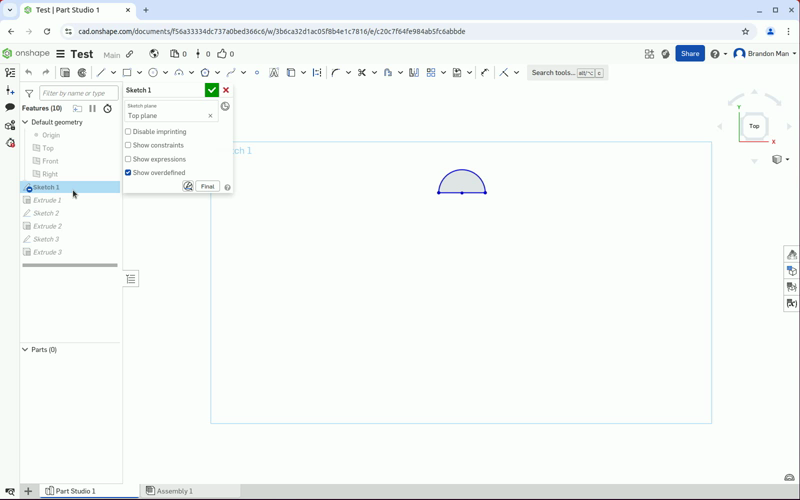
mouse_move(229, 92)
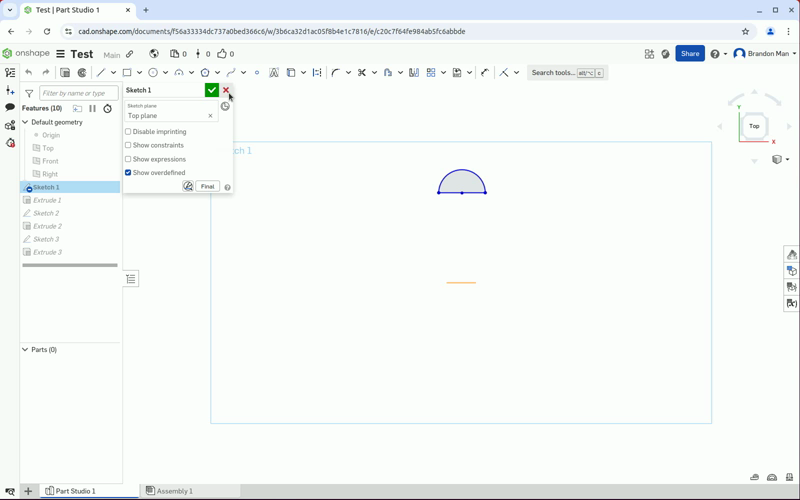
click(229, 92)
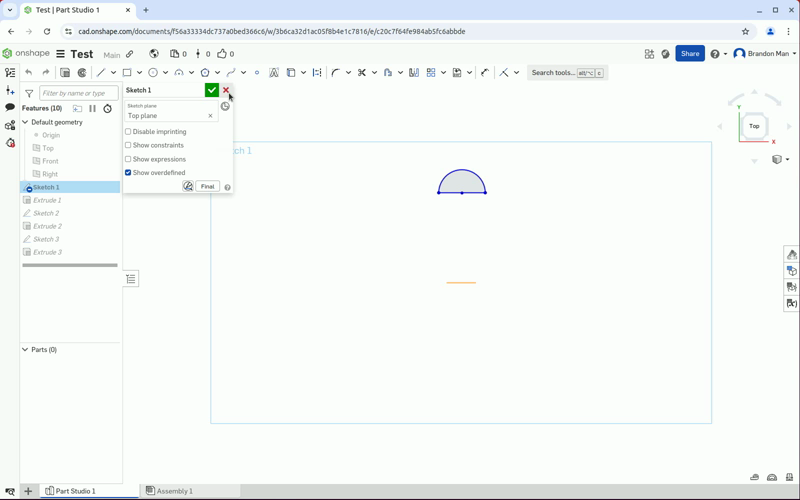
key(shift+s)
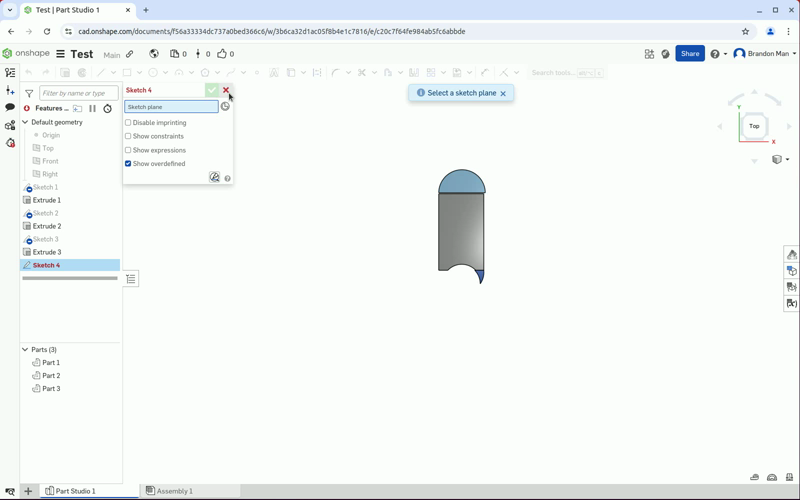
mouse_move(73, 150)
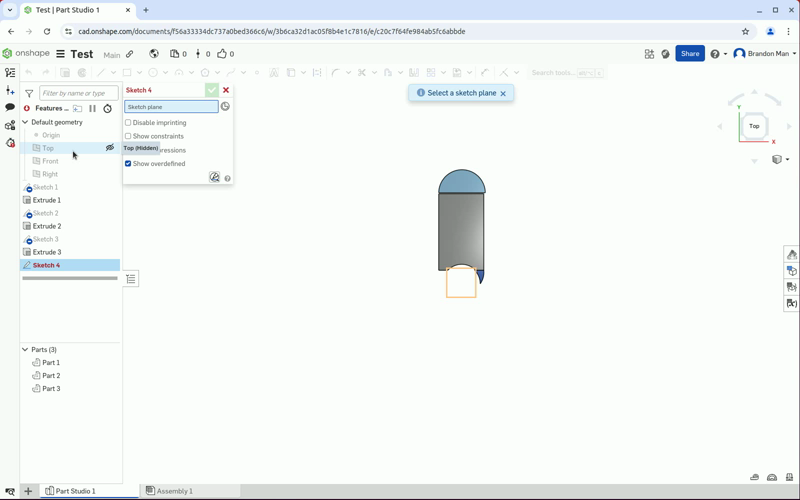
click(73, 150)
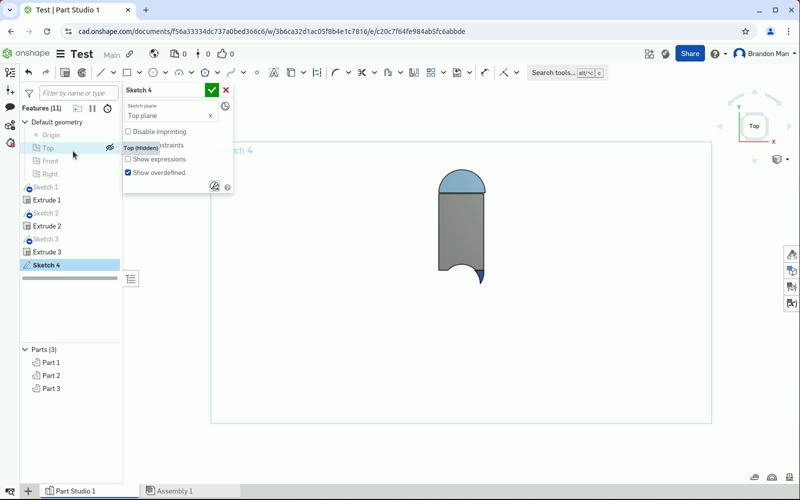
mouse_move(73, 352)
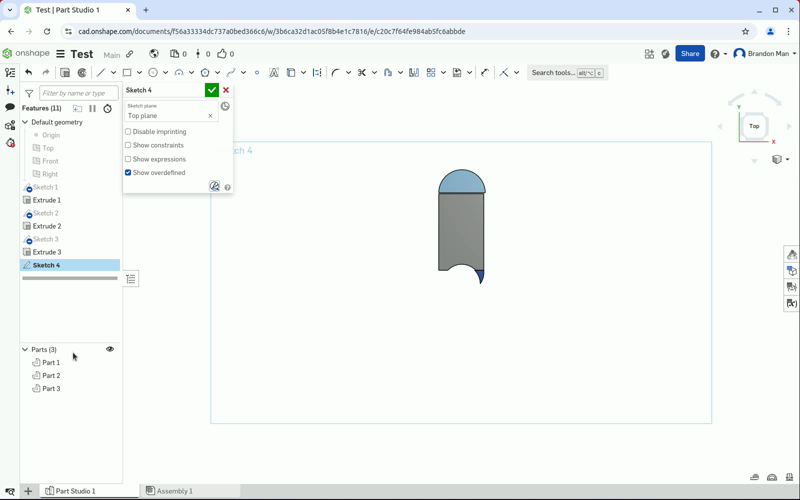
key(y)
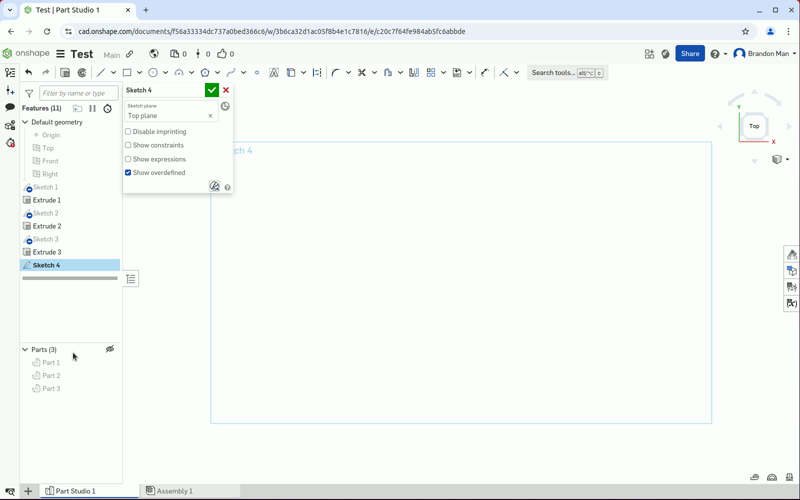
key(a)
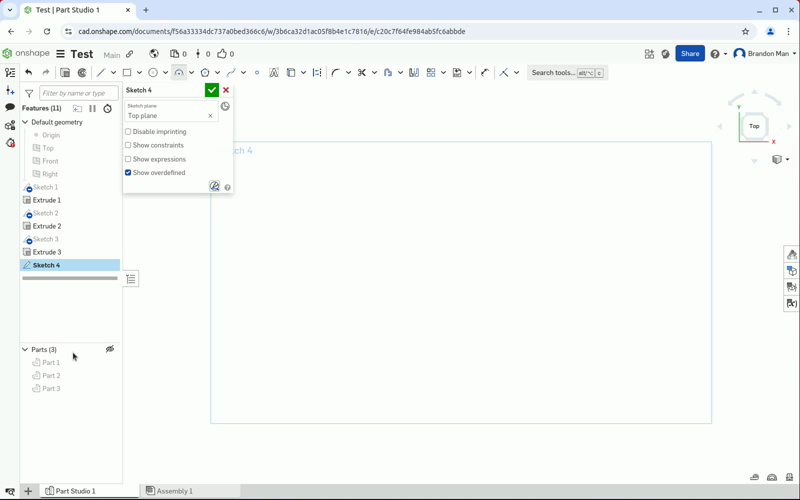
key_down(shift)
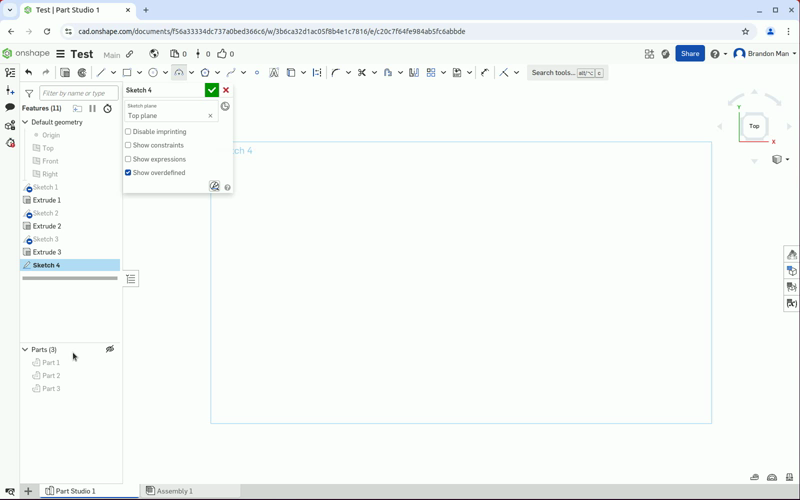
mouse_move(438, 270)
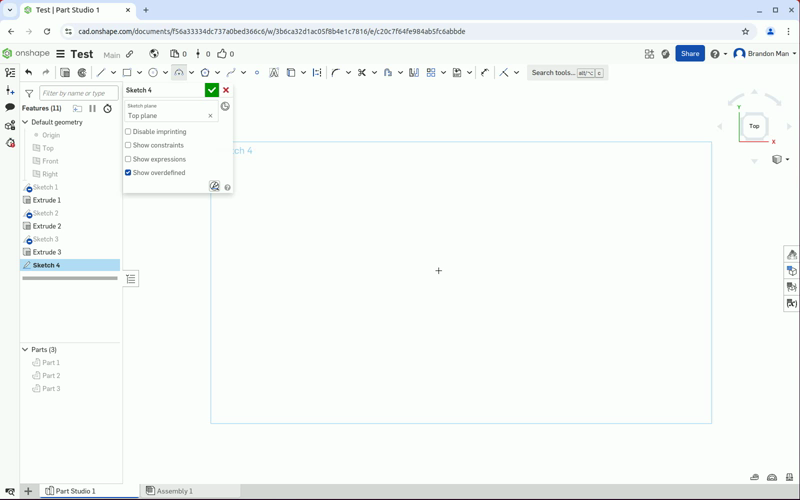
click(438, 270)
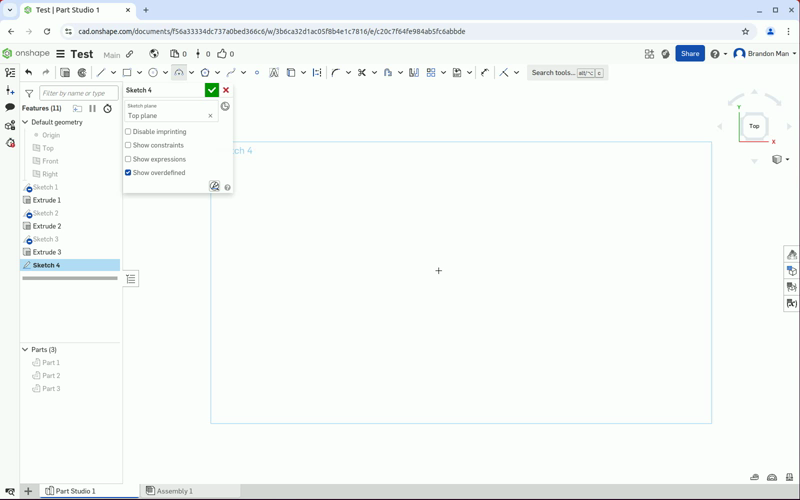
key_up(shift)
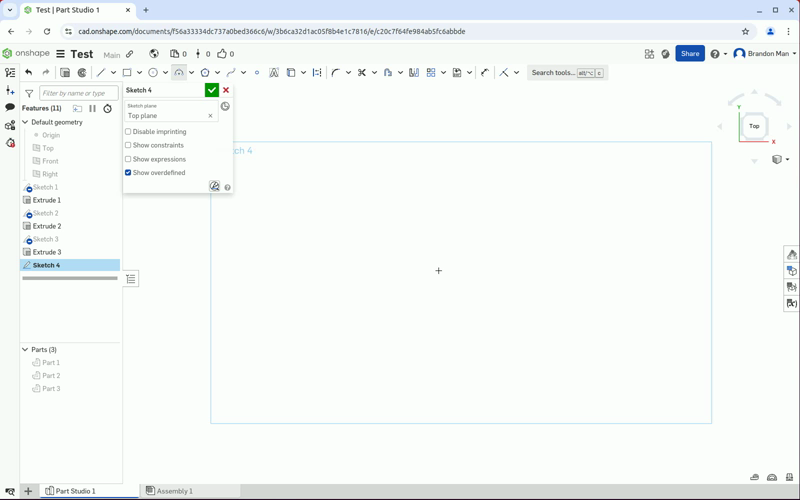
key_down(shift)
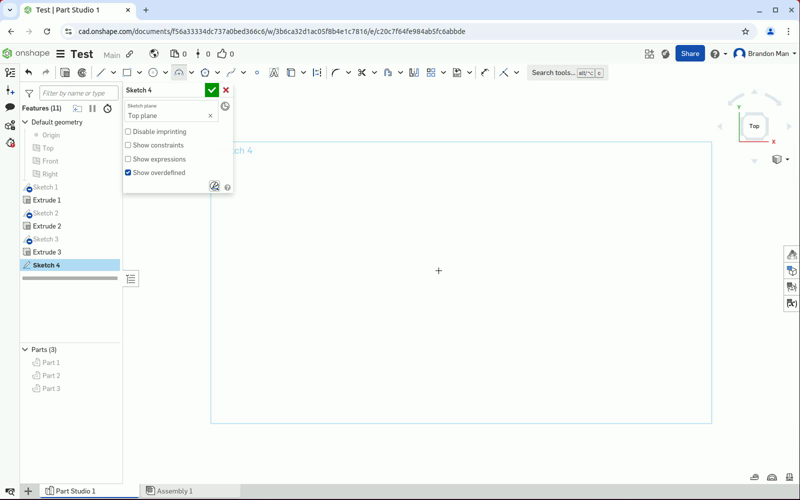
mouse_move(442, 283)
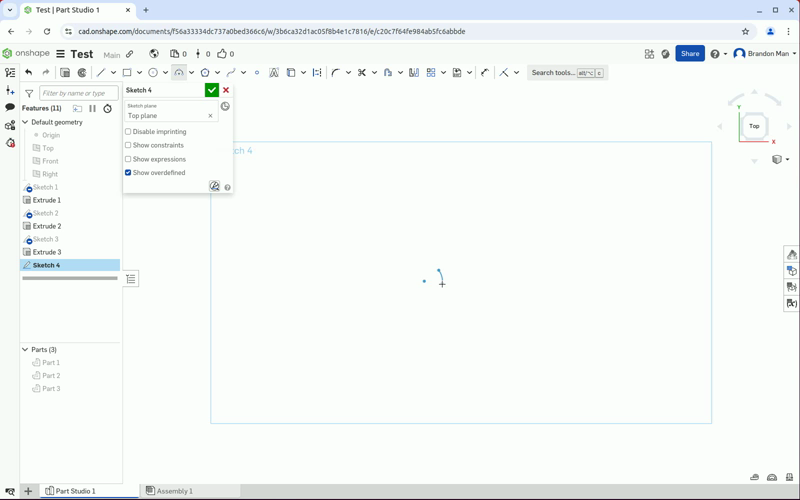
click(442, 283)
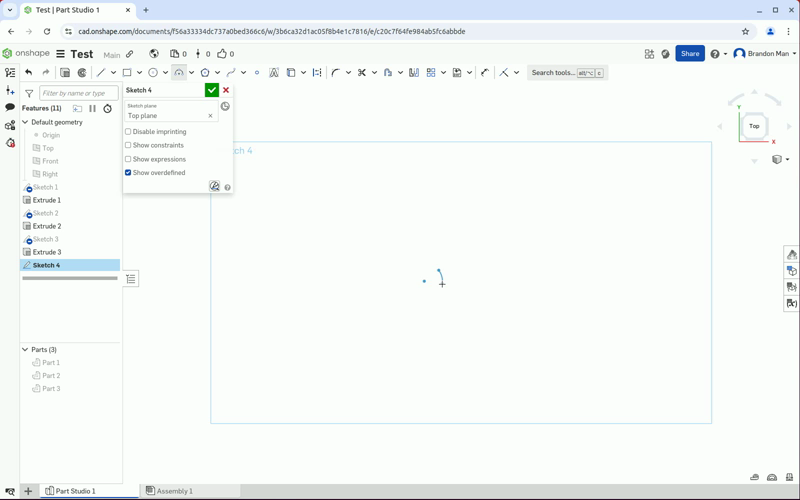
mouse_move(439, 277)
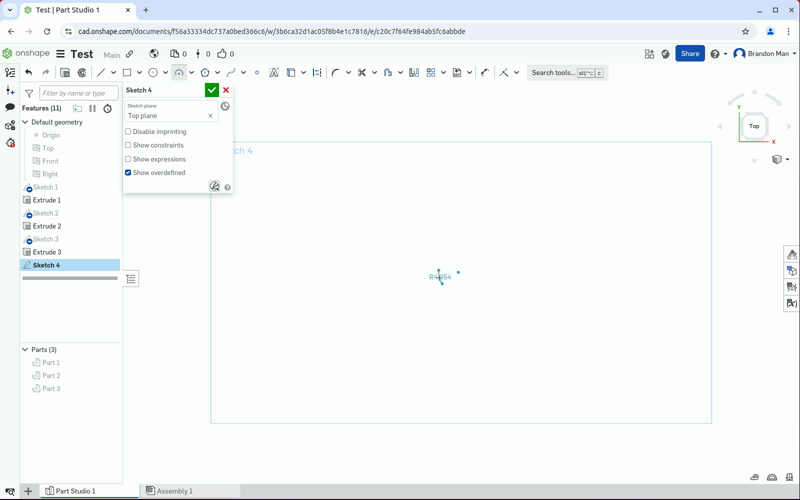
click(439, 277)
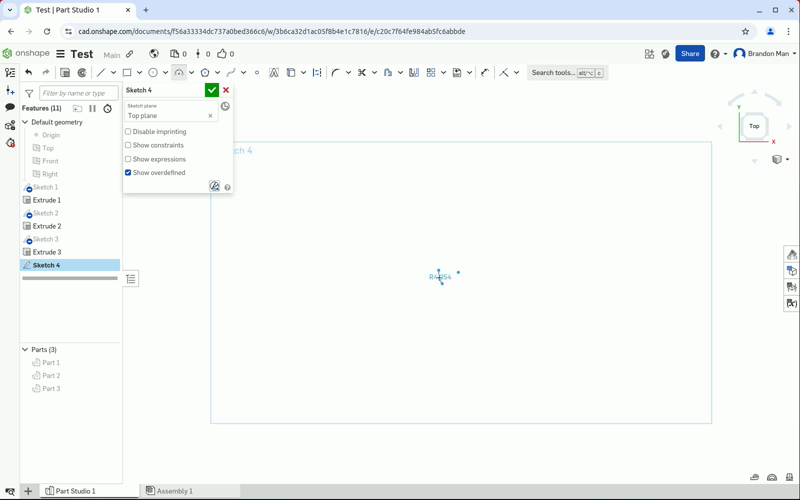
key_up(shift)
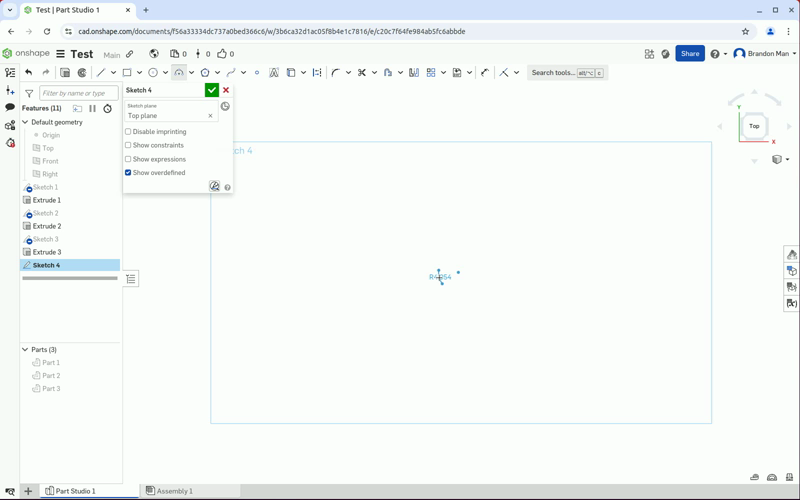
mouse_move(442, 283)
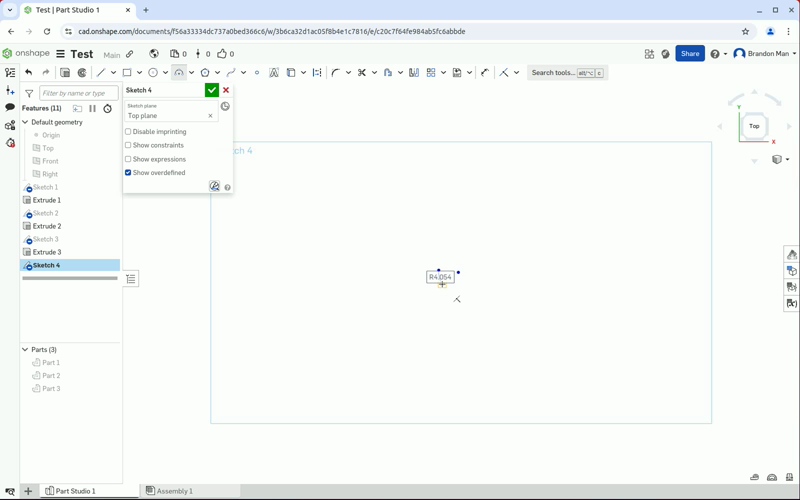
click(442, 283)
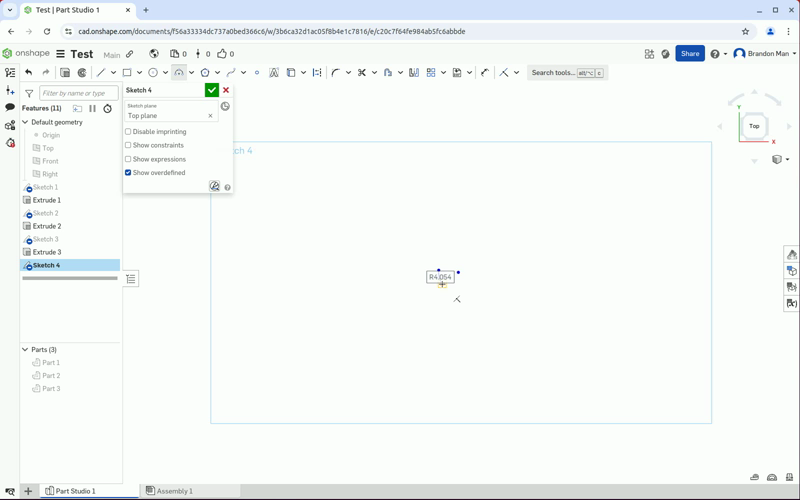
key_down(shift)
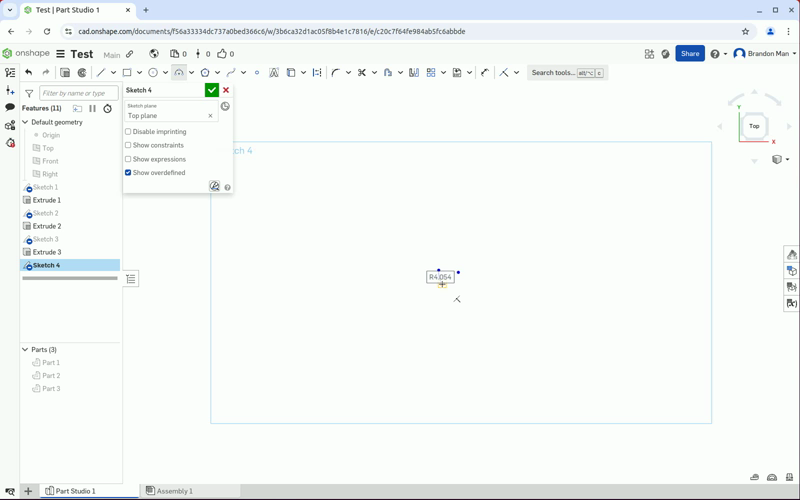
mouse_move(447, 270)
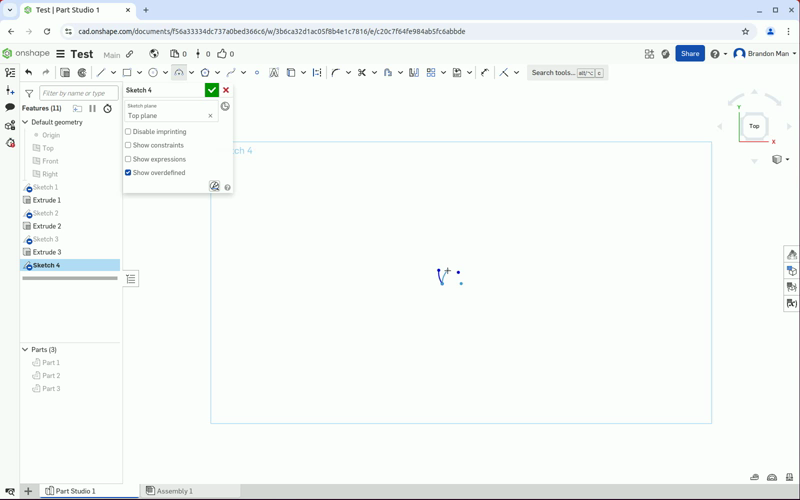
click(447, 270)
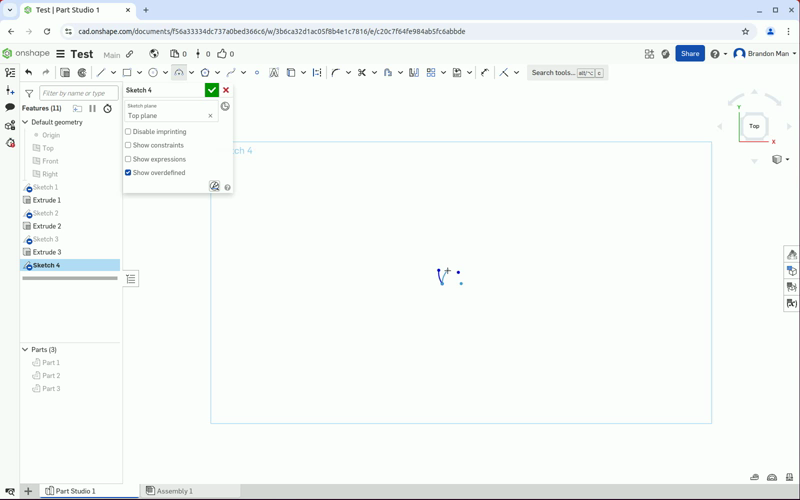
mouse_move(443, 276)
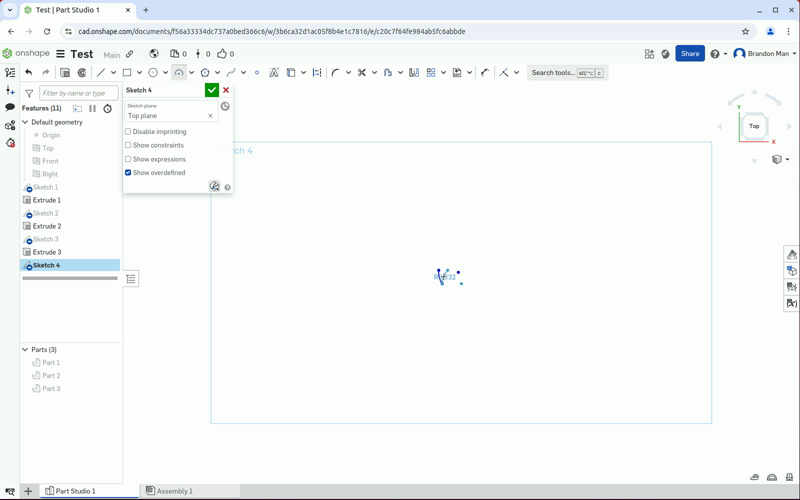
scroll(6)
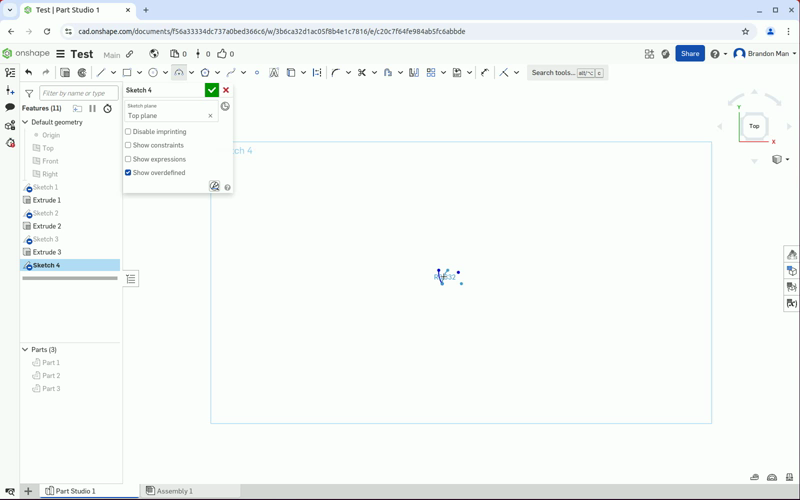
scroll(6)
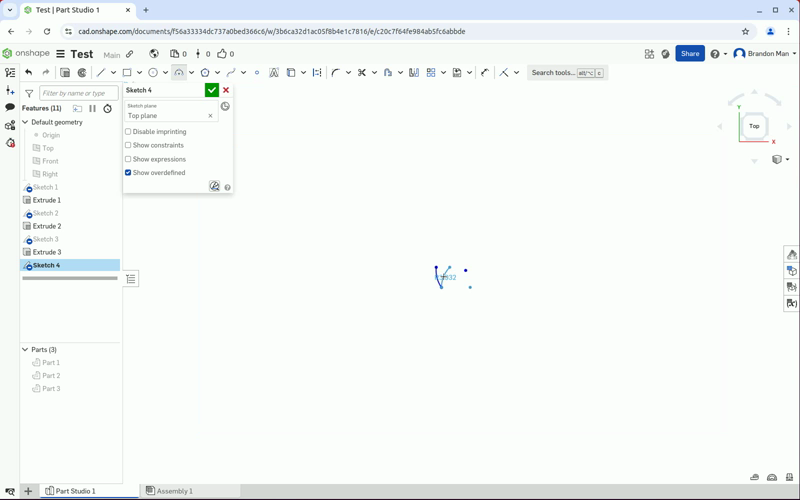
scroll(6)
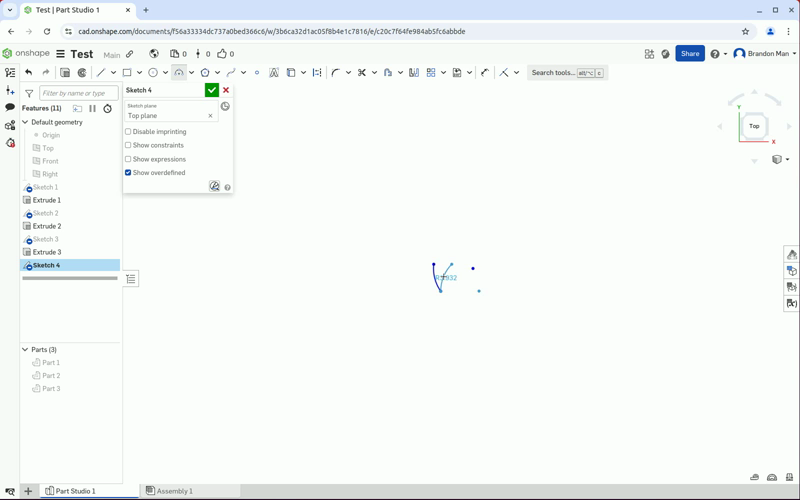
scroll(6)
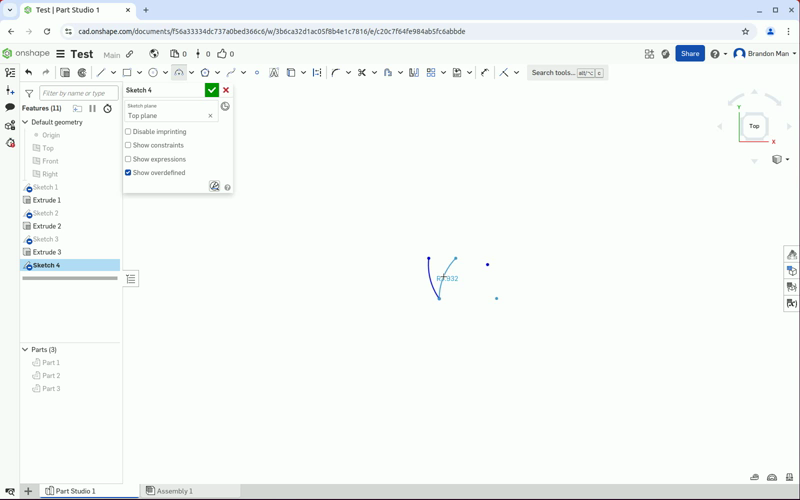
scroll(6)
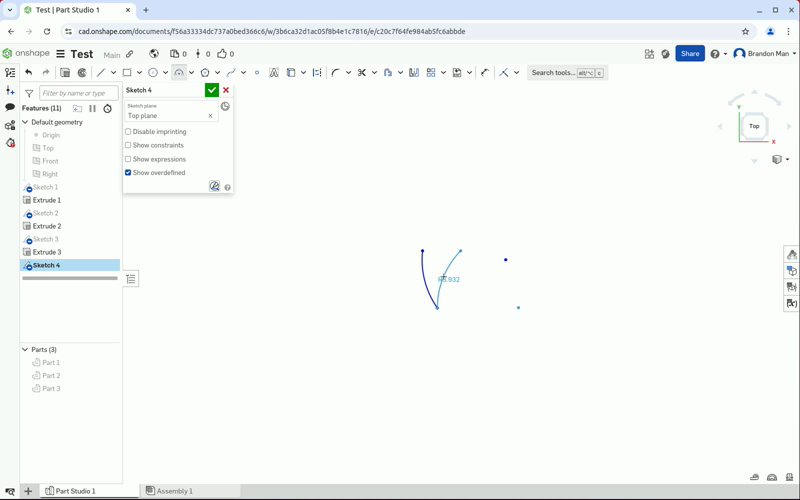
scroll(6)
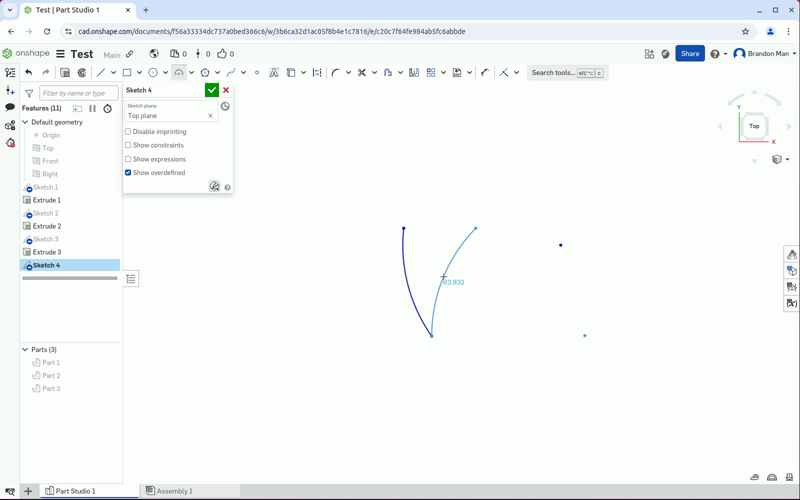
scroll(6)
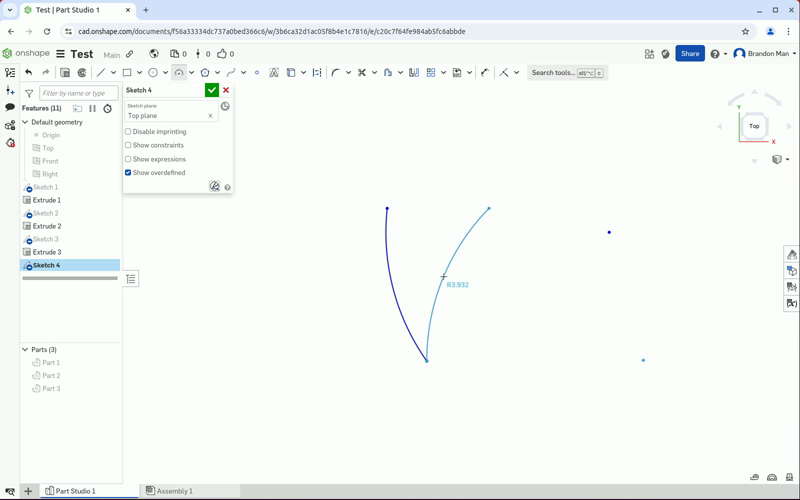
click(443, 276)
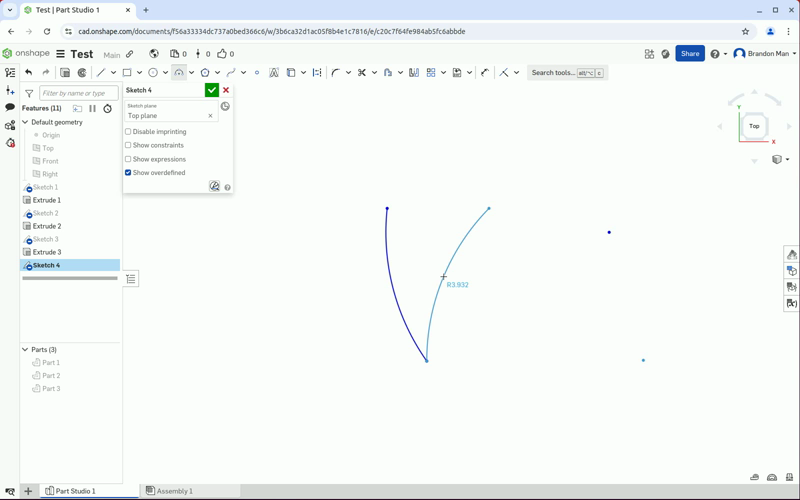
scroll(-6)
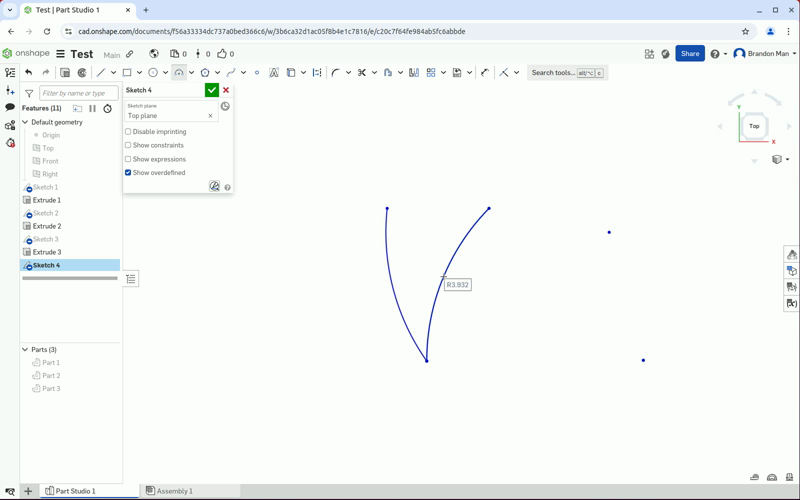
scroll(-6)
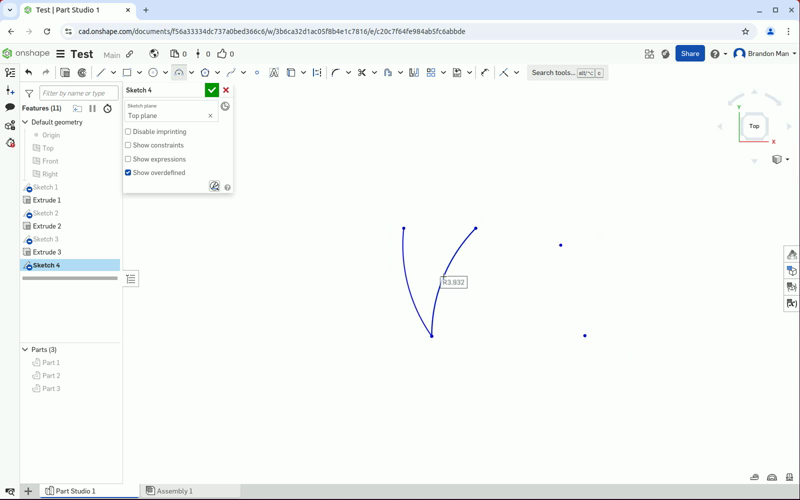
scroll(-6)
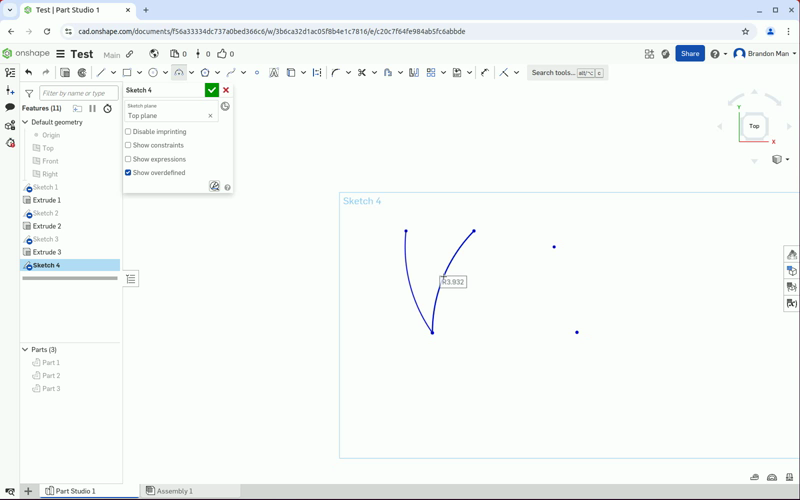
scroll(-6)
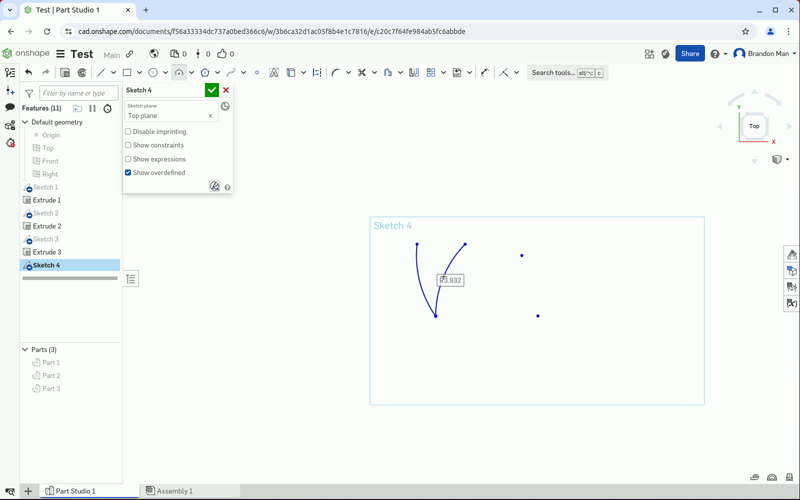
scroll(-6)
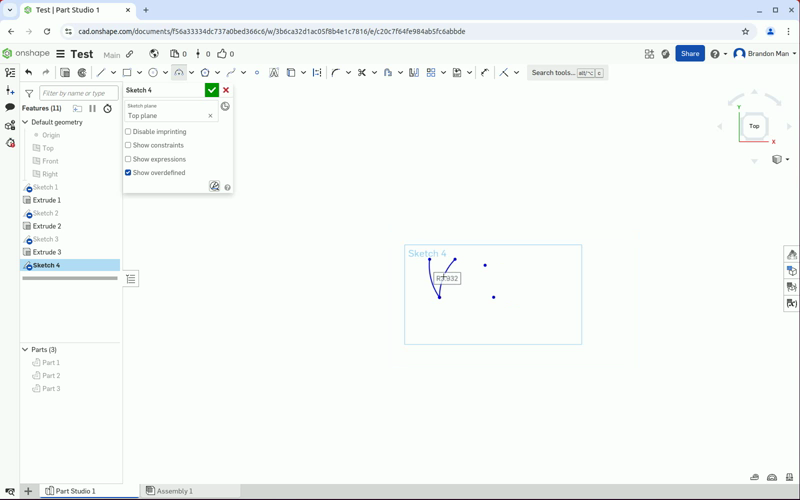
scroll(-6)
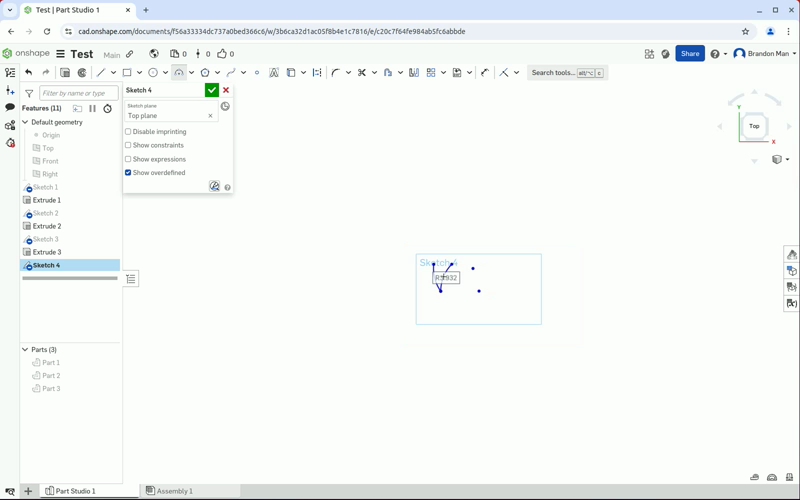
scroll(-6)
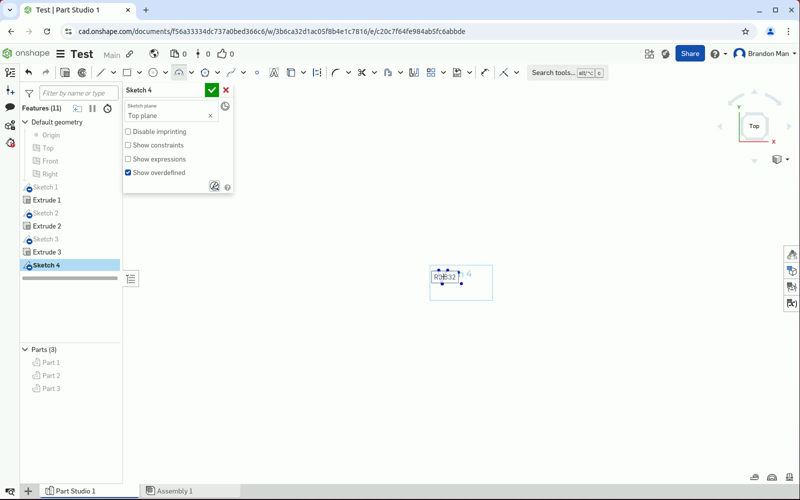
key_up(shift)
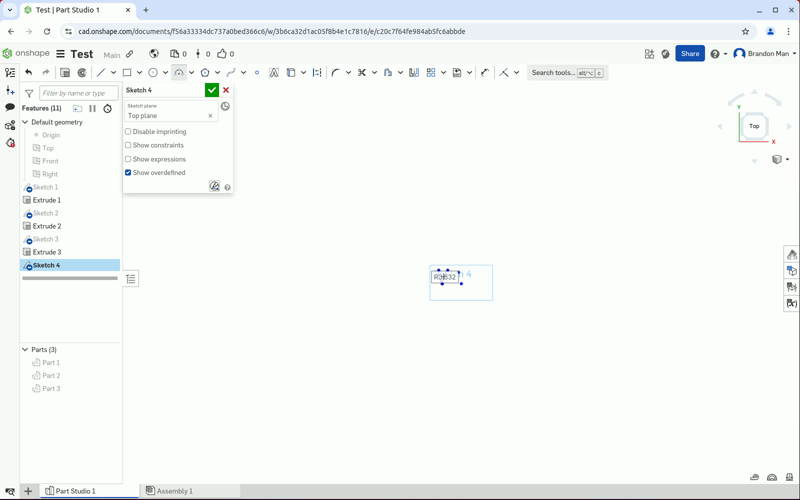
key(esc)
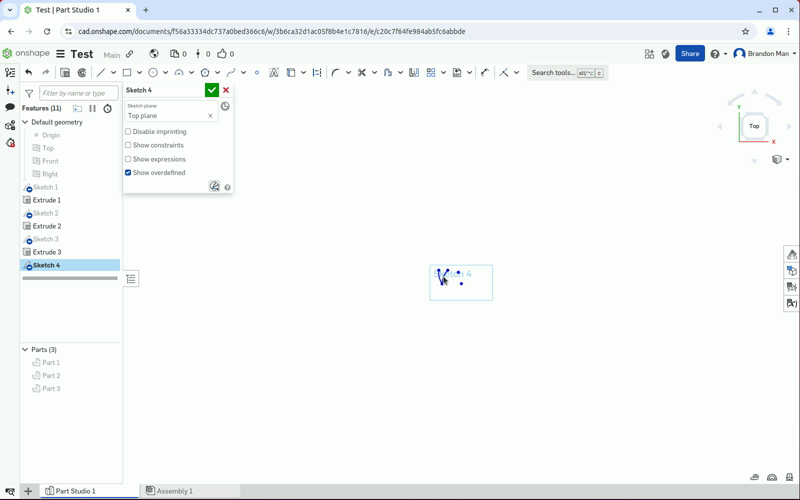
key(l)
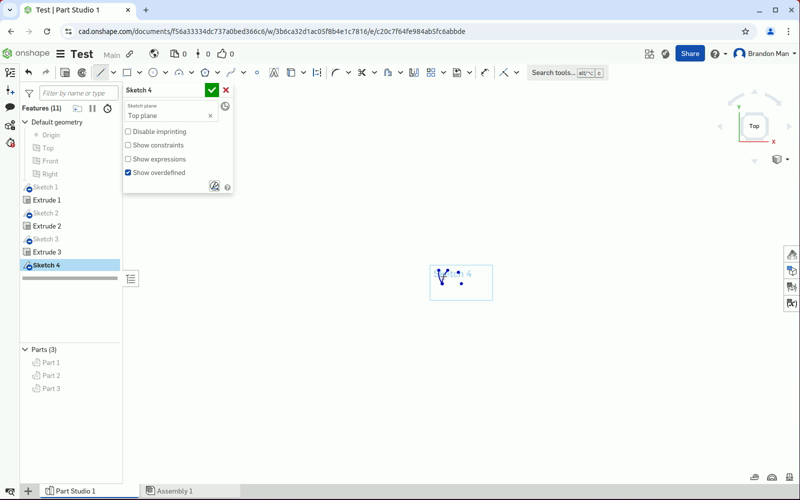
mouse_move(447, 270)
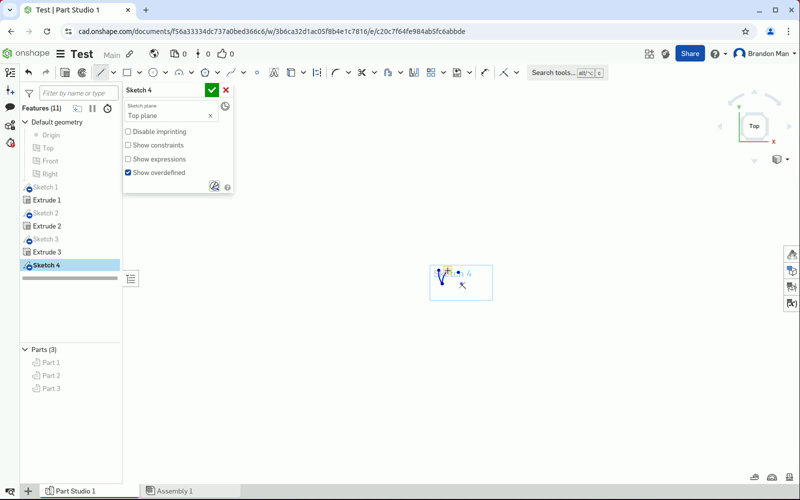
click(447, 270)
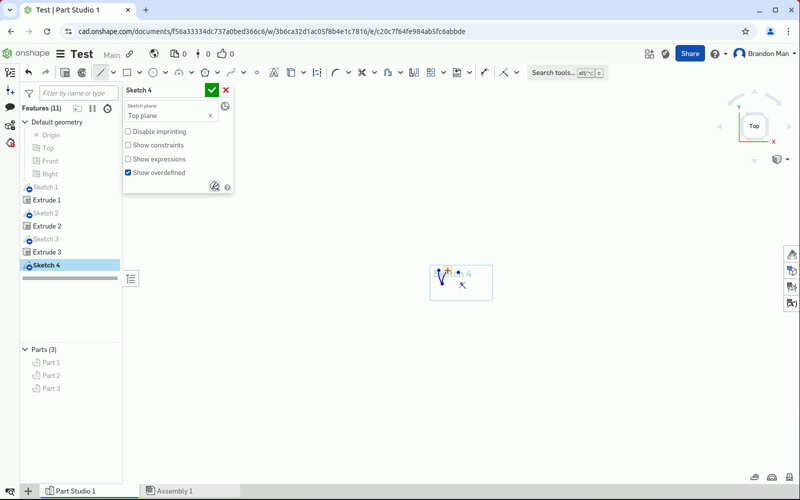
mouse_move(477, 270)
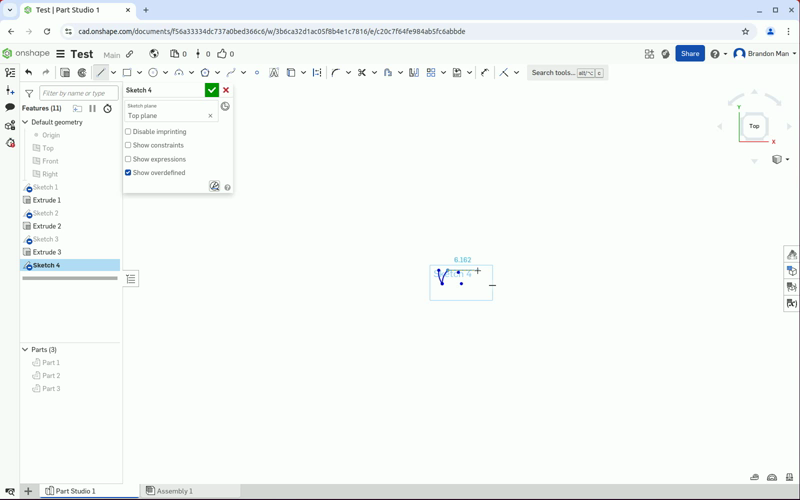
key_down(shift)
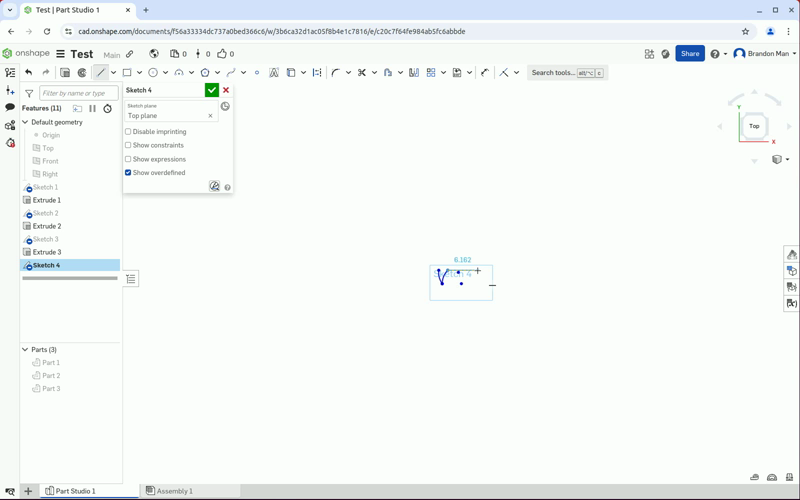
mouse_move(438, 270)
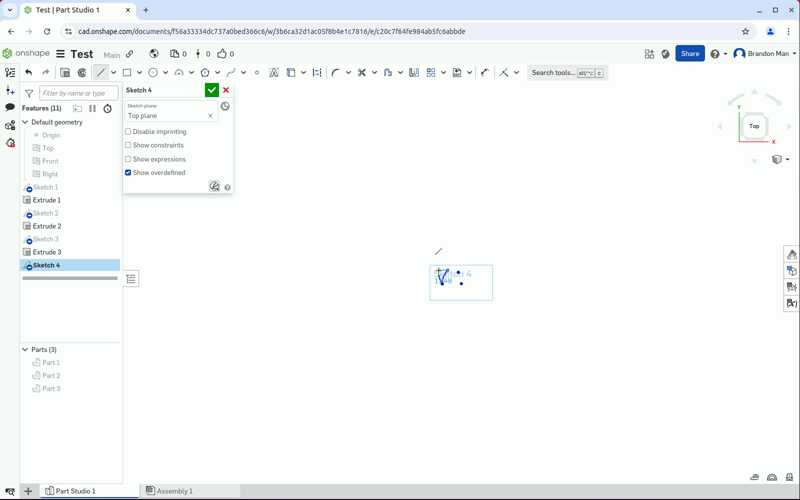
key_up(shift)
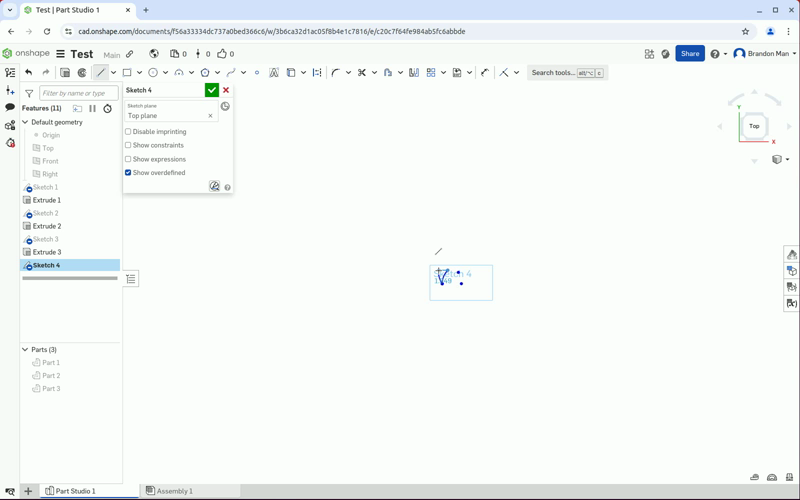
click(438, 270)
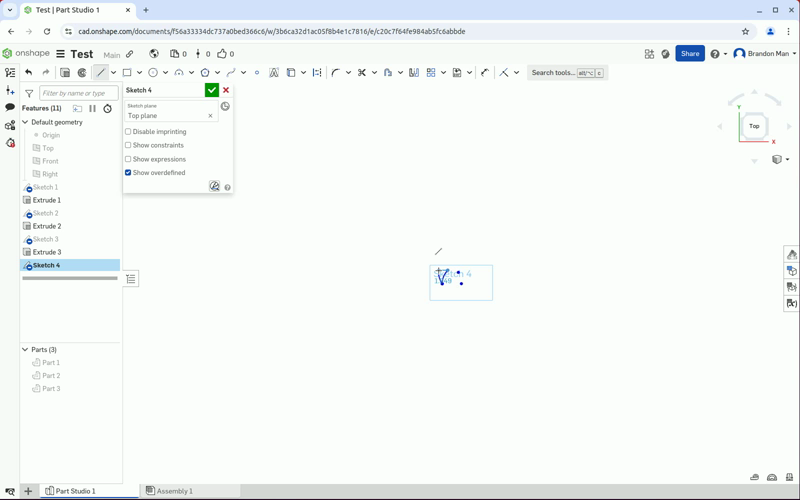
key(esc)
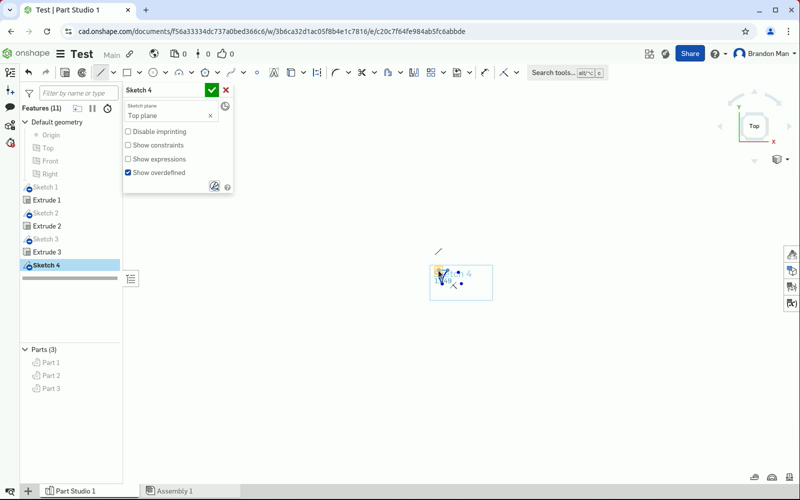
mouse_move(441, 275)
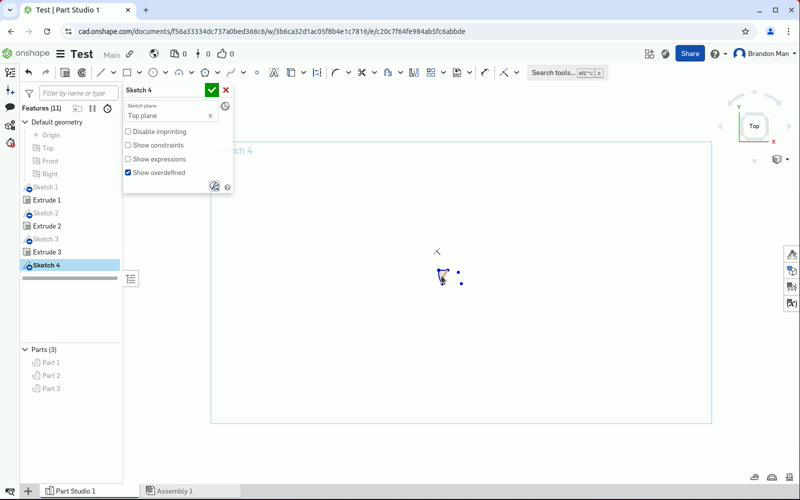
scroll(6)
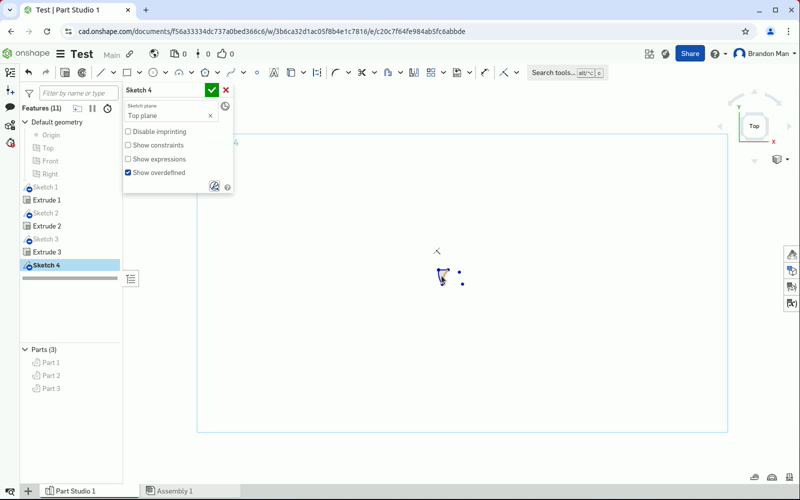
scroll(6)
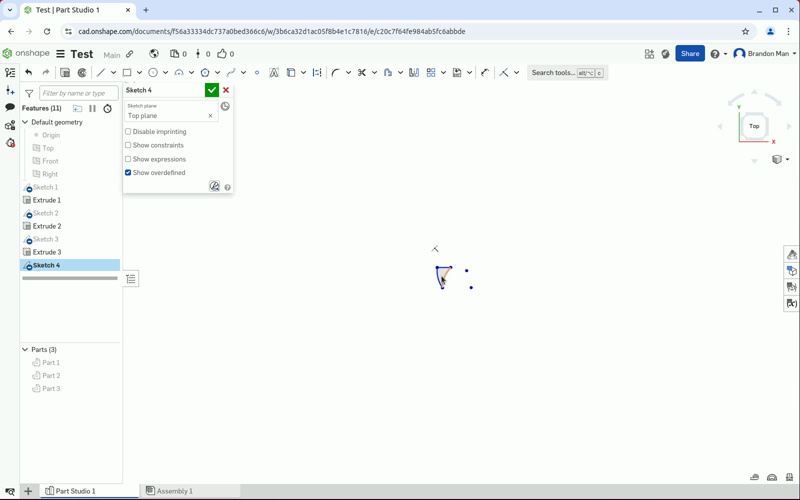
scroll(6)
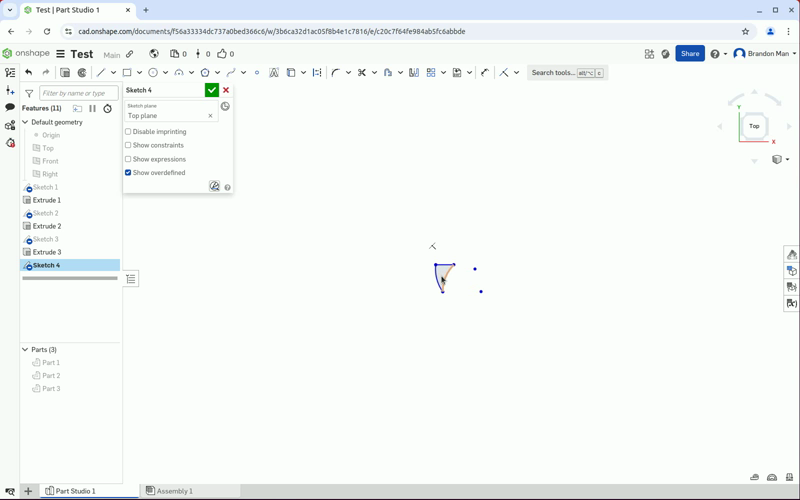
scroll(6)
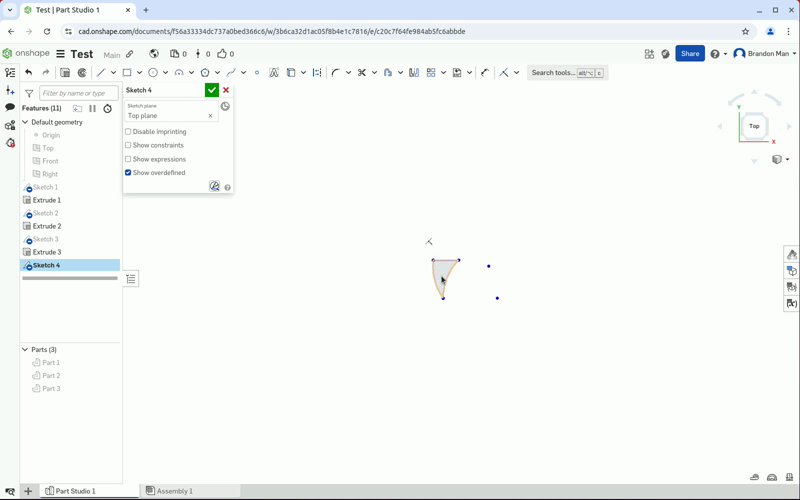
scroll(6)
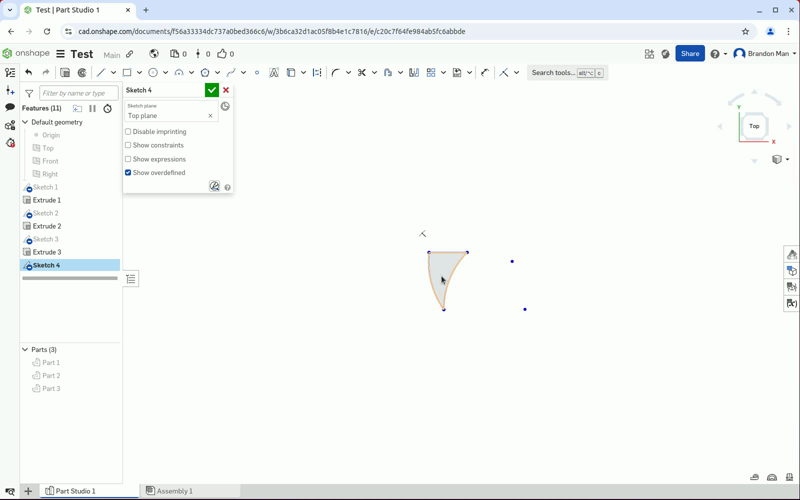
scroll(6)
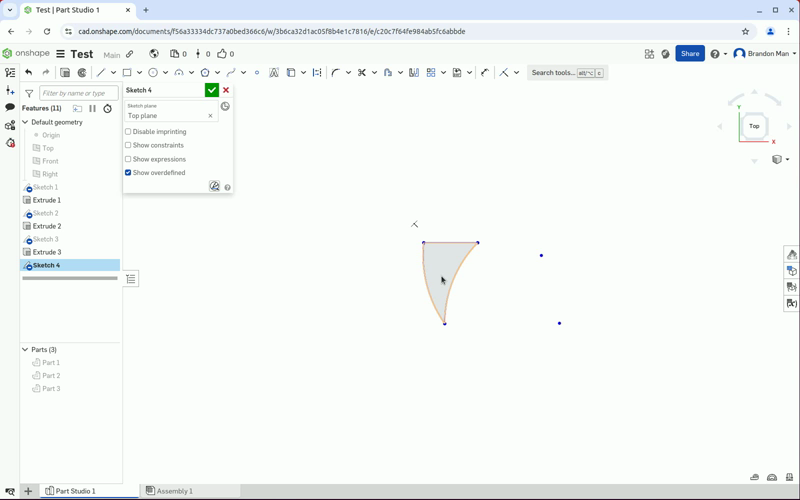
scroll(6)
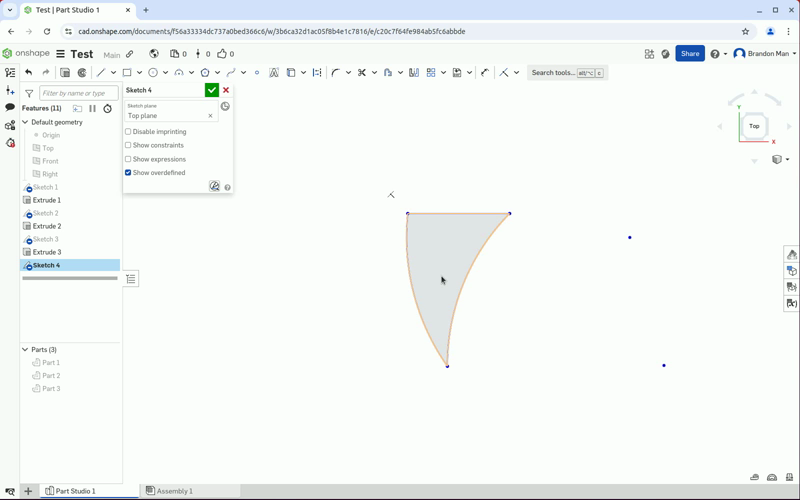
click(441, 275)
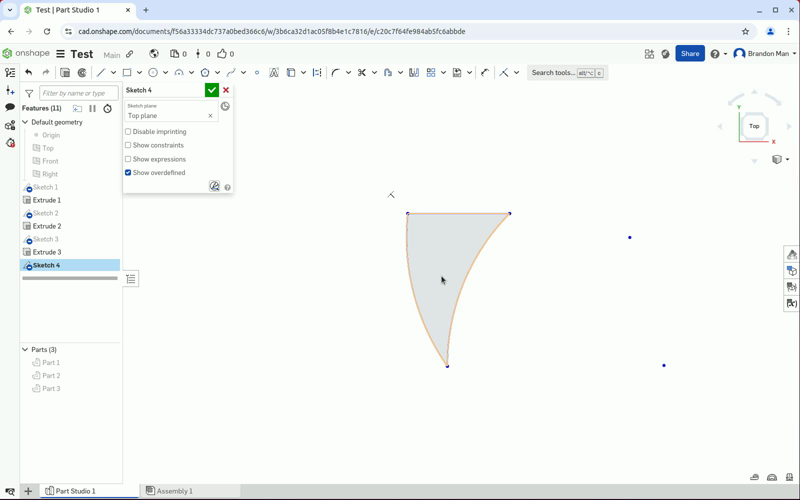
scroll(-6)
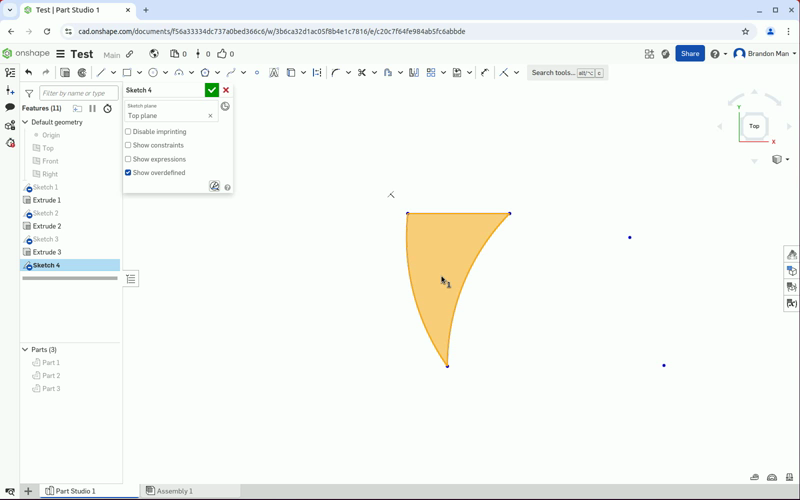
scroll(-6)
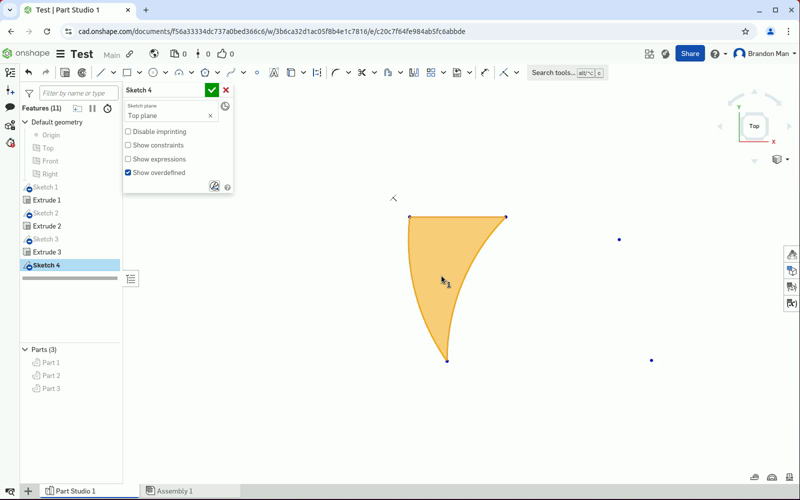
scroll(-6)
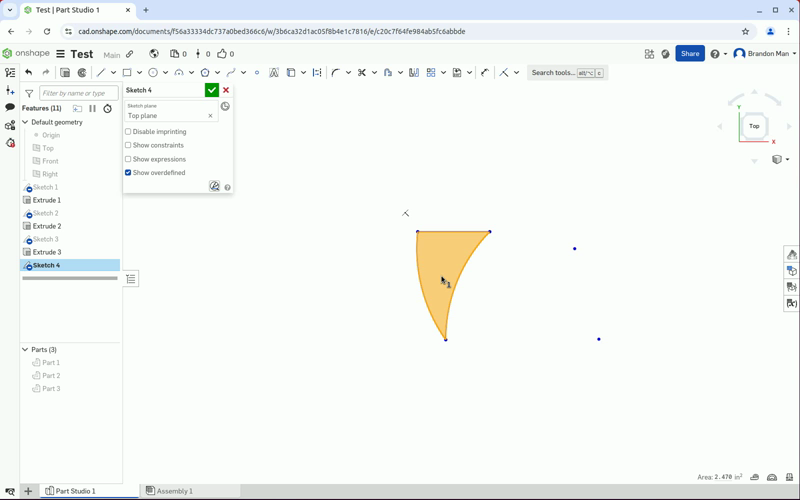
scroll(-6)
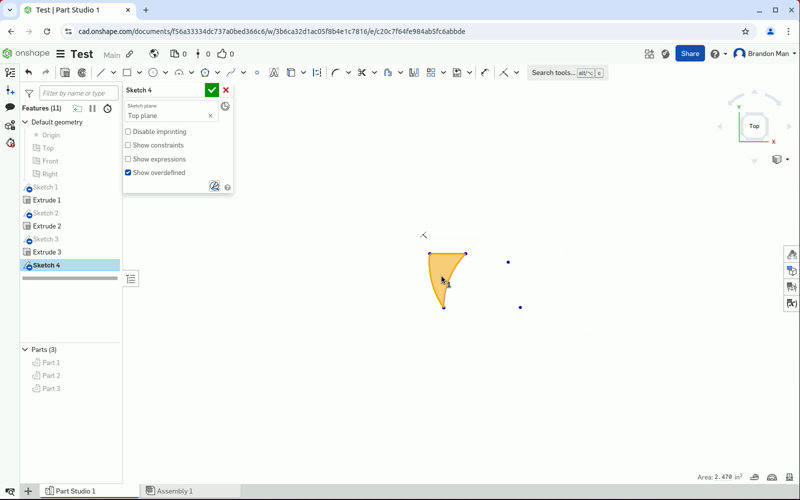
scroll(-6)
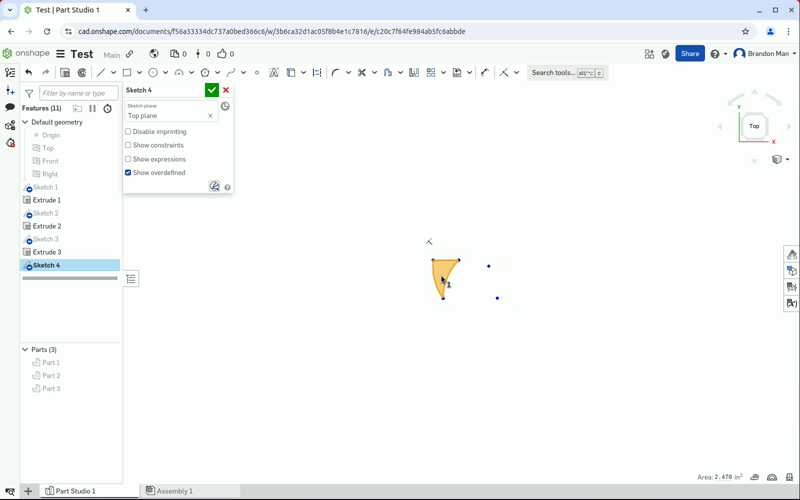
scroll(-6)
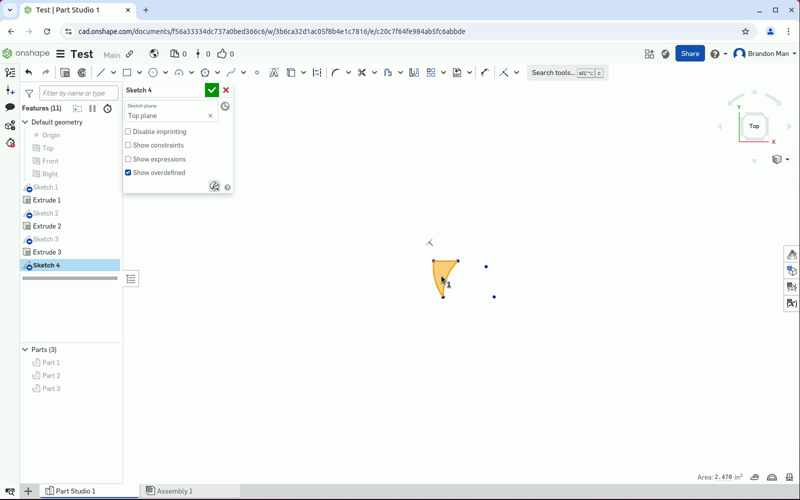
scroll(-6)
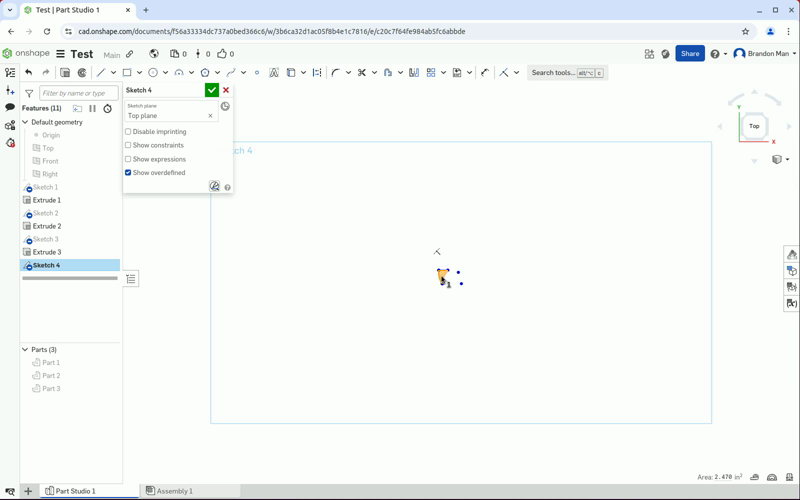
mouse_move(73, 352)
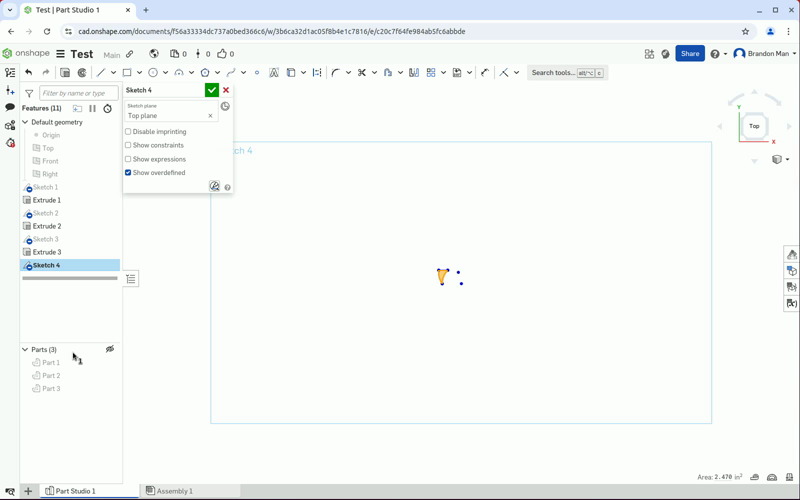
key(shift+y)
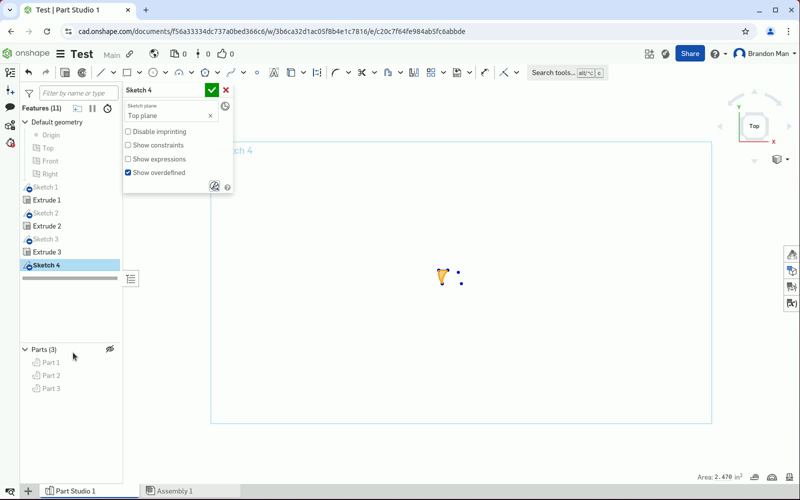
key(shift+e)
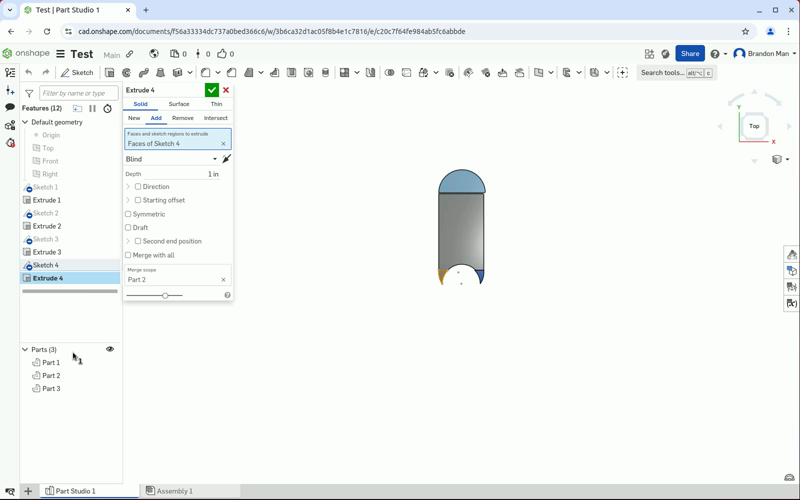
mouse_move(143, 106)
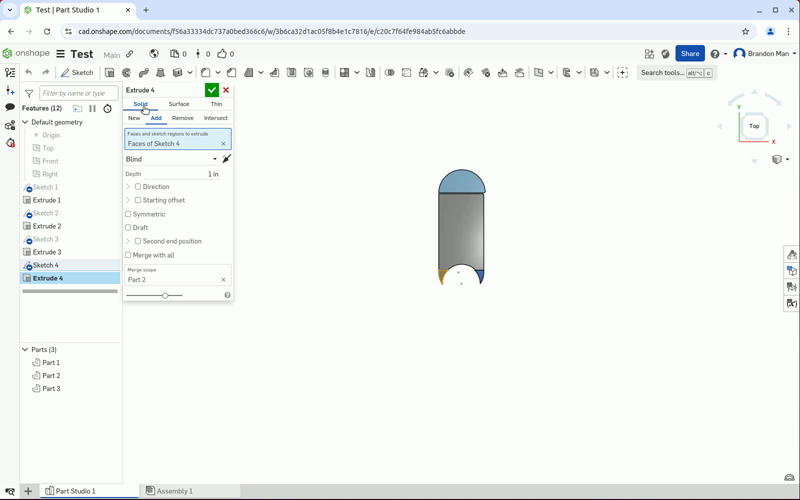
click(143, 106)
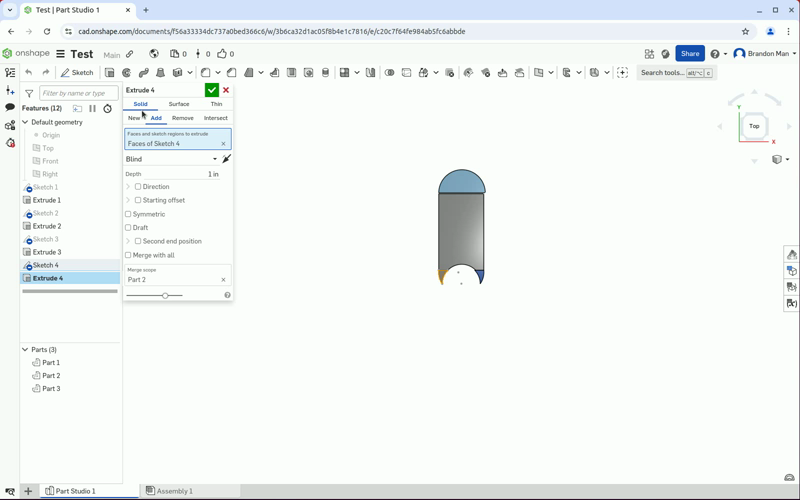
mouse_move(137, 120)
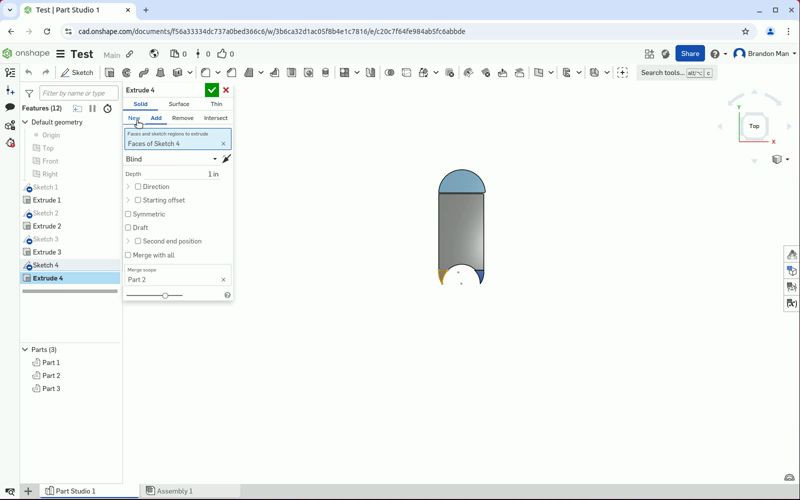
click(137, 120)
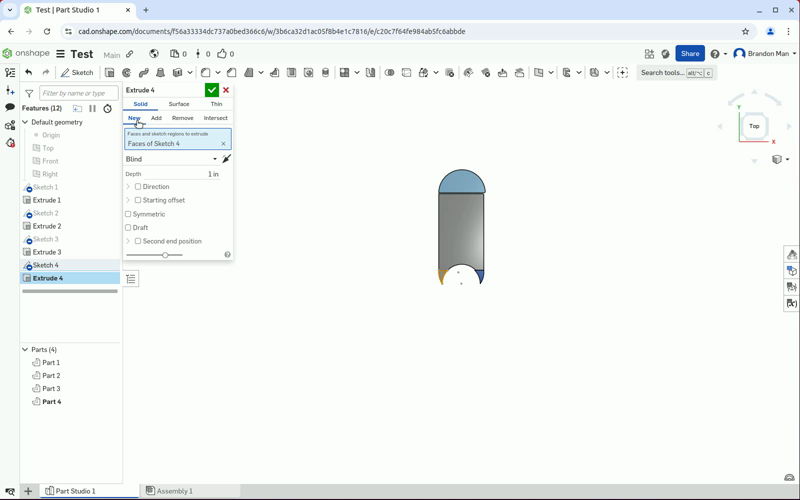
key(tab, 4)
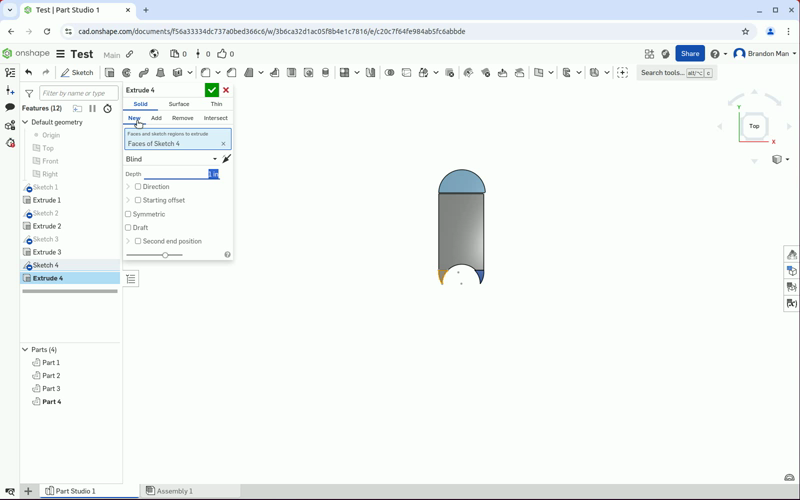
text(5.296)
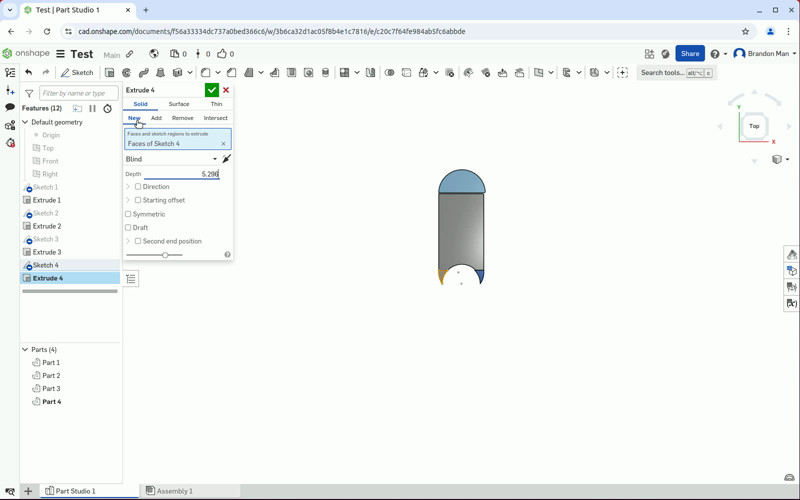
key(enter)
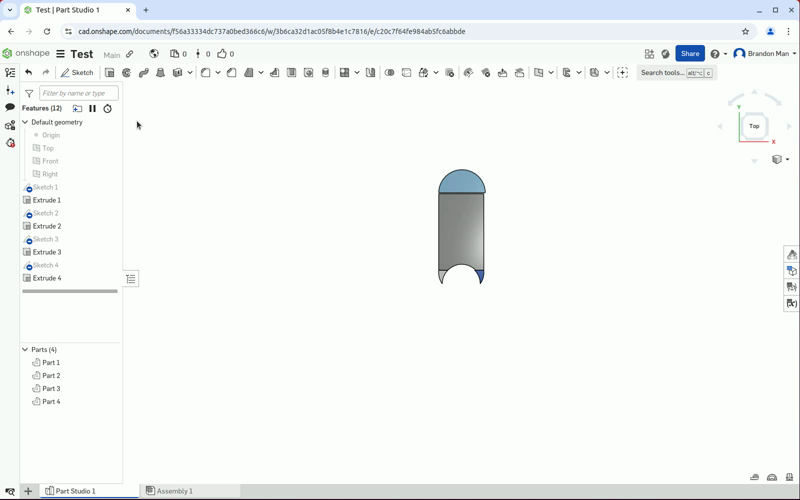
key(shift+h)
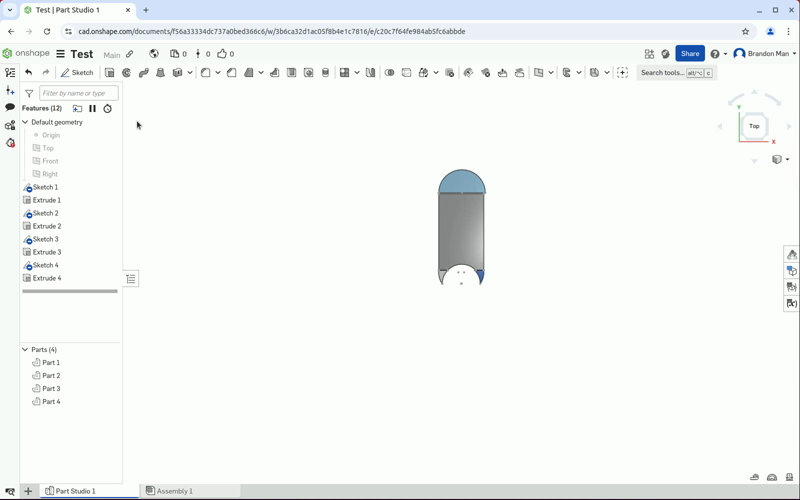
key(shift+h)
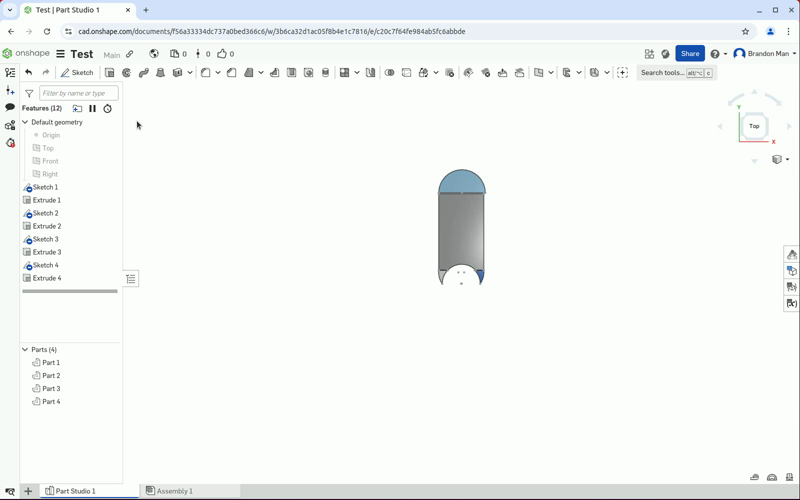
key(shift+7)
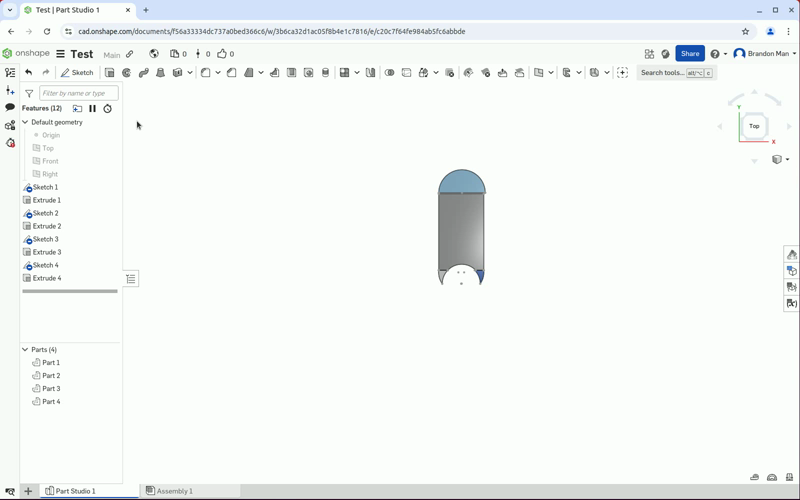
key(up, 3)
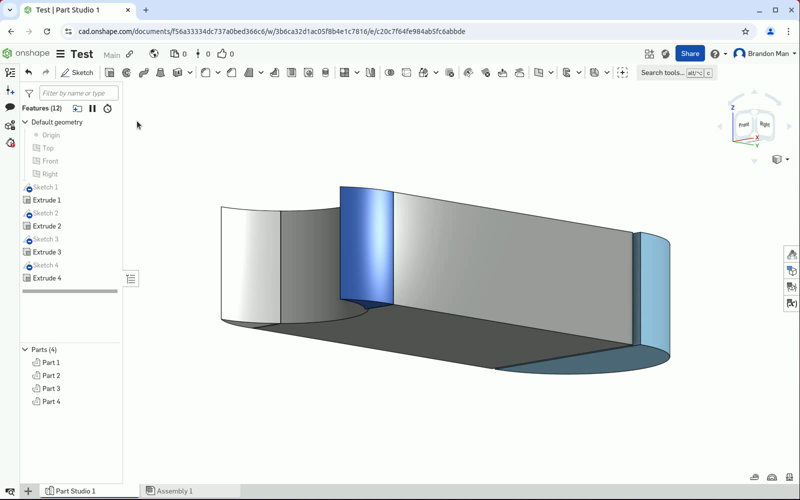
key(left, 3)
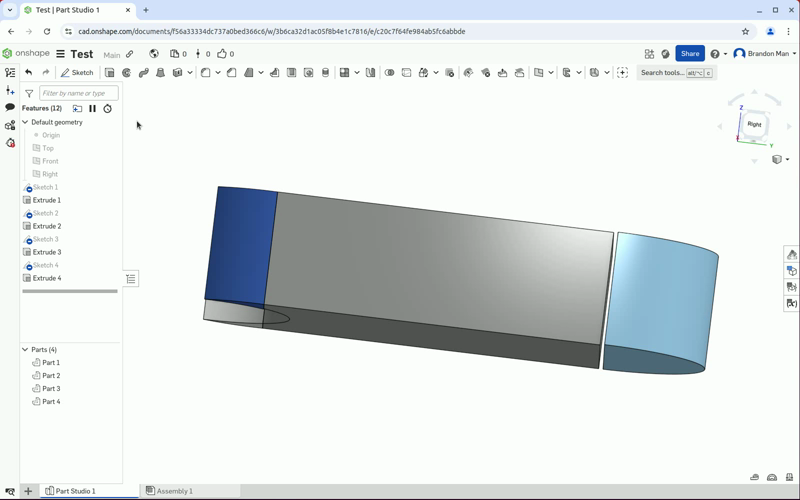
key(right, 3)
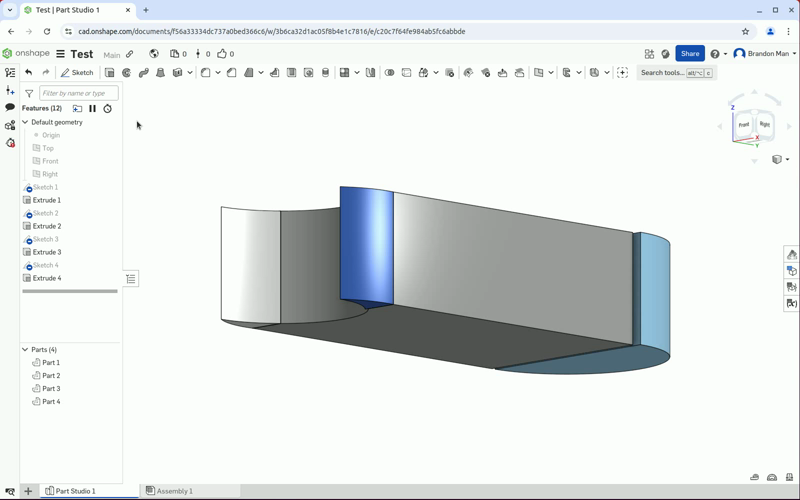
key(down, 3)
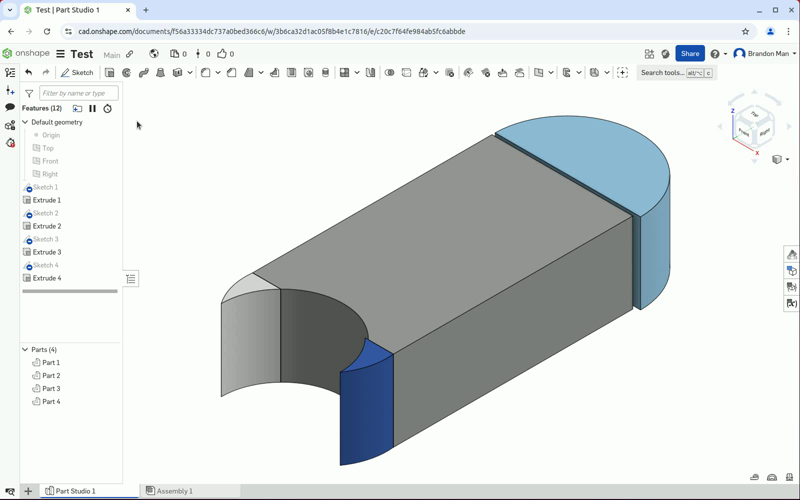
mouse_move(73, 189)
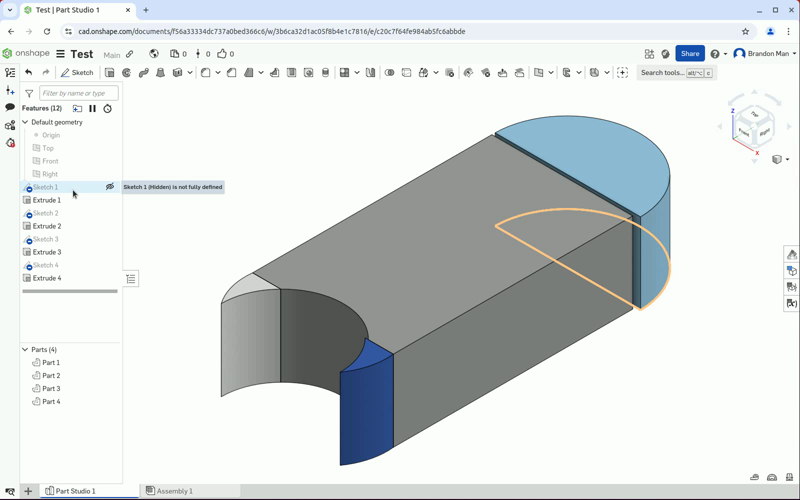
click(73, 189)